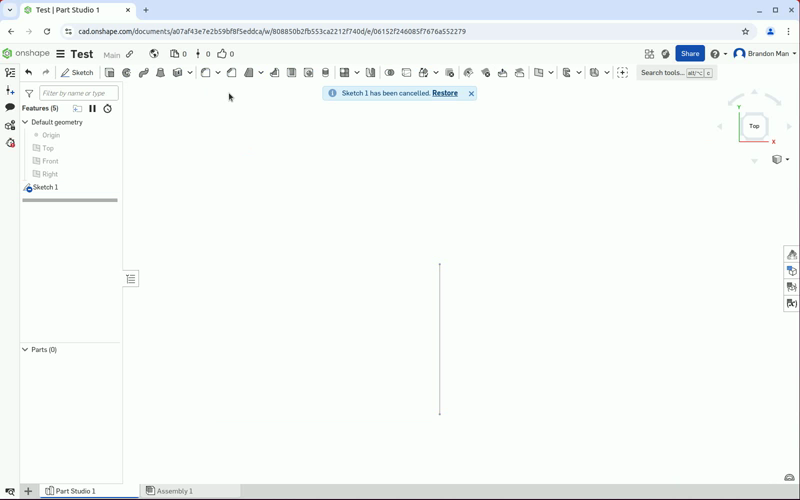
key(shift+h)
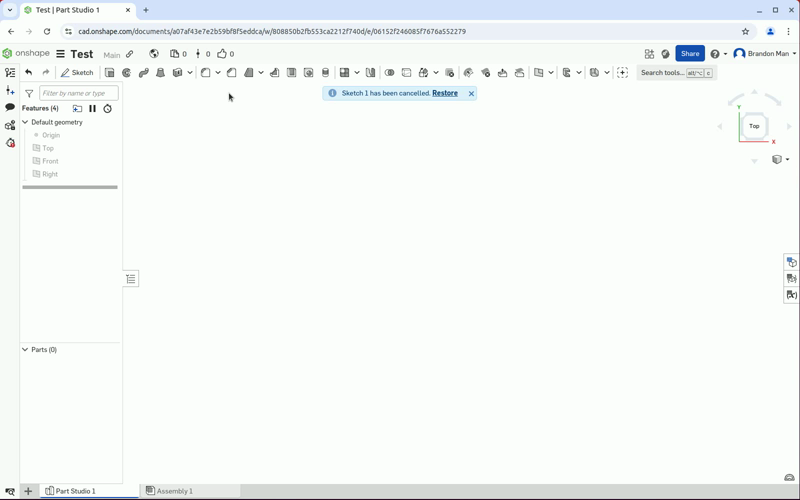
mouse_move(73, 352)
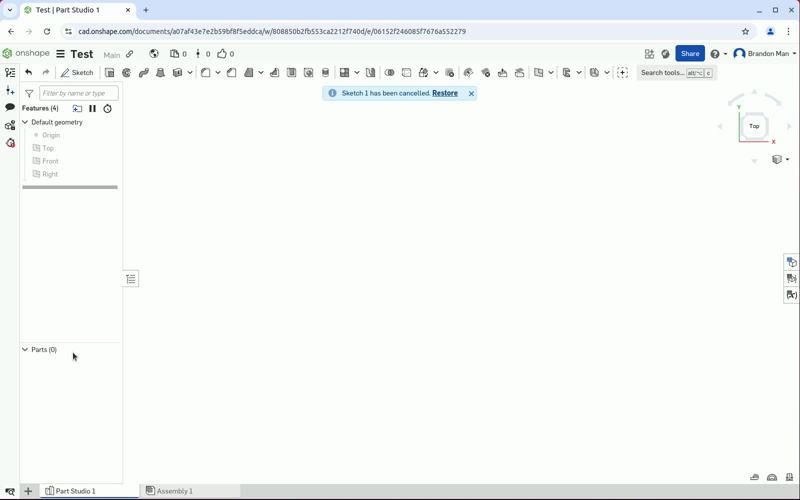
key(y)
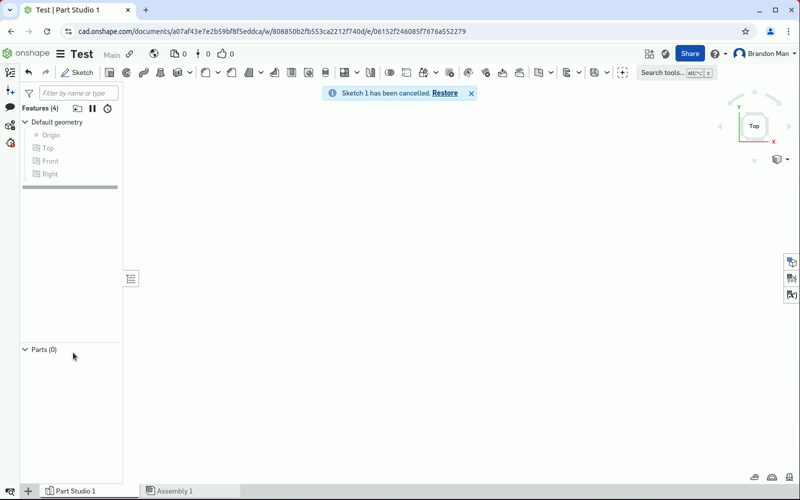
key(shift+p)
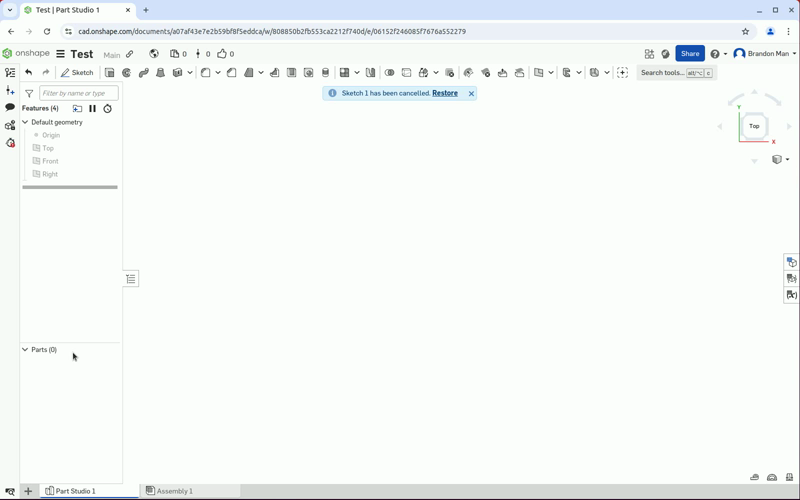
key(space)
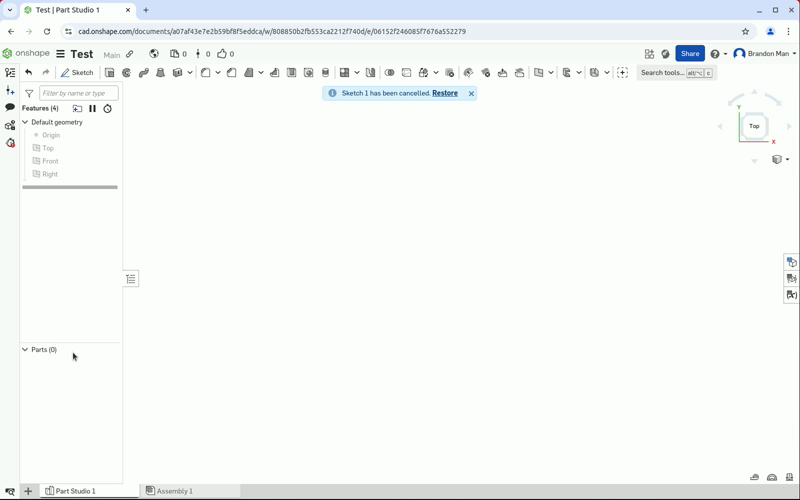
key_down(shift)
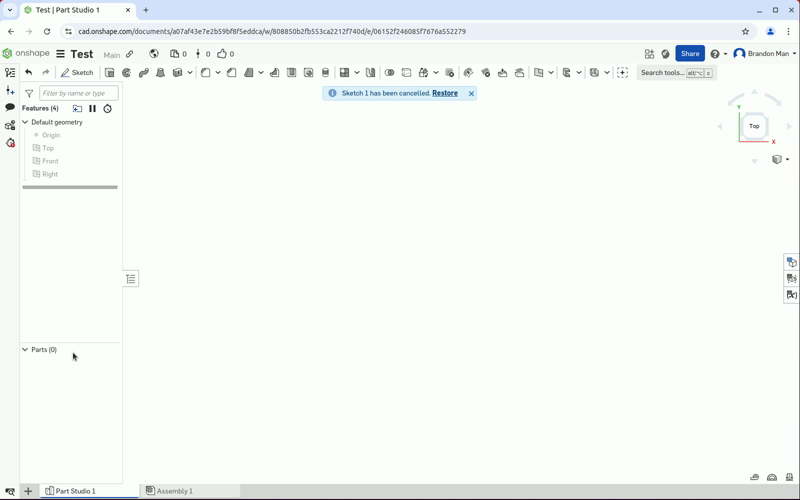
key(up)
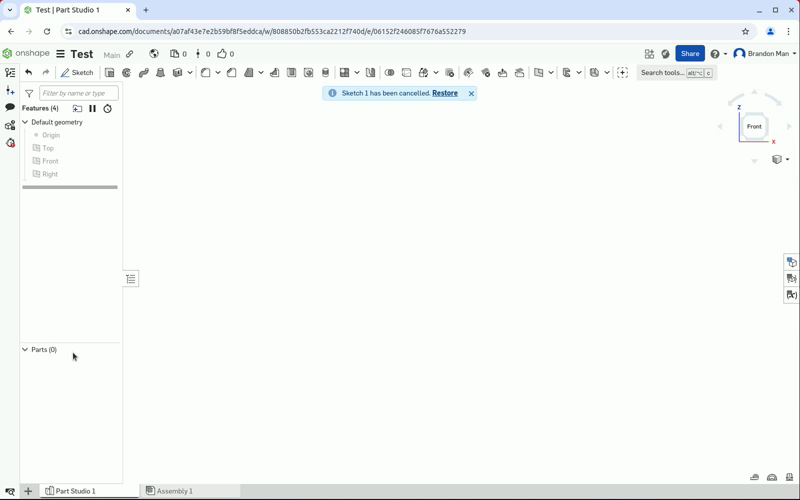
key_up(shift)
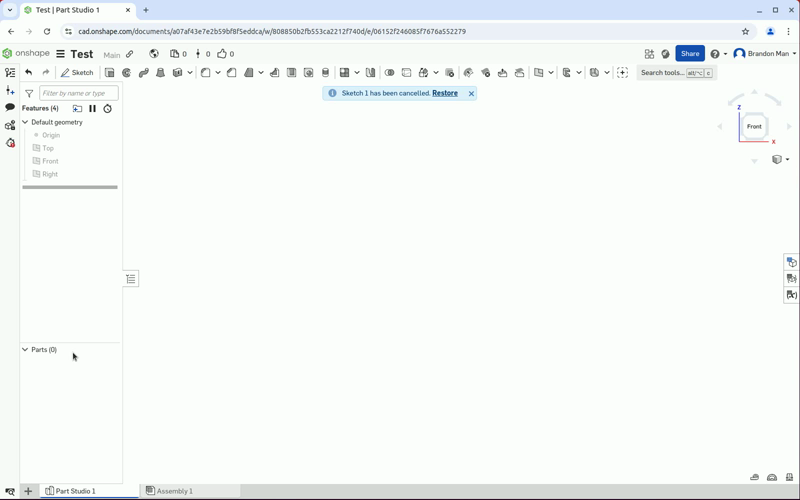
mouse_move(73, 352)
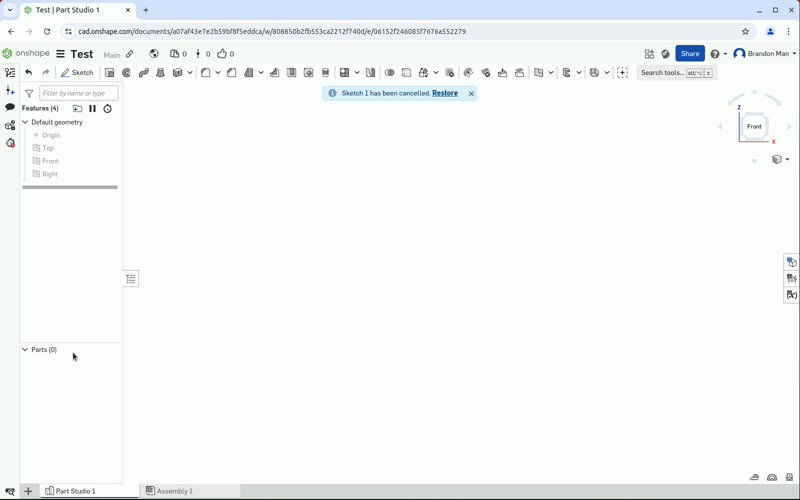
key(shift+y)
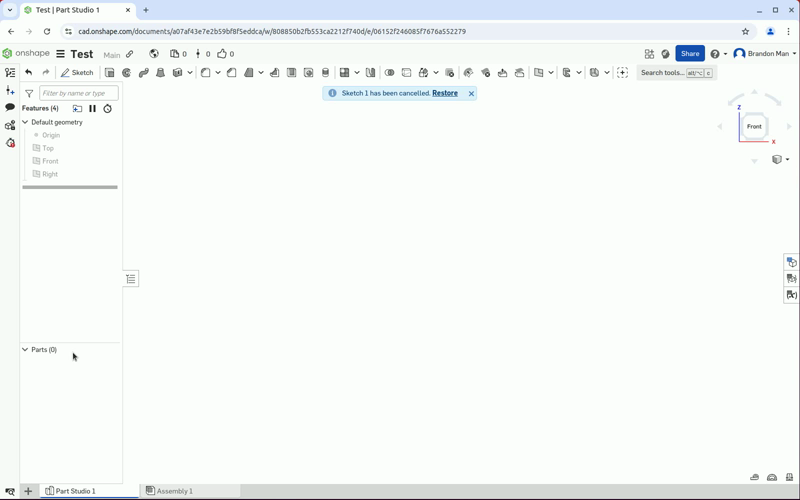
key(shift+s)
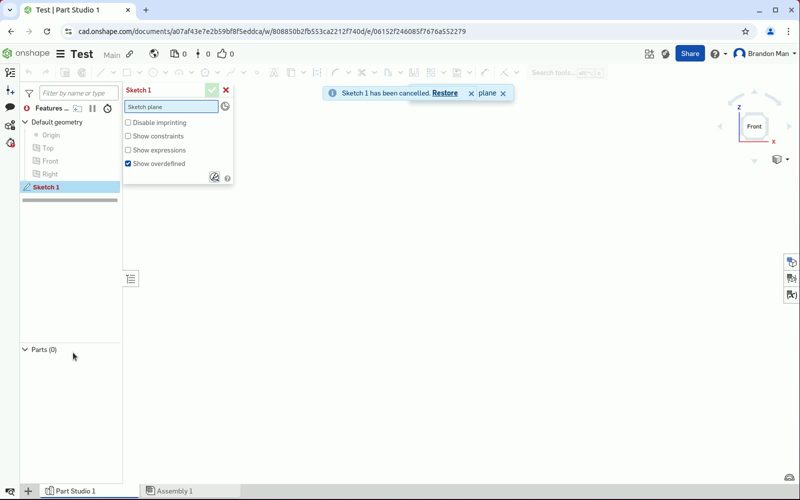
mouse_move(73, 163)
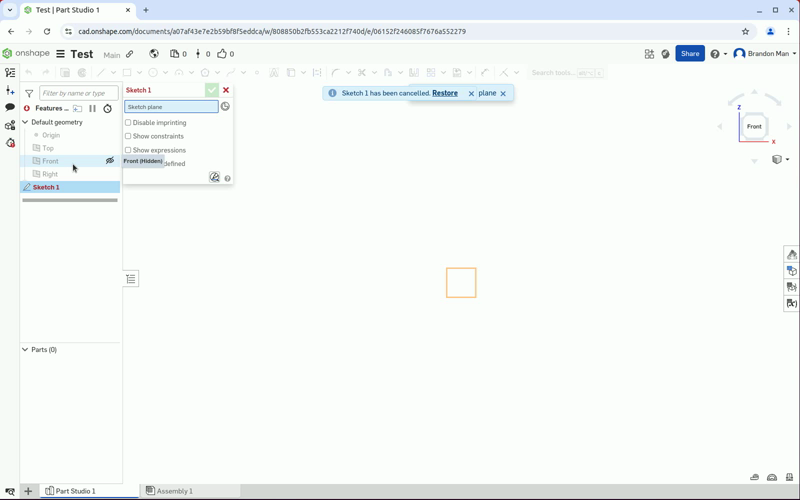
click(73, 163)
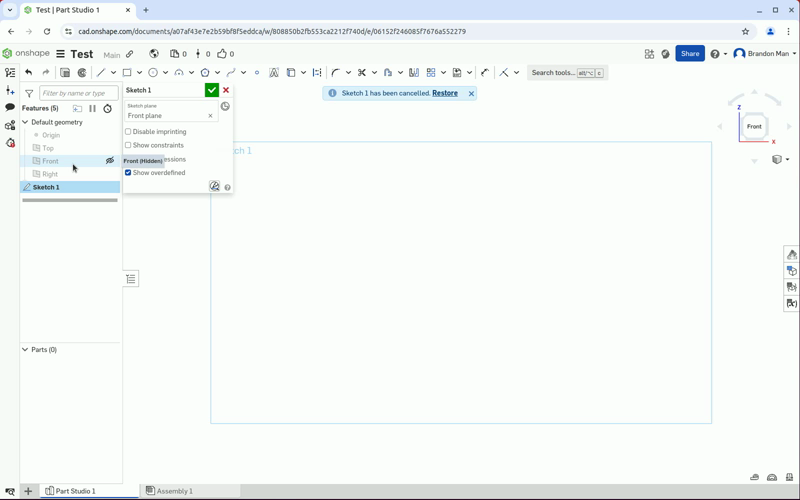
mouse_move(73, 352)
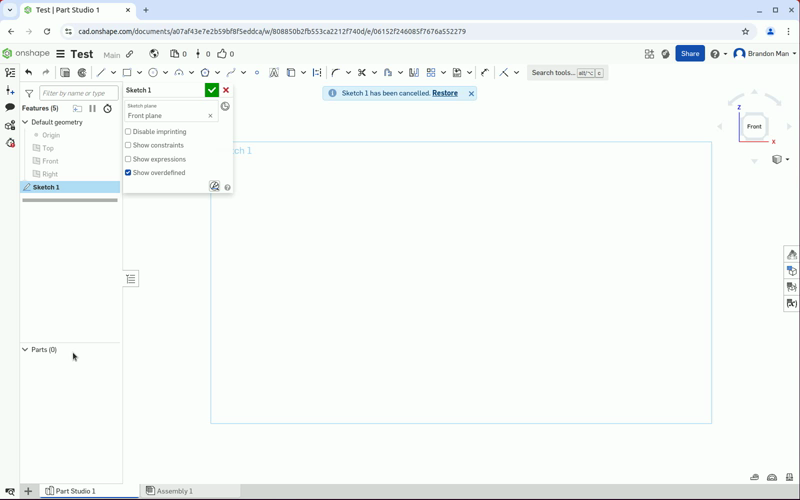
key(y)
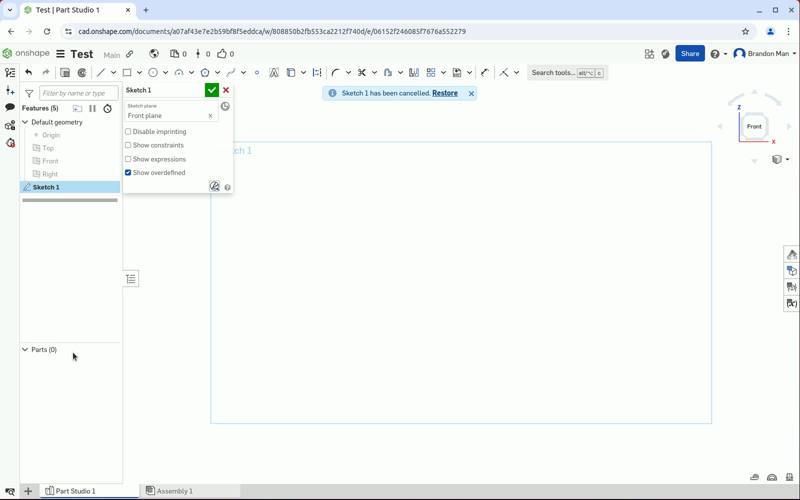
key(c)
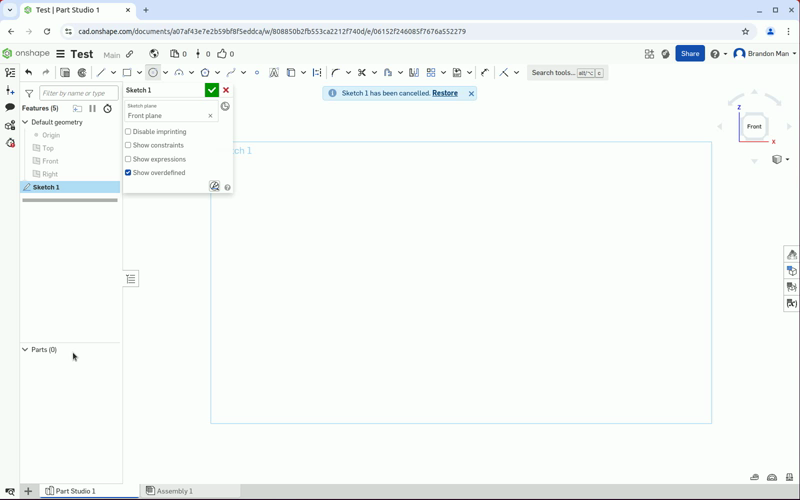
key_down(shift)
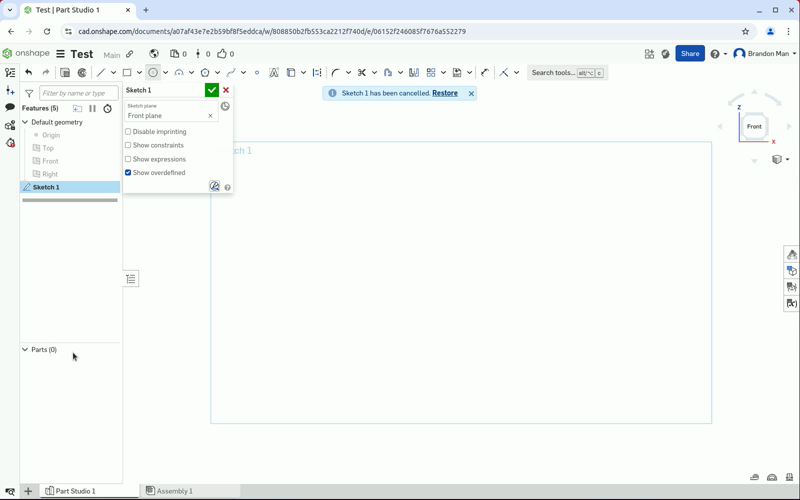
mouse_move(461, 282)
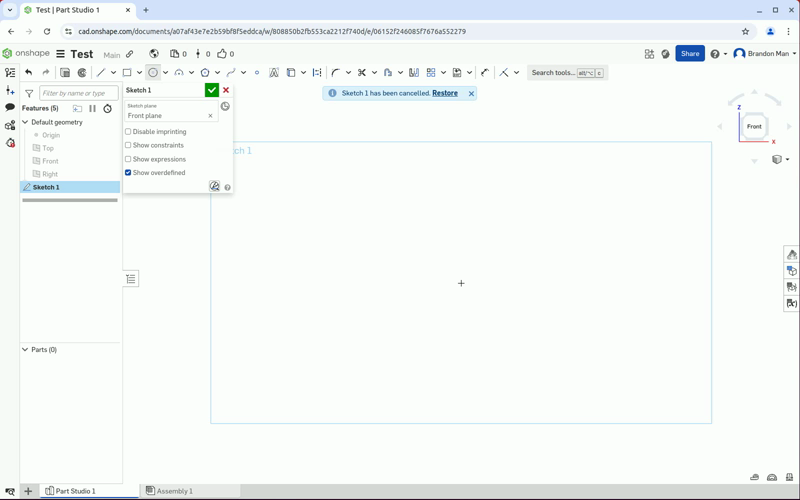
click(461, 282)
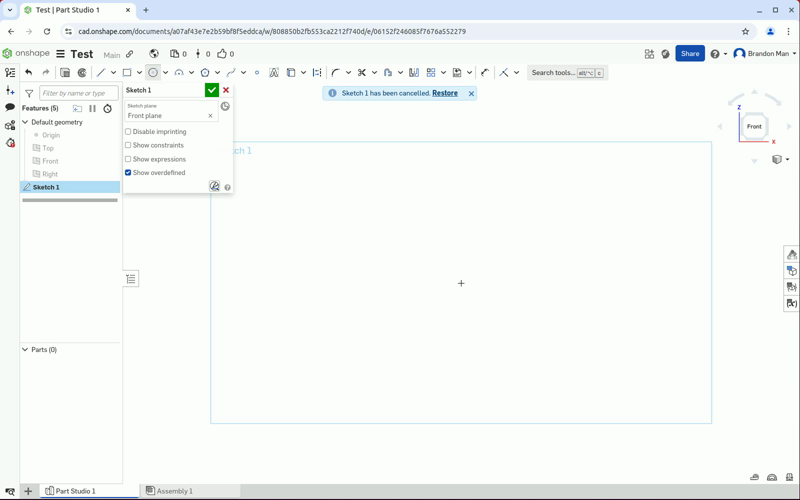
key_up(shift)
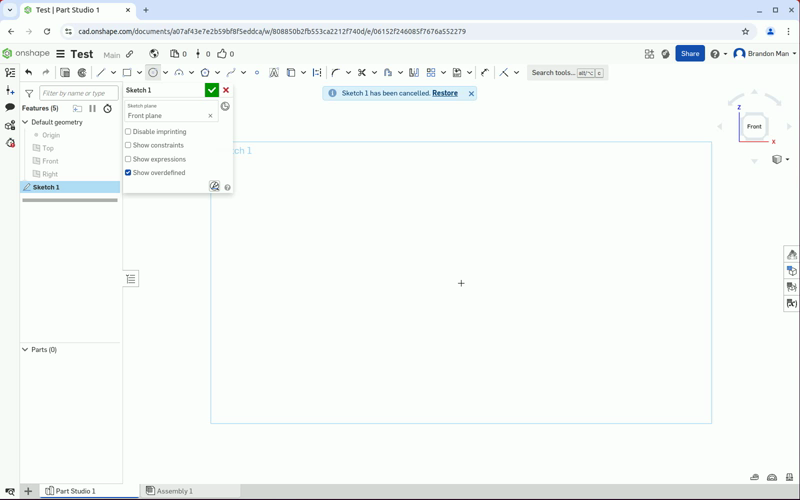
mouse_move(467, 282)
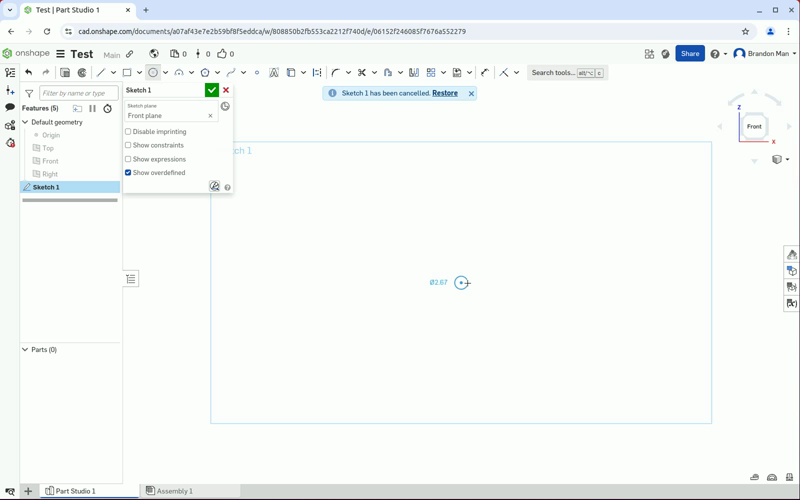
click(467, 282)
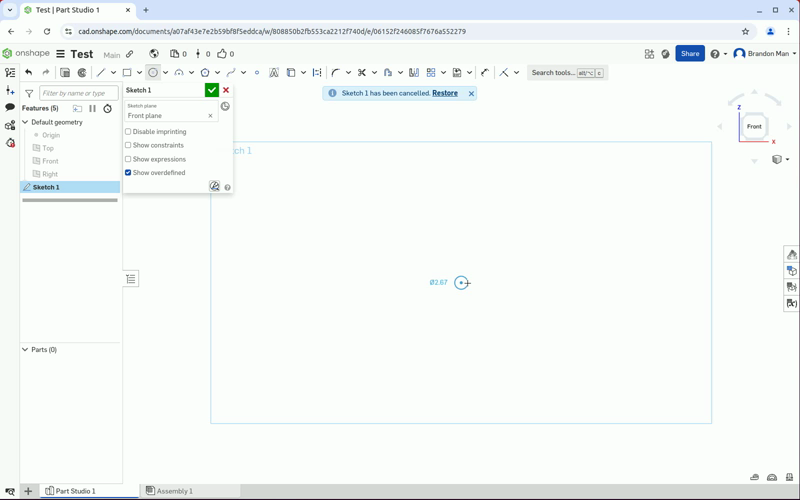
key(esc)
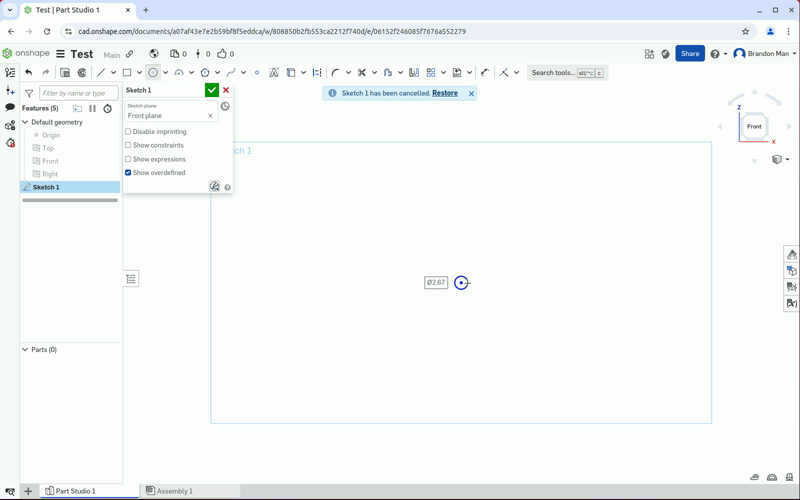
mouse_move(462, 283)
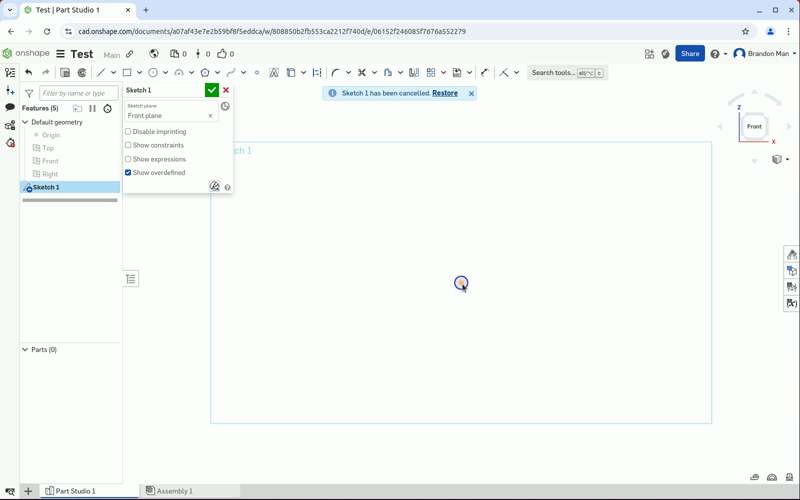
scroll(6)
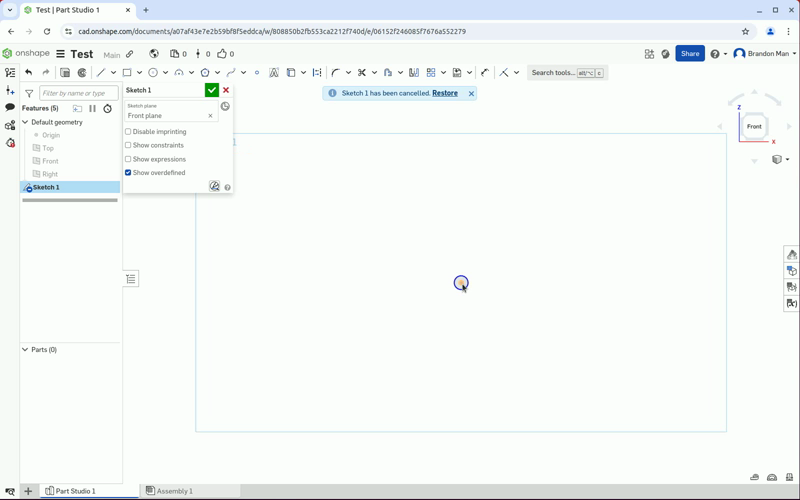
scroll(6)
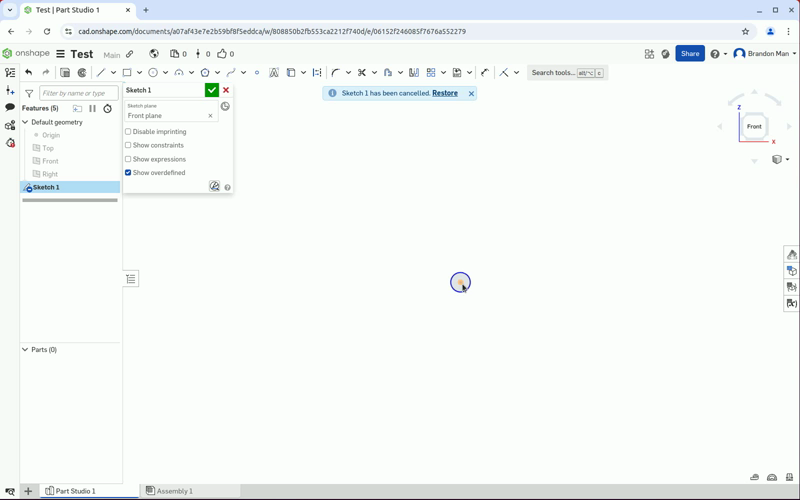
scroll(6)
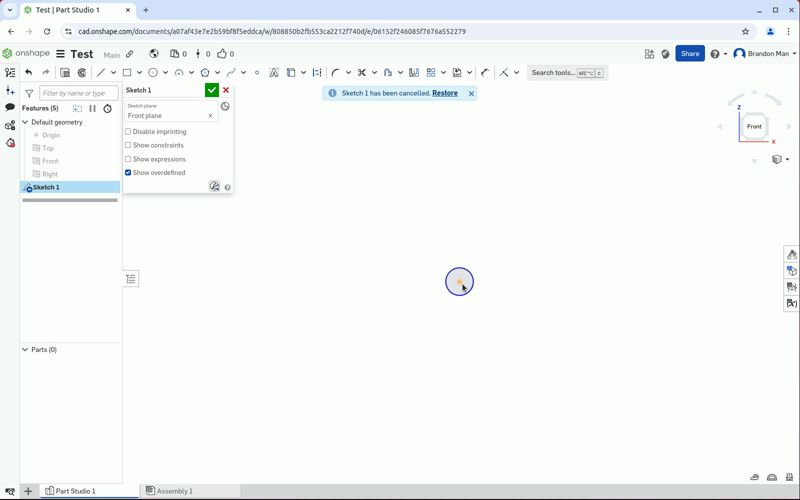
scroll(6)
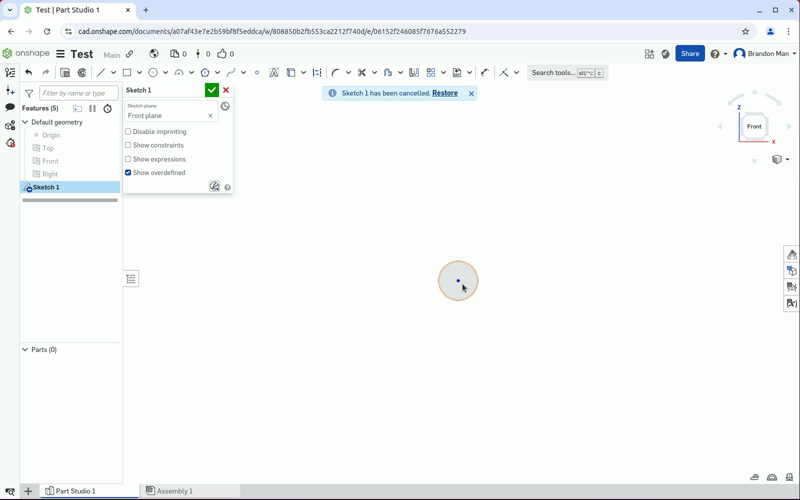
scroll(6)
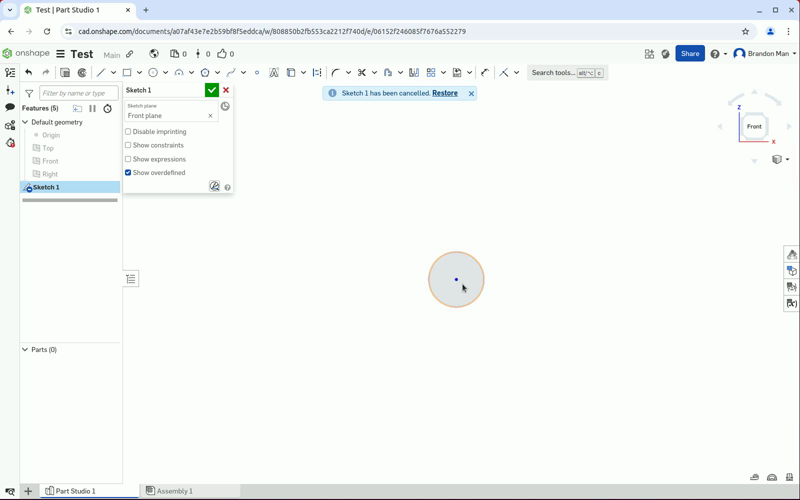
scroll(6)
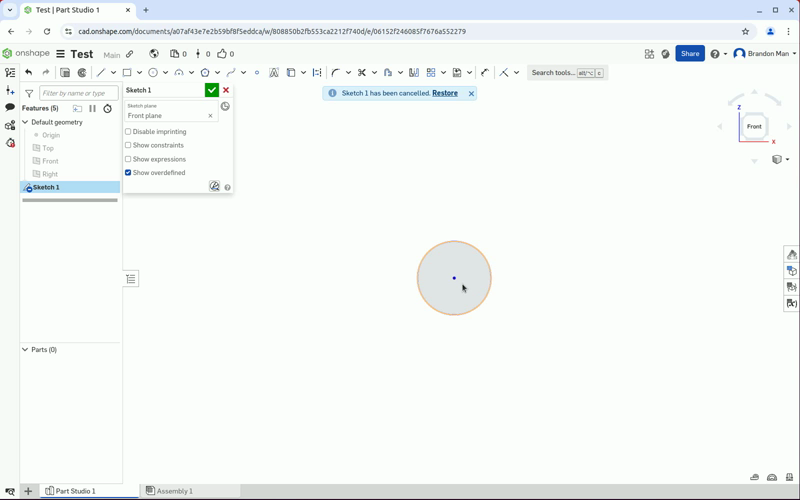
scroll(6)
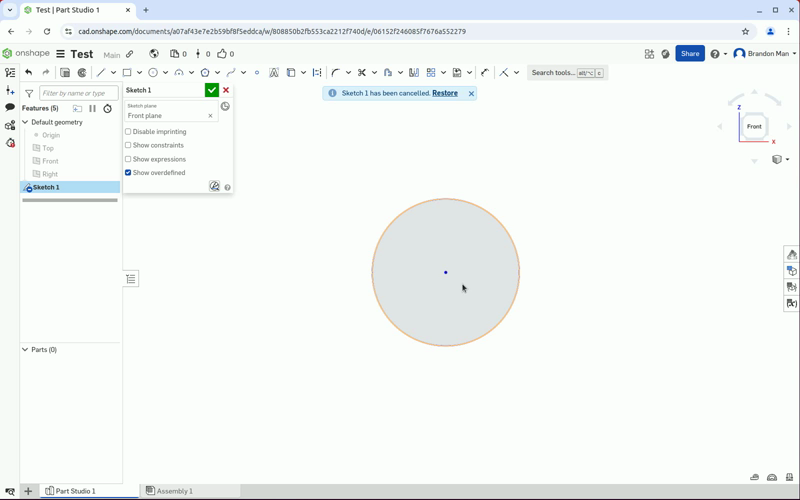
click(462, 283)
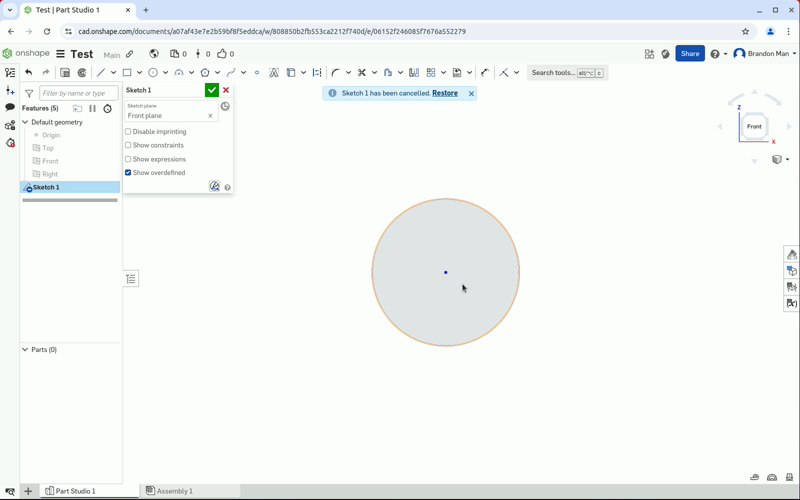
scroll(-6)
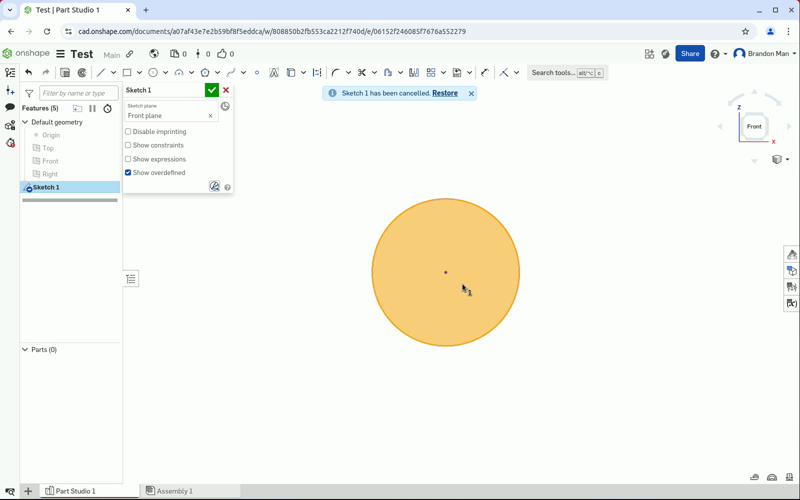
scroll(-6)
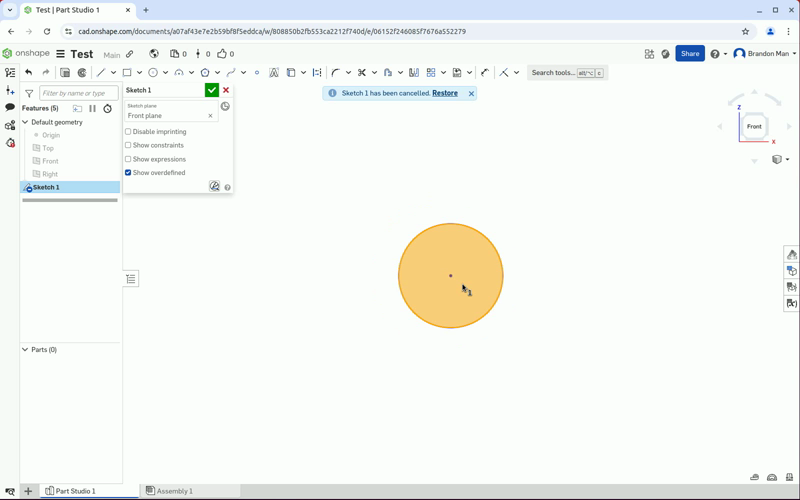
scroll(-6)
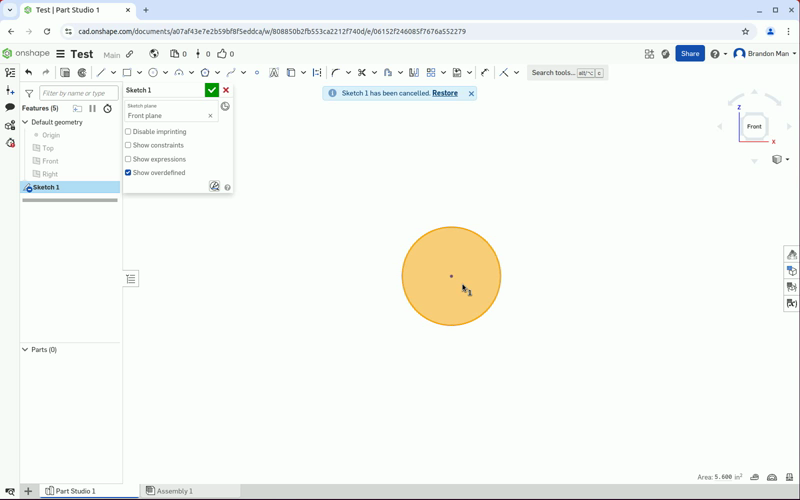
scroll(-6)
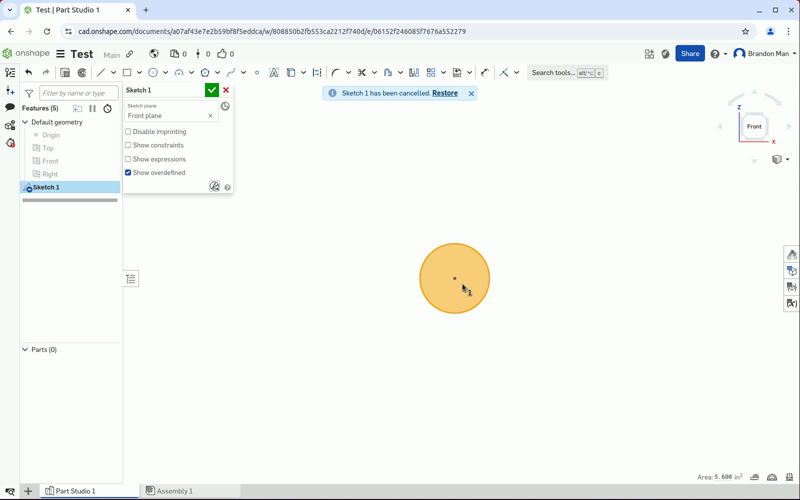
scroll(-6)
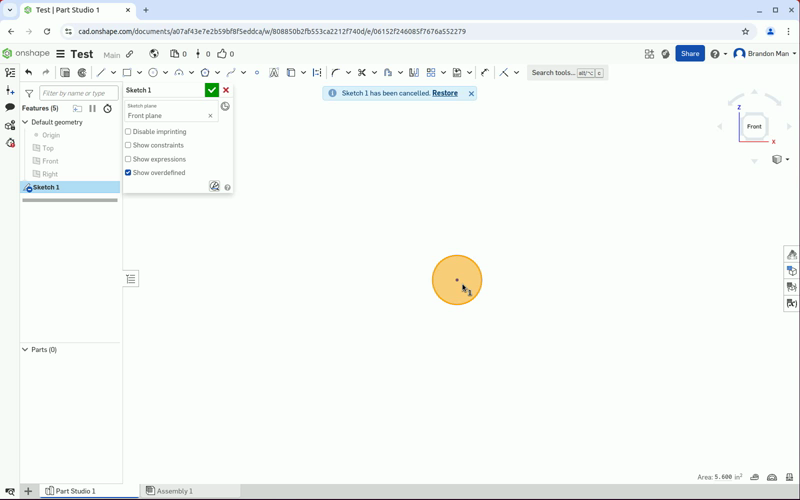
scroll(-6)
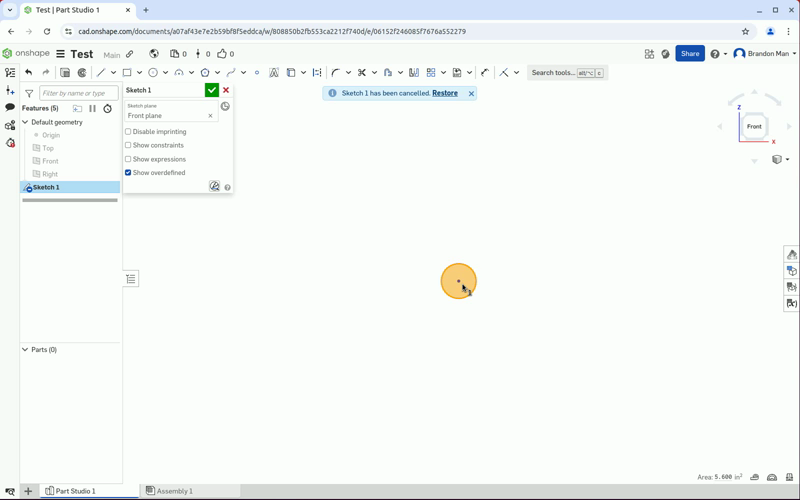
scroll(-6)
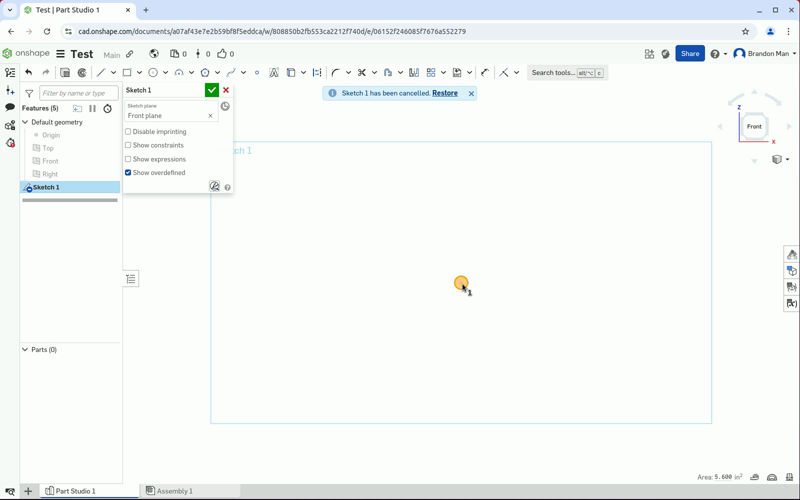
mouse_move(73, 352)
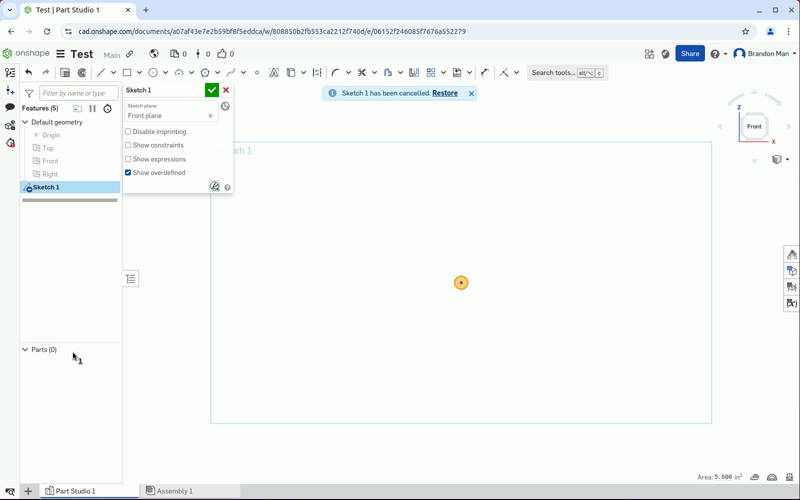
key(shift+y)
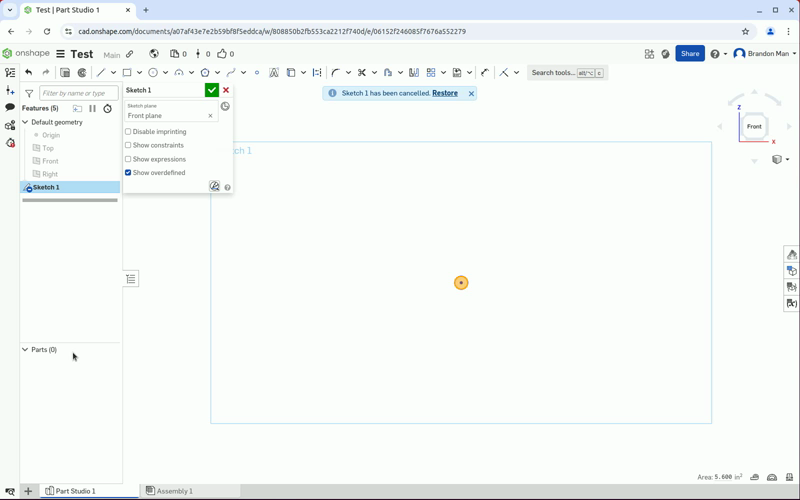
key(shift+e)
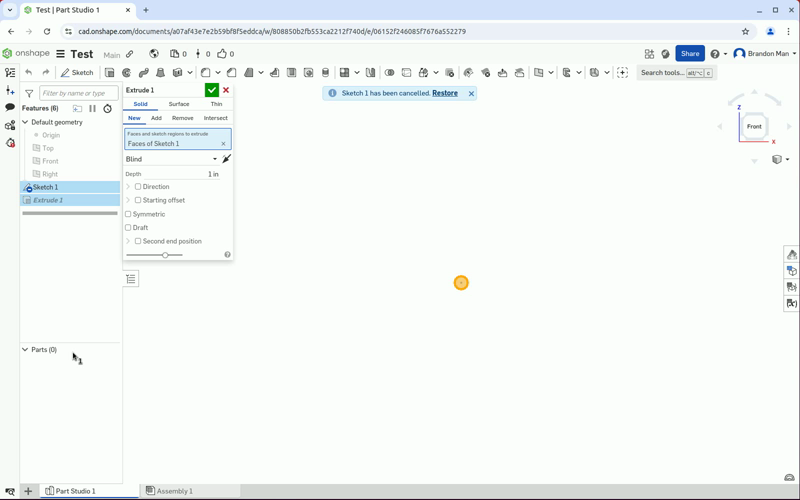
mouse_move(143, 106)
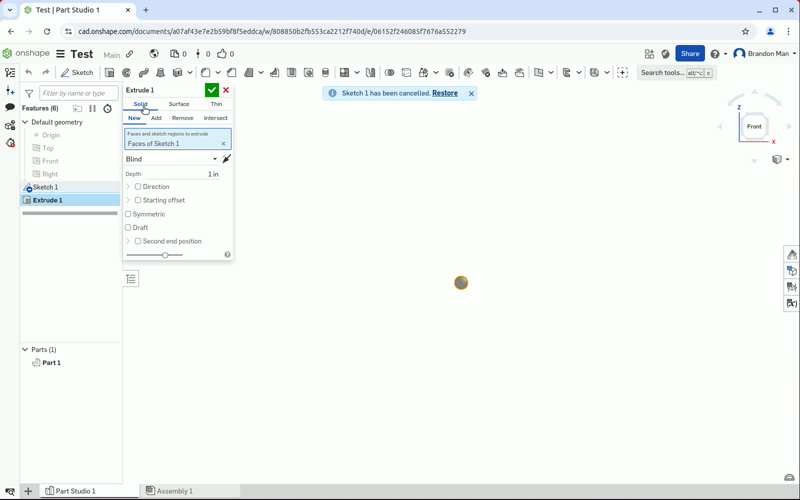
click(143, 106)
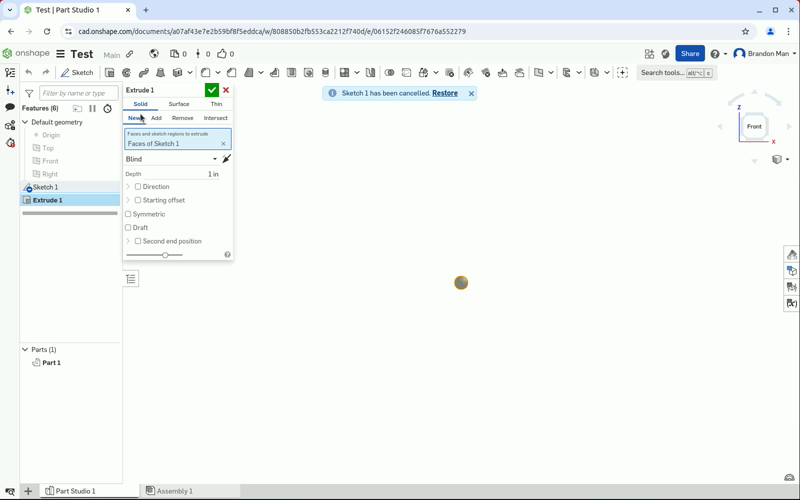
mouse_move(137, 120)
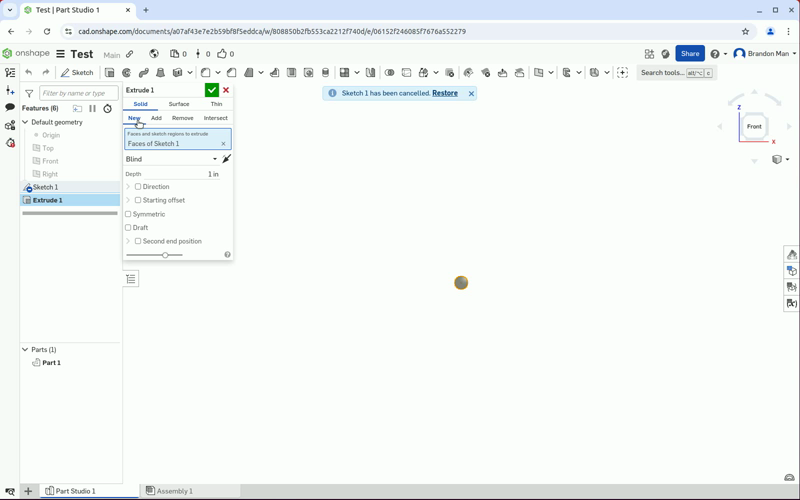
click(137, 120)
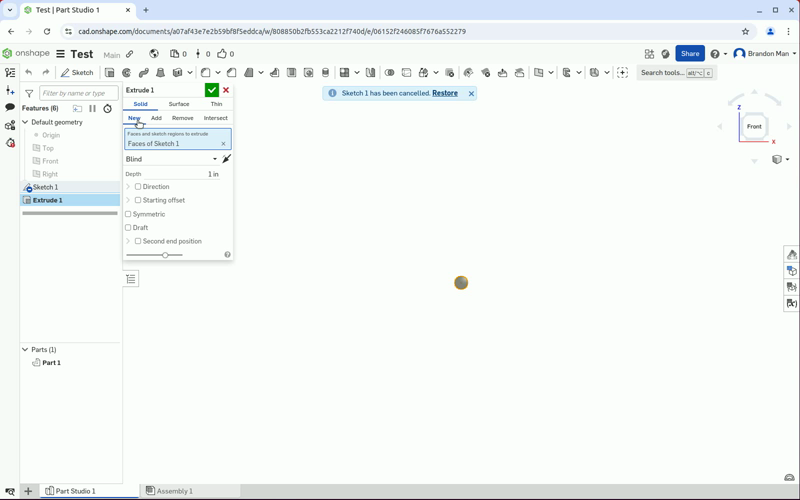
key(tab, 4)
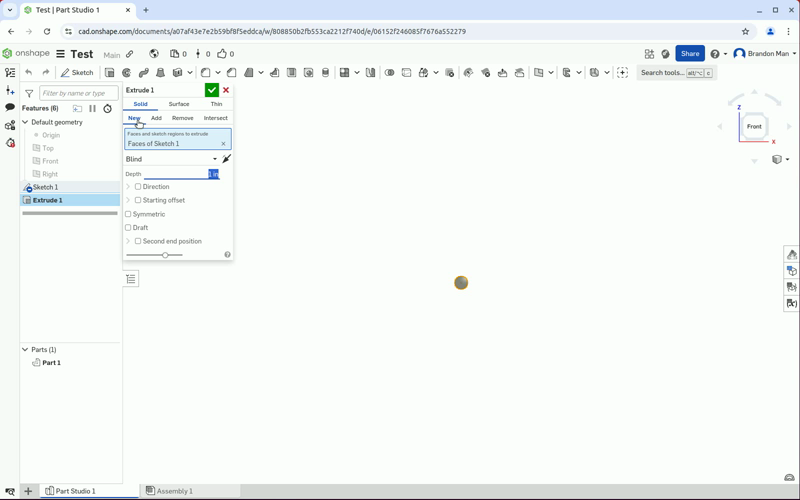
text(4.814)
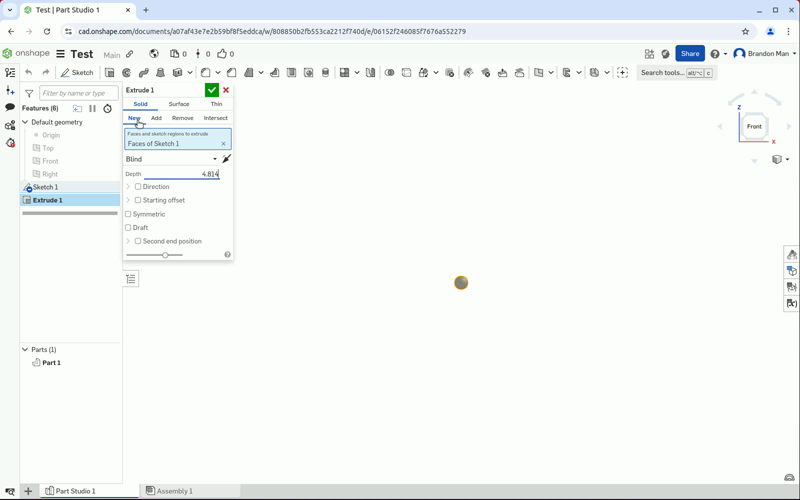
key(tab, 3)
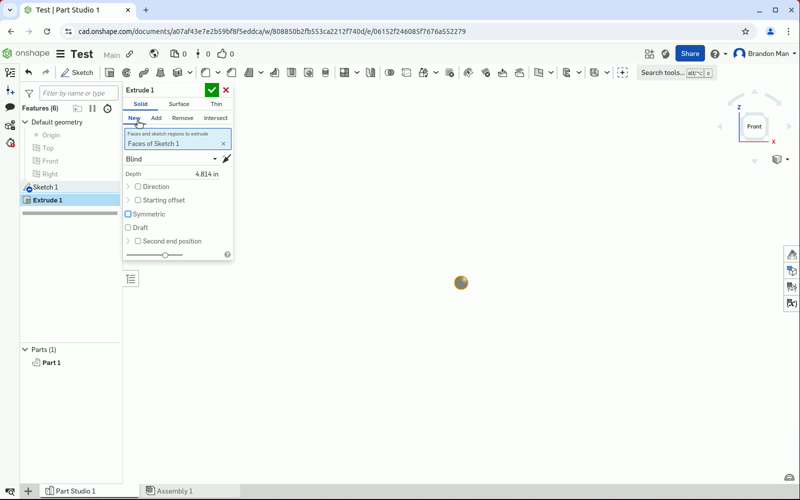
key(space)
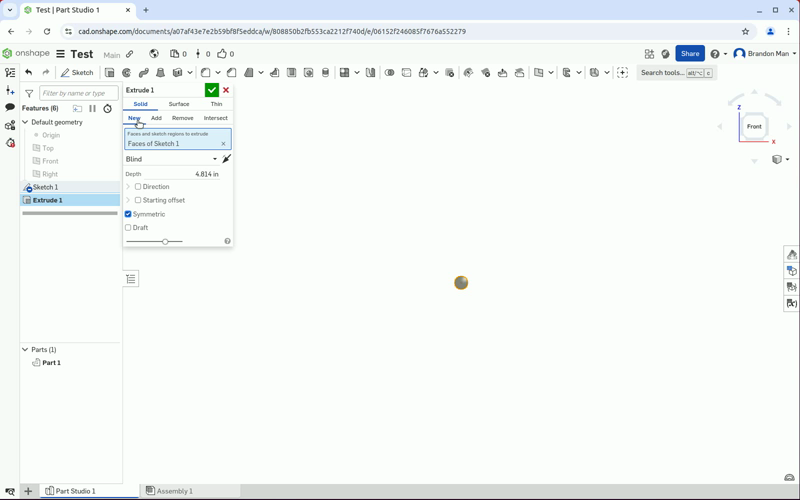
key(enter)
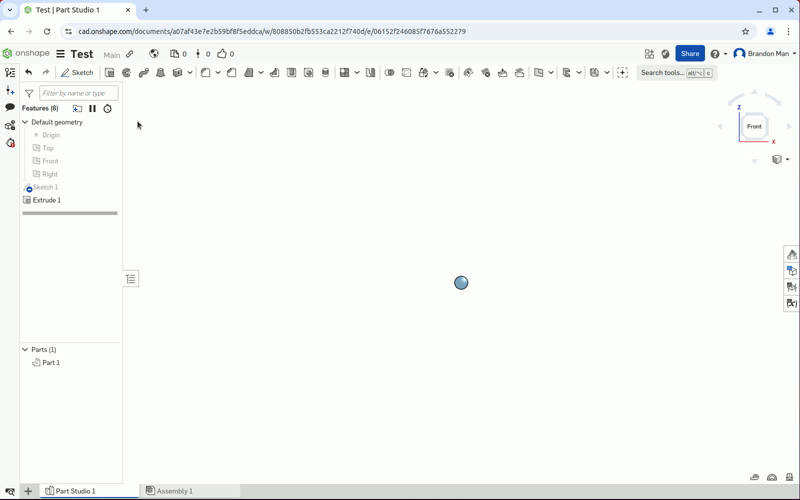
key(shift+h)
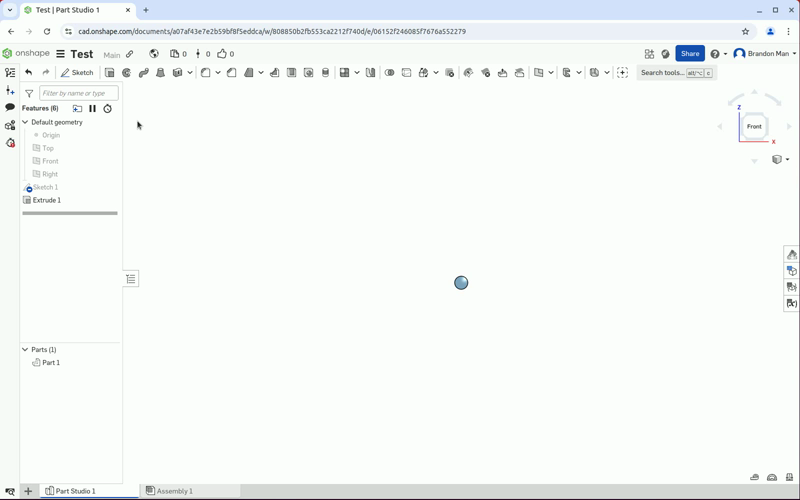
key(shift+h)
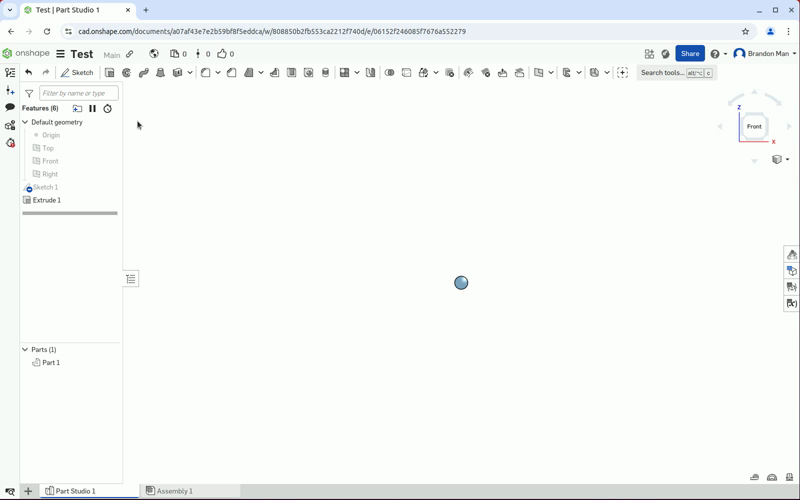
mouse_move(73, 189)
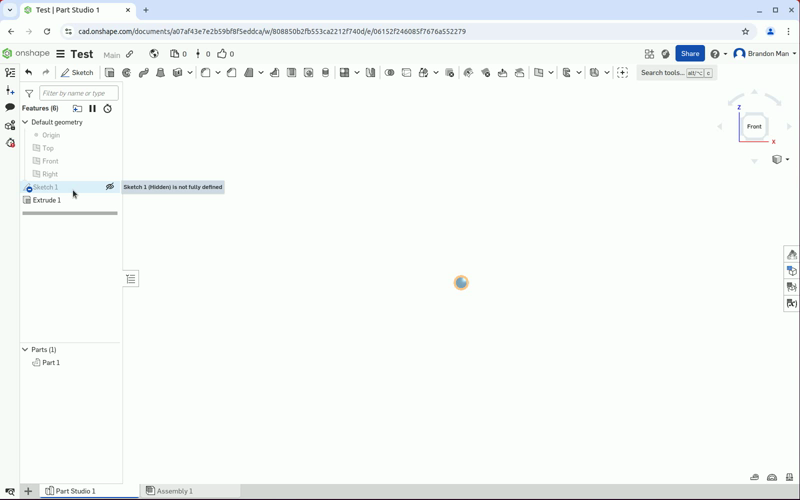
click(73, 189)
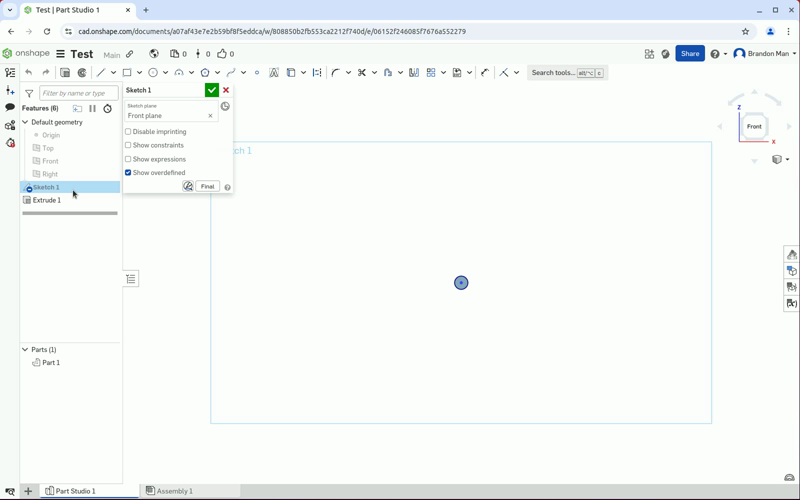
mouse_move(229, 92)
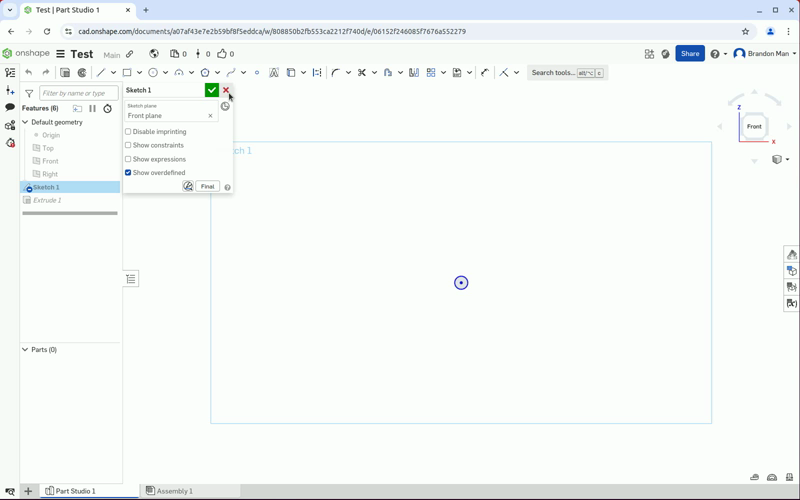
click(229, 92)
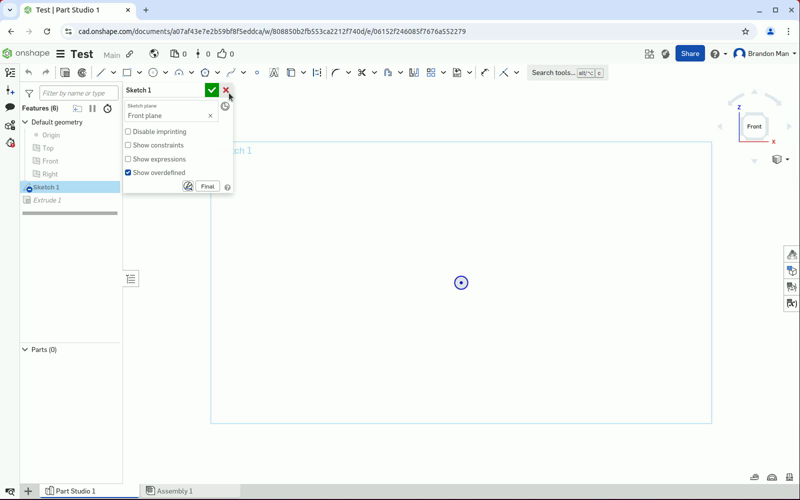
key(shift+s)
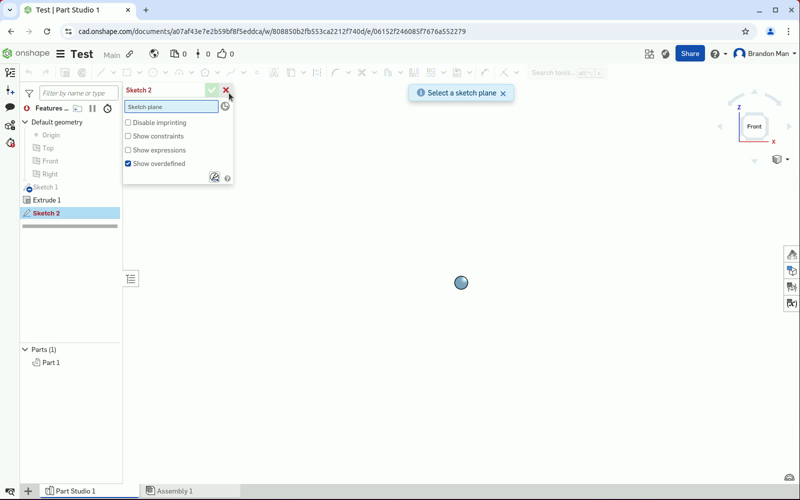
mouse_move(73, 163)
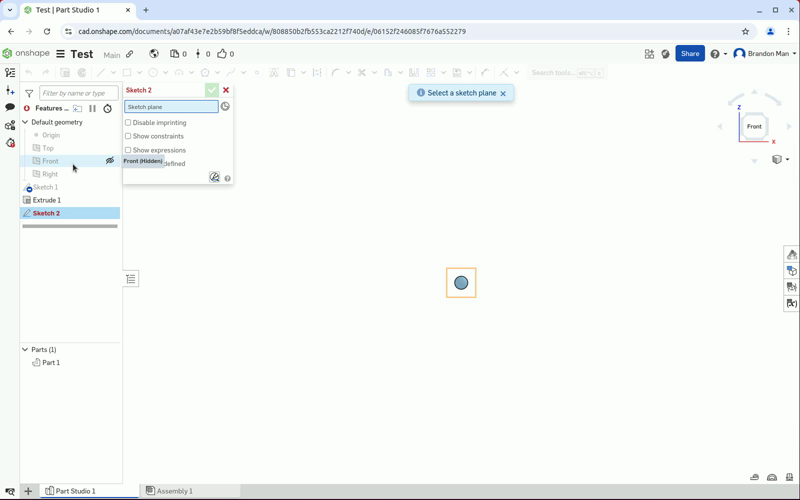
click(73, 163)
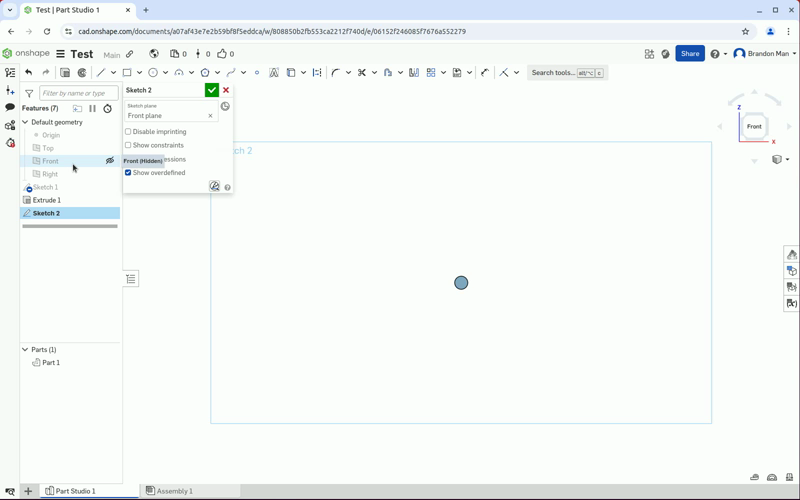
mouse_move(73, 352)
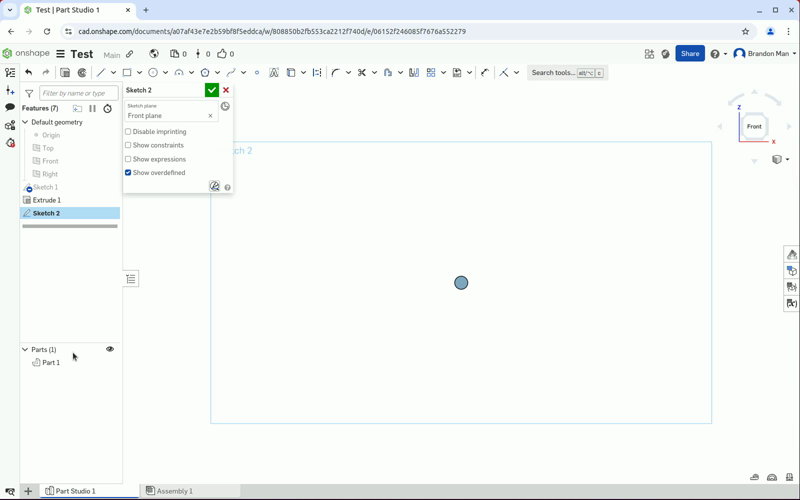
key(y)
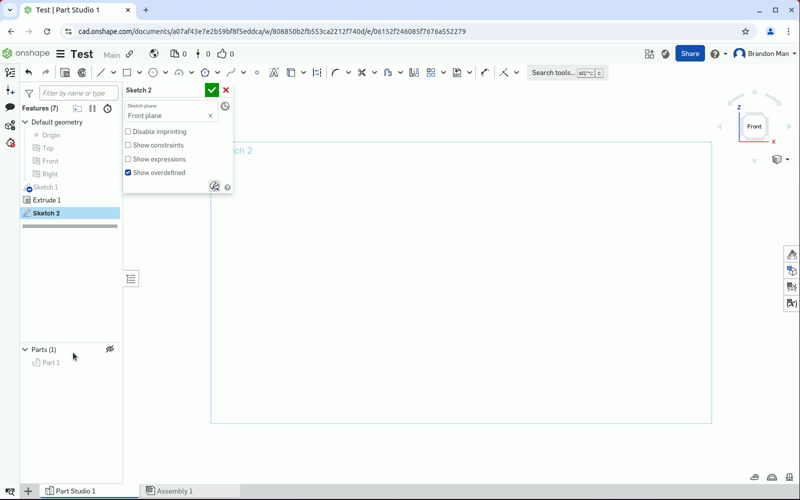
key(c)
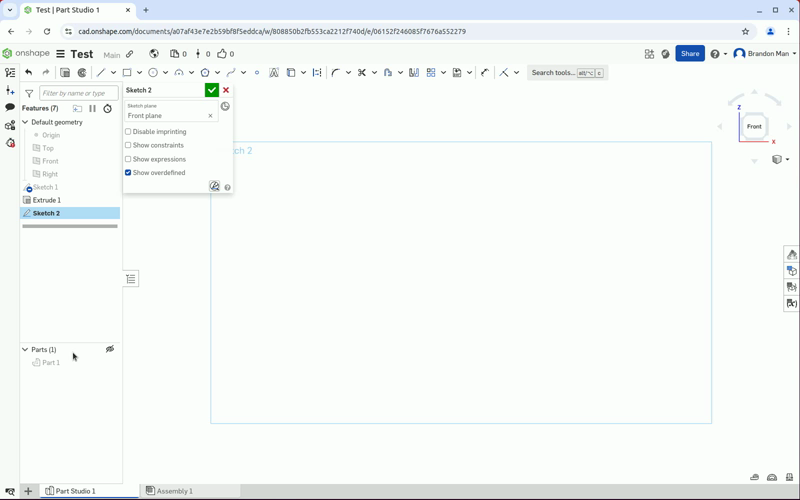
key_down(shift)
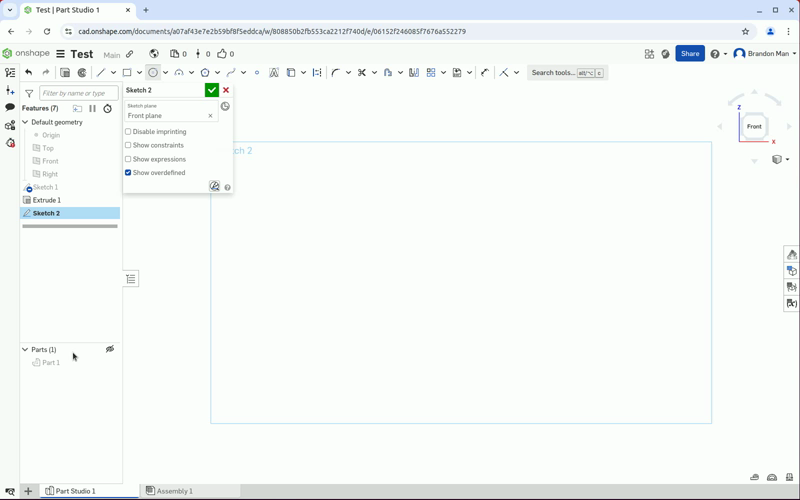
mouse_move(460, 282)
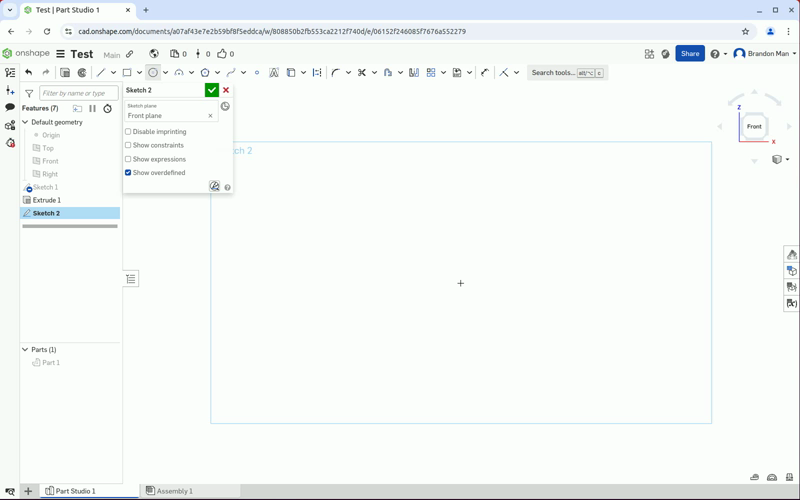
click(460, 282)
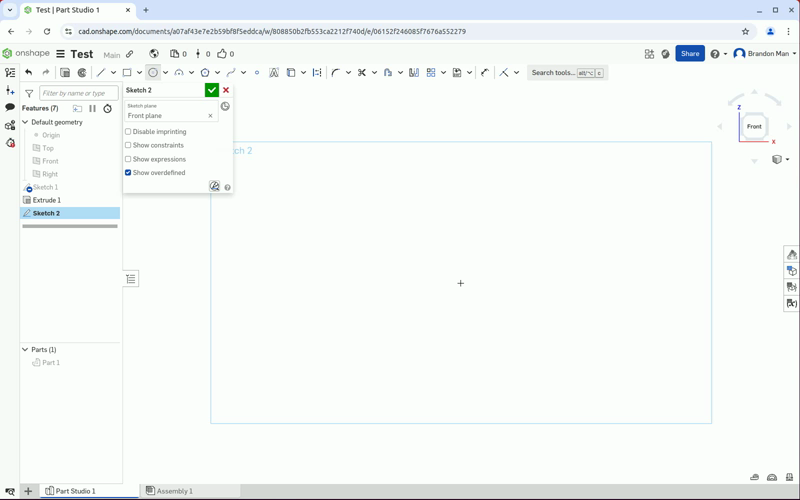
key_up(shift)
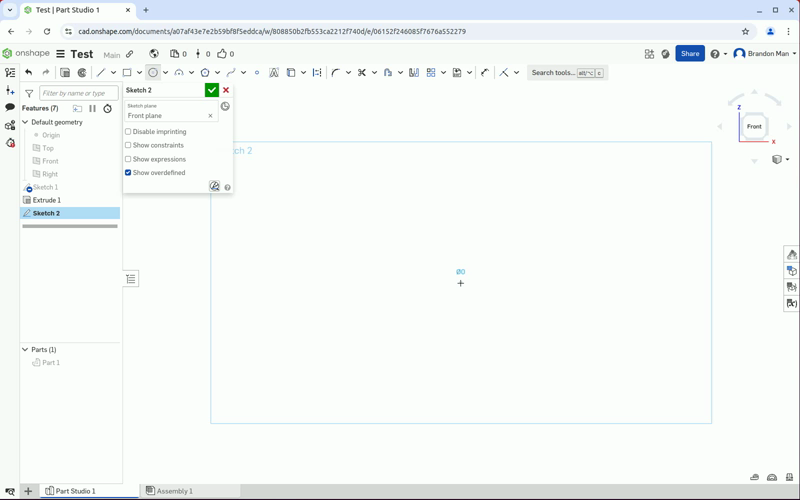
mouse_move(474, 282)
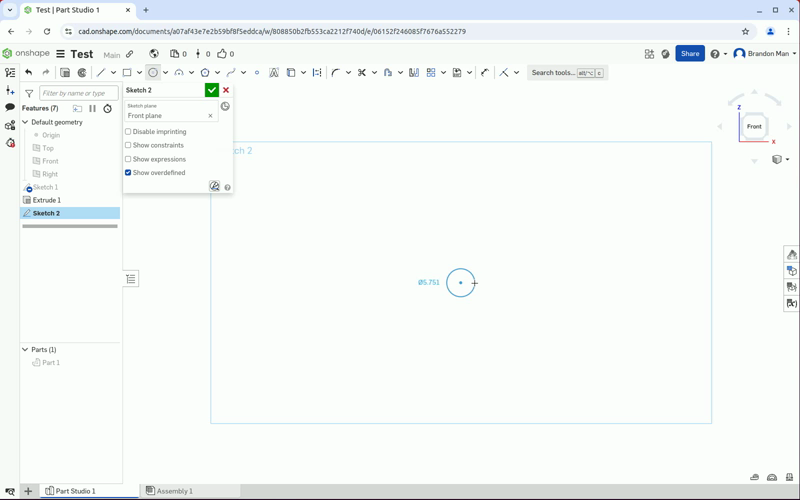
click(474, 282)
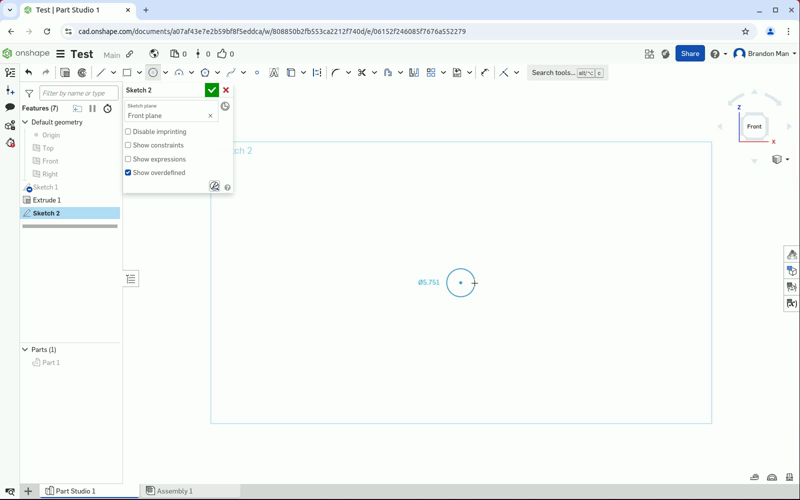
key(esc)
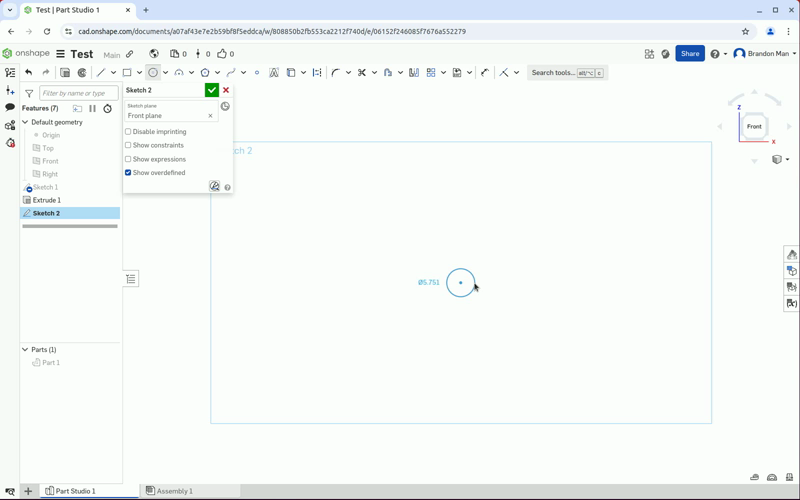
key(c)
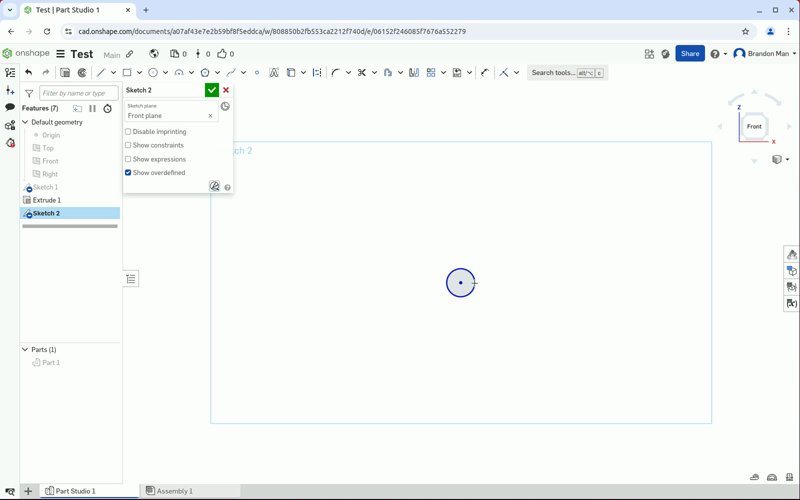
key_down(shift)
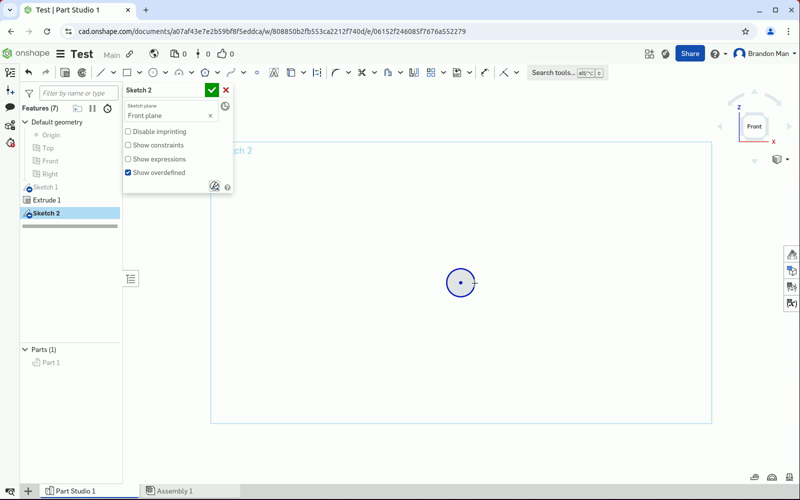
mouse_move(460, 282)
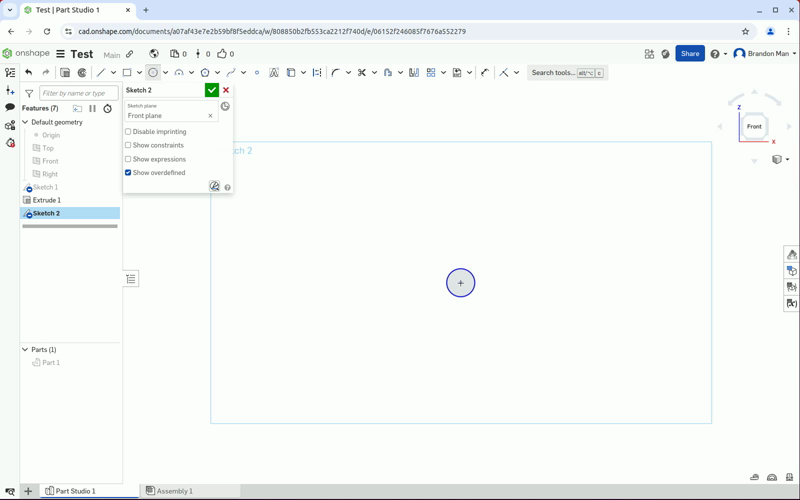
click(460, 282)
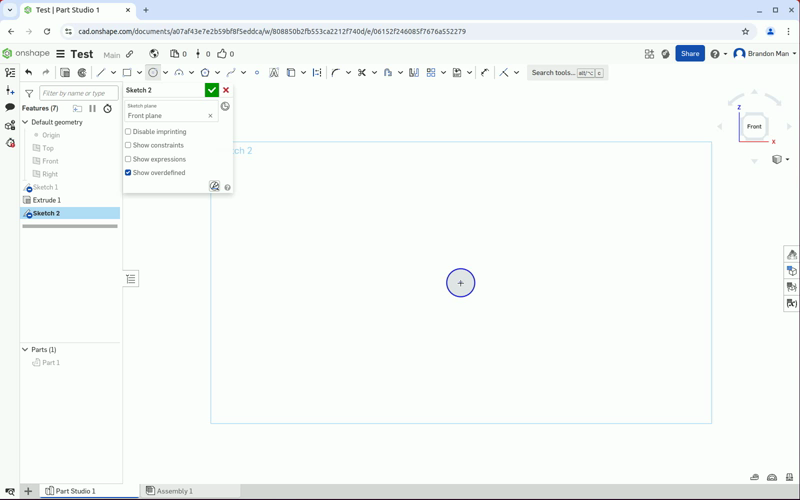
key_up(shift)
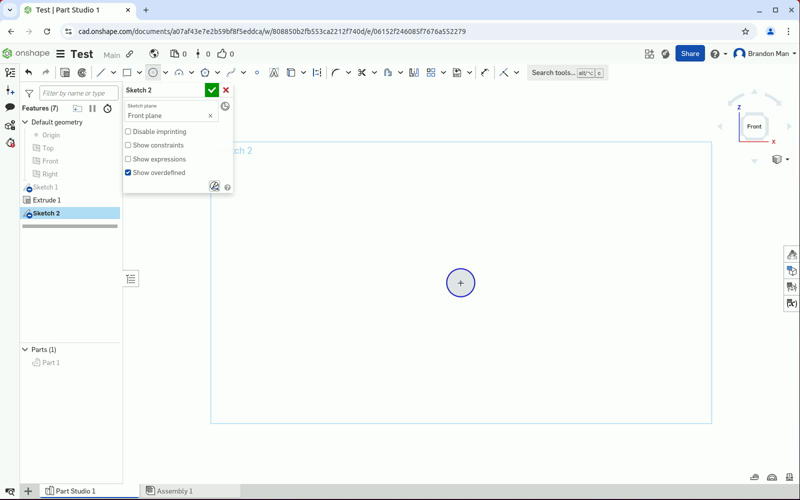
mouse_move(467, 282)
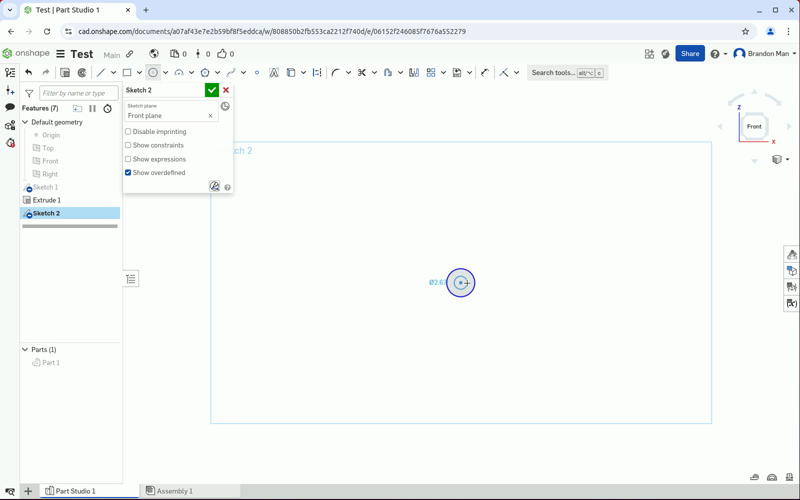
click(467, 282)
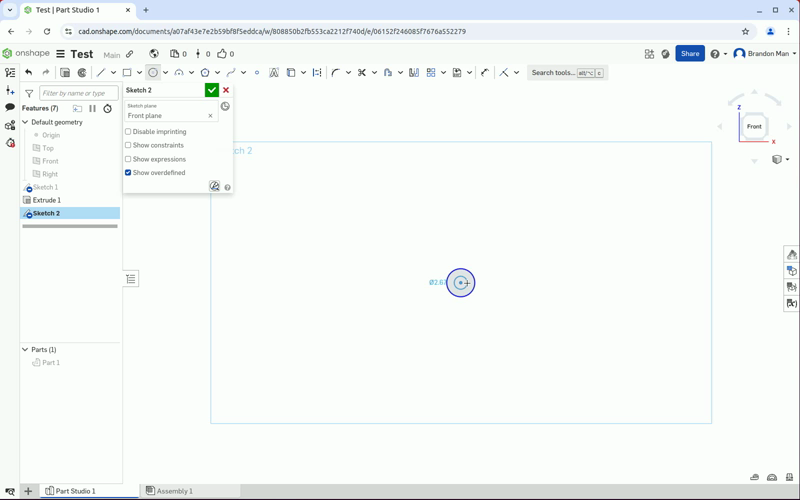
key(esc)
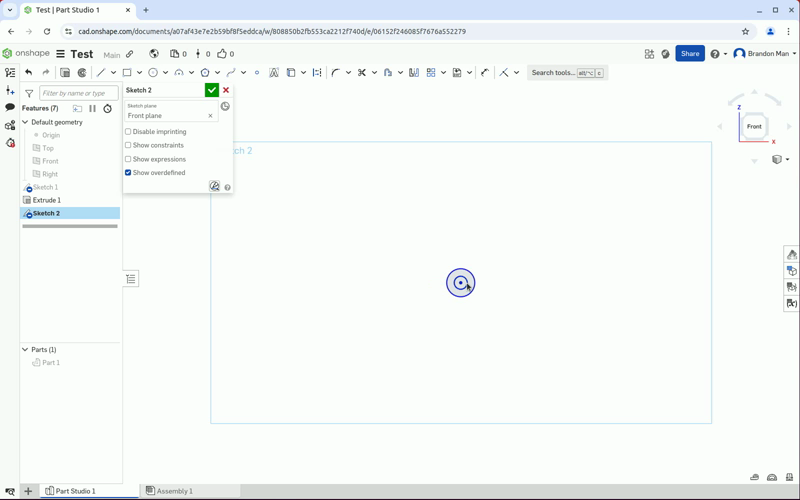
mouse_move(468, 293)
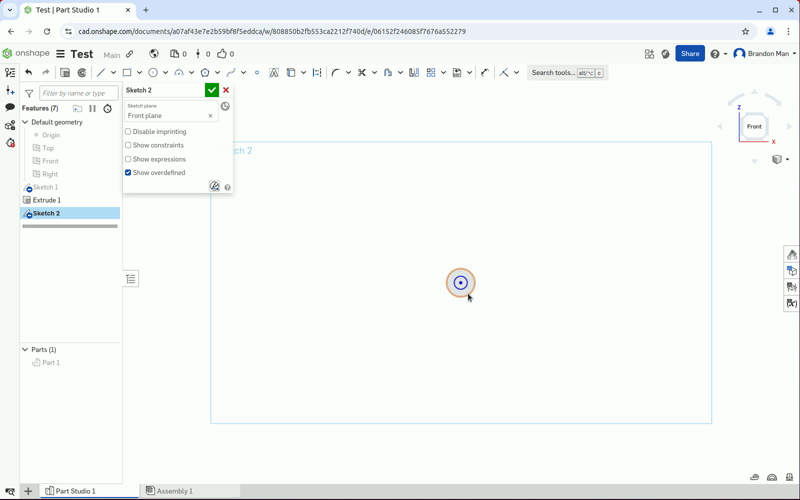
scroll(6)
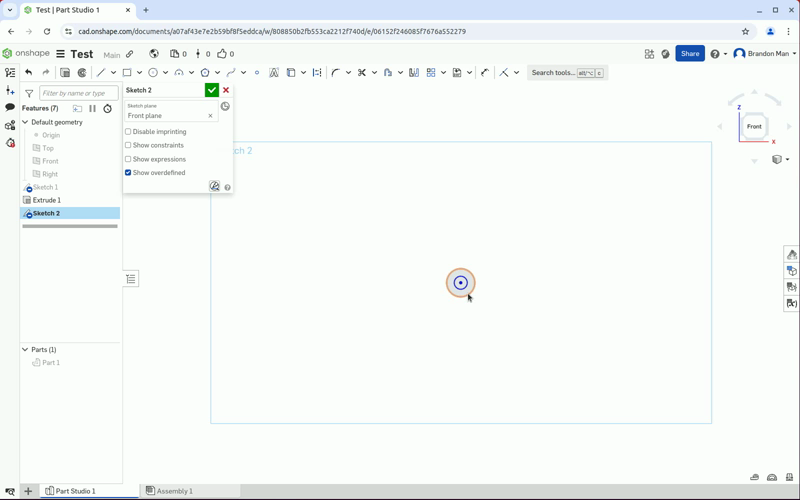
scroll(6)
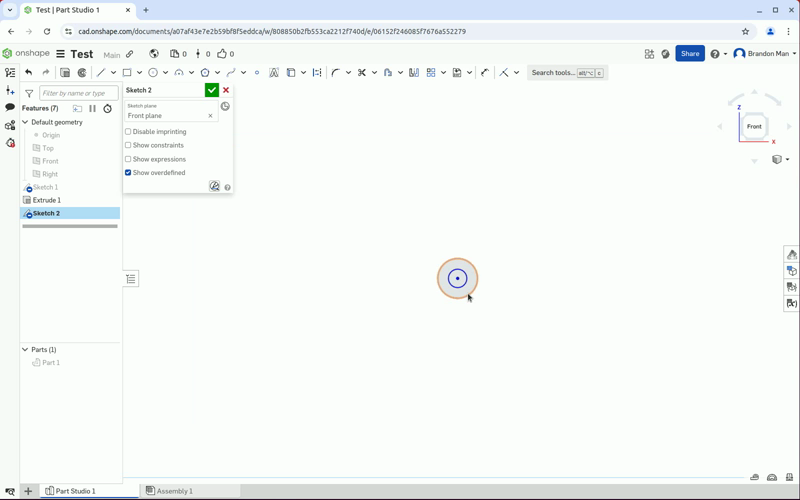
scroll(6)
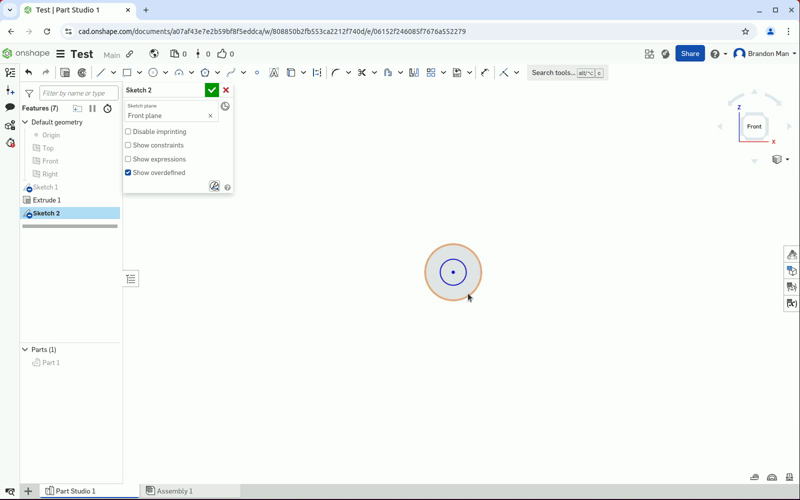
scroll(6)
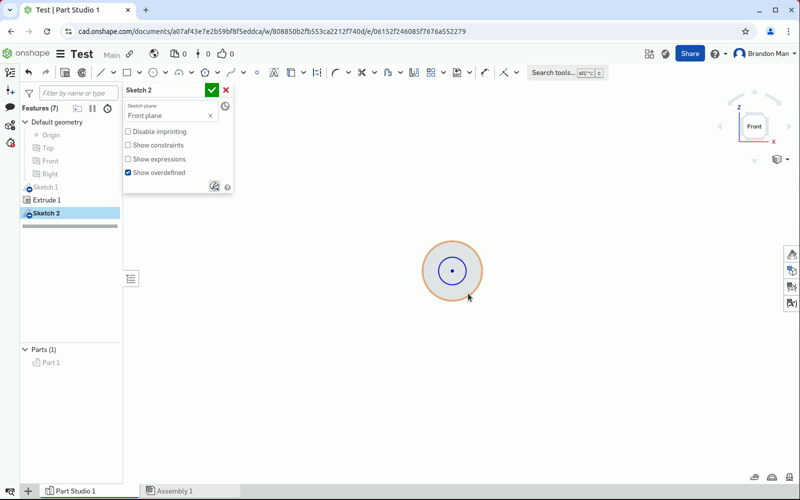
scroll(6)
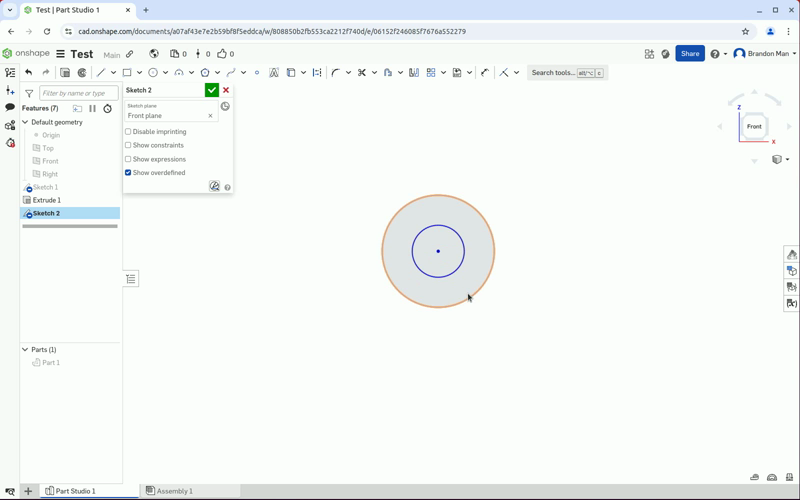
scroll(6)
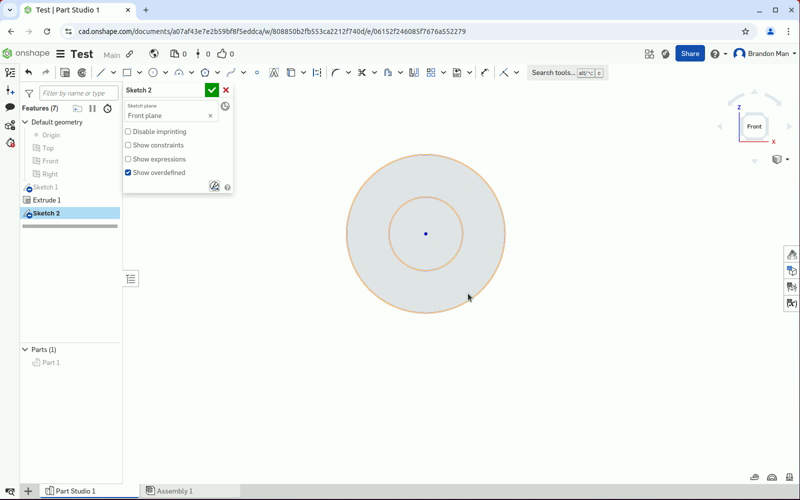
scroll(6)
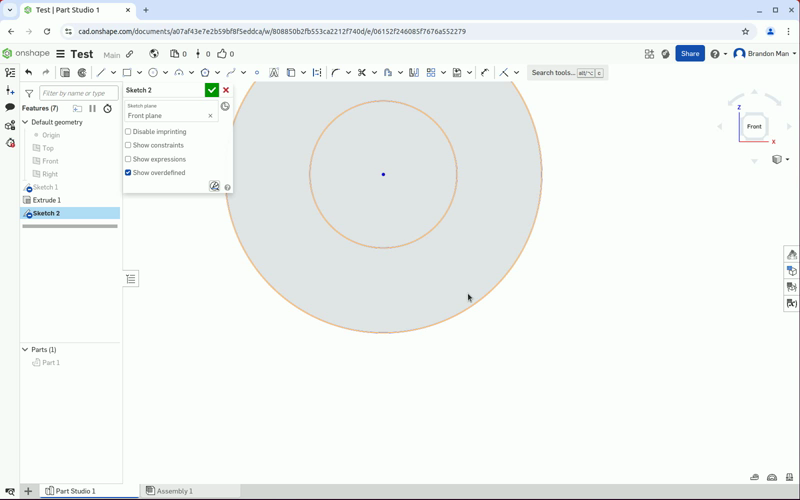
click(468, 293)
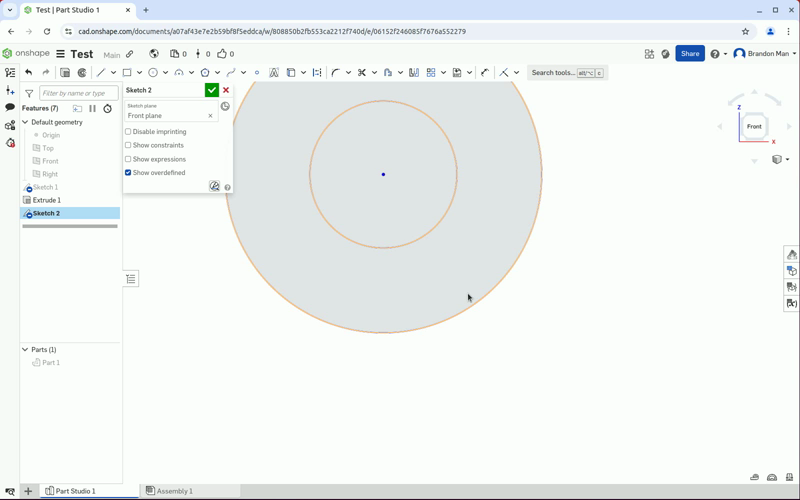
scroll(-6)
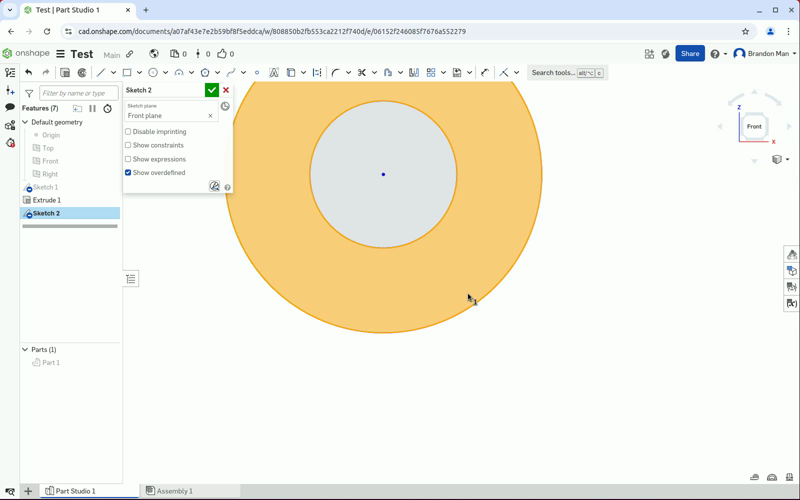
scroll(-6)
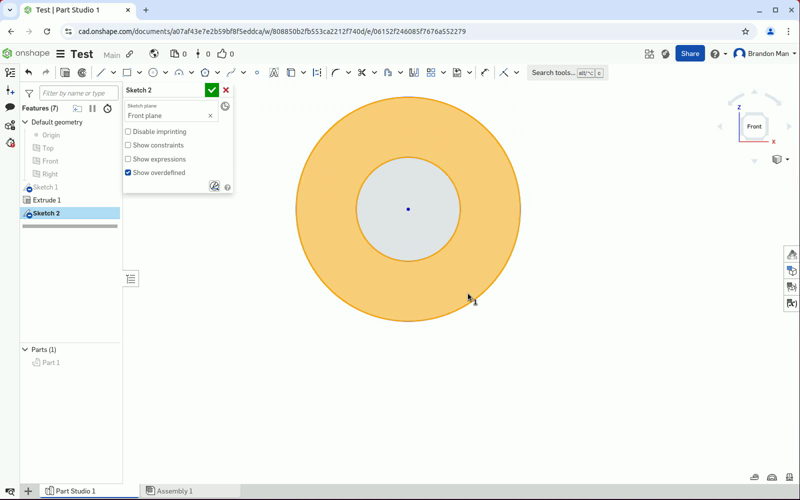
scroll(-6)
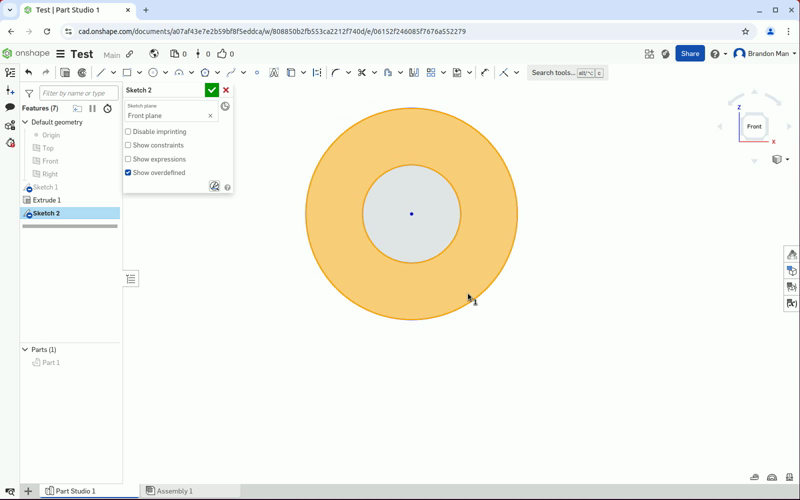
scroll(-6)
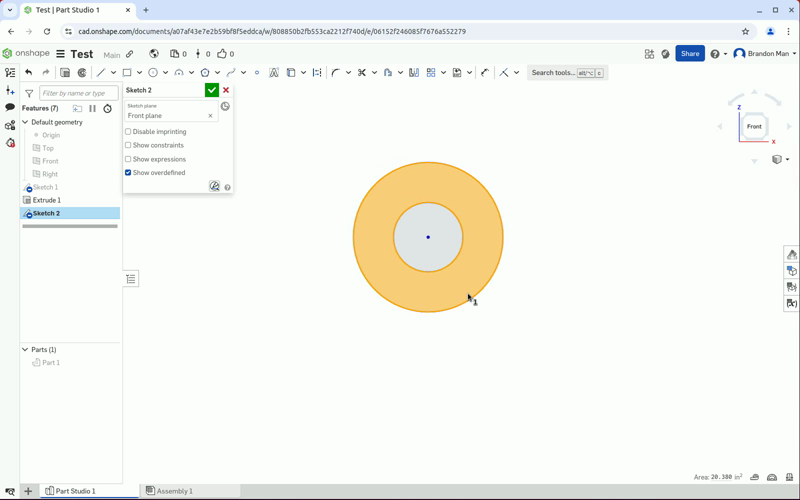
scroll(-6)
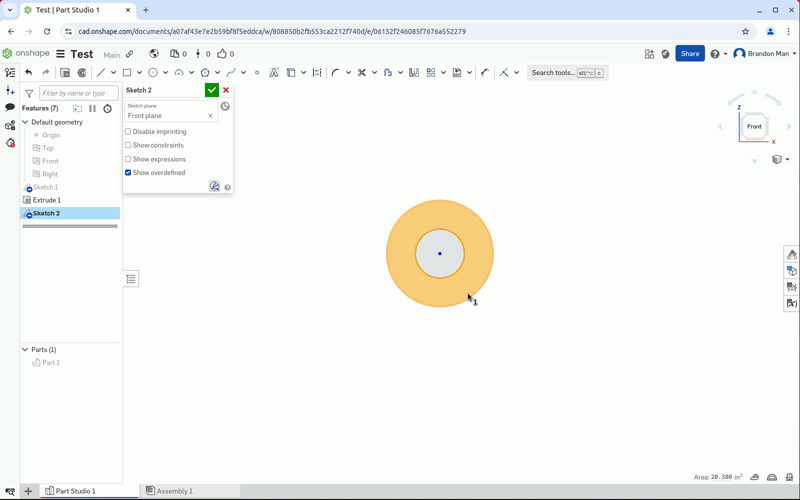
scroll(-6)
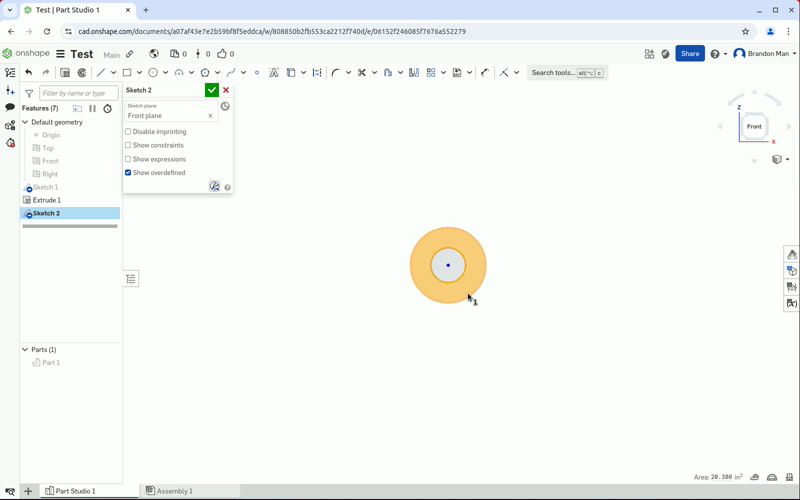
scroll(-6)
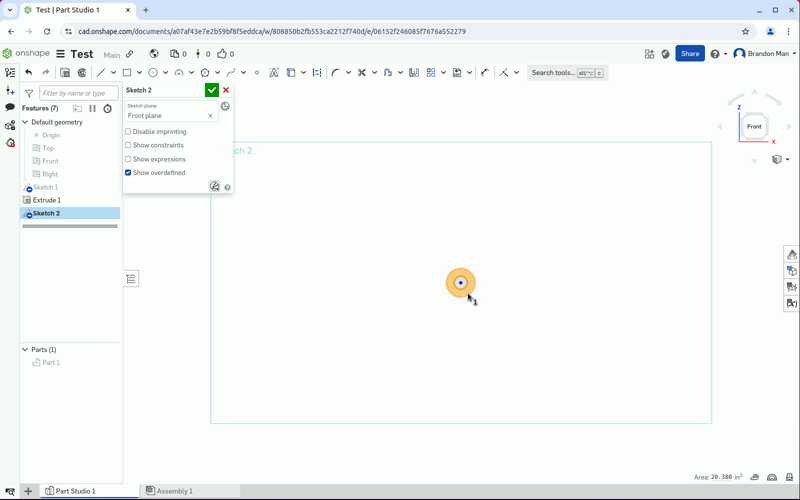
mouse_move(73, 352)
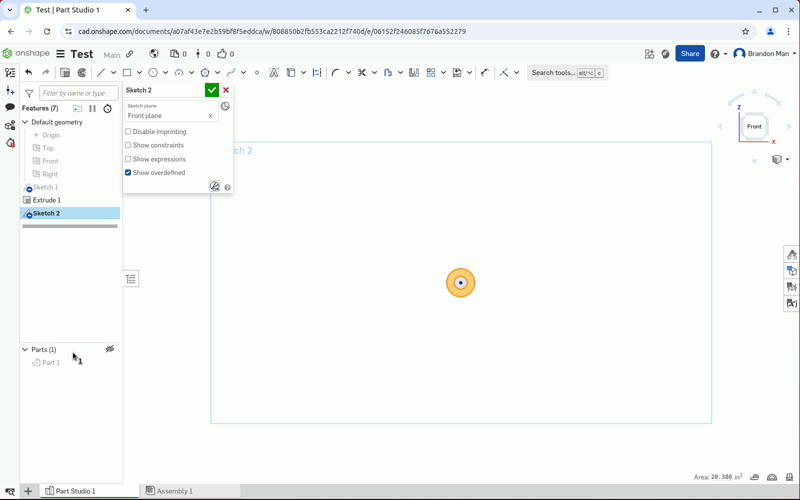
key(shift+y)
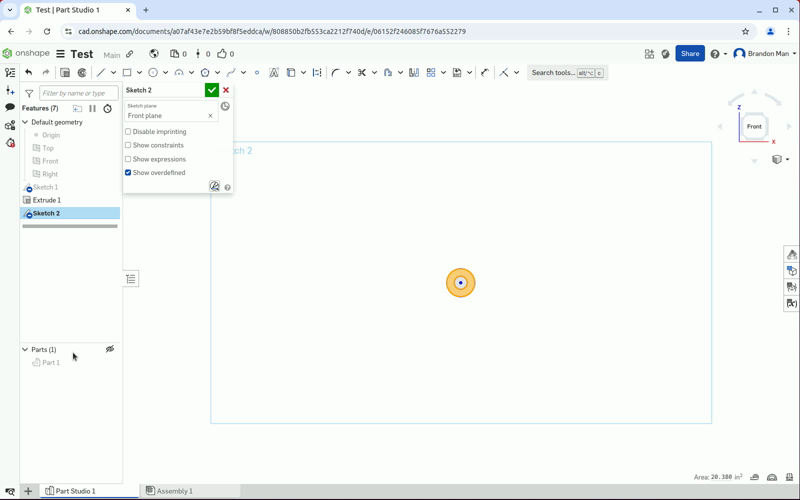
key(shift+e)
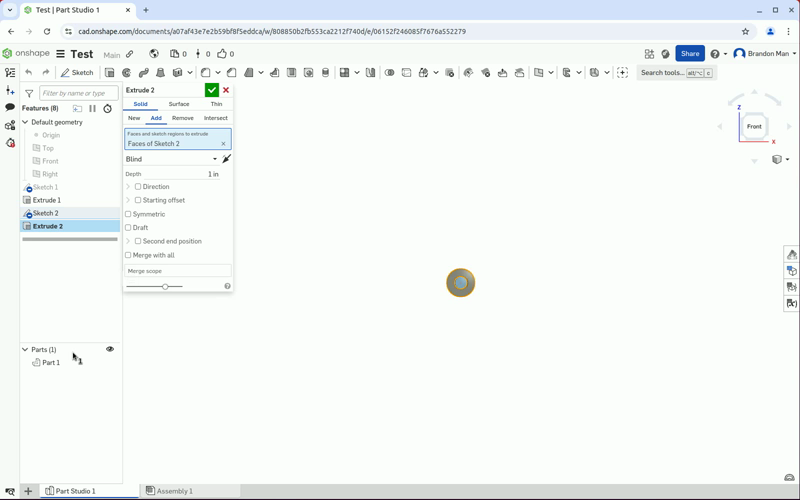
mouse_move(143, 106)
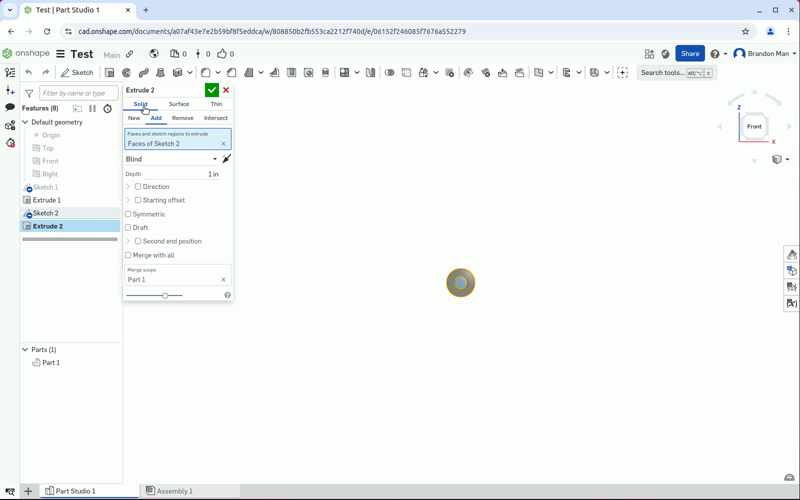
click(143, 106)
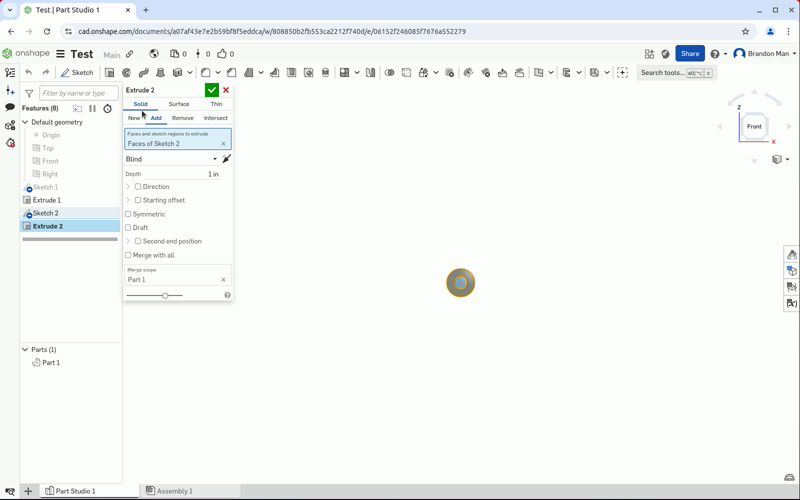
mouse_move(137, 120)
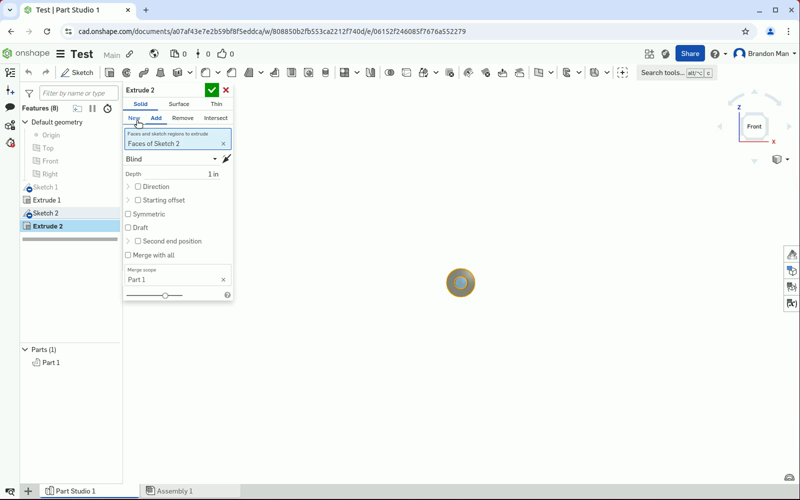
click(137, 120)
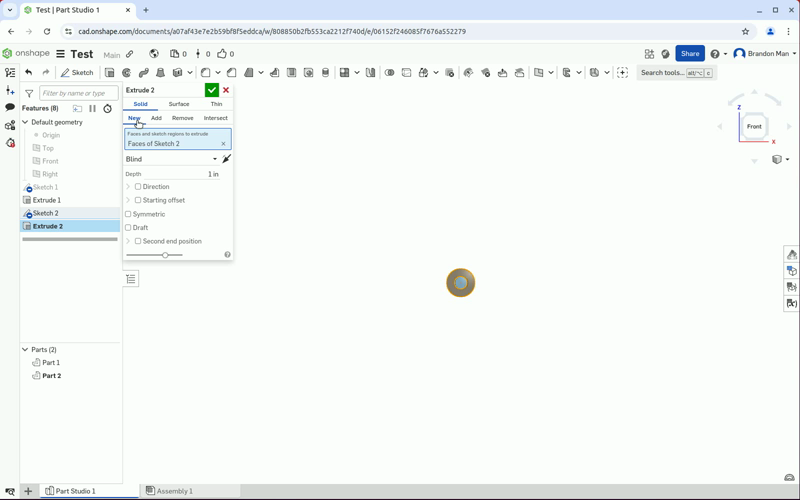
key(tab, 4)
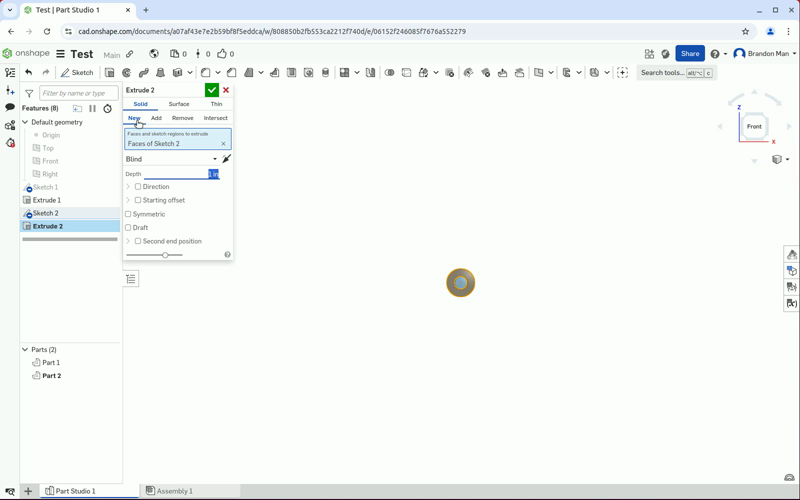
text(9.148)
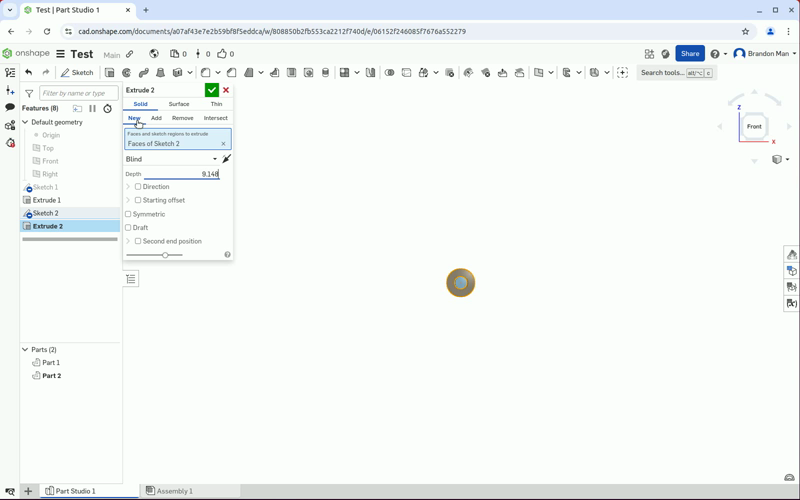
key(tab, 3)
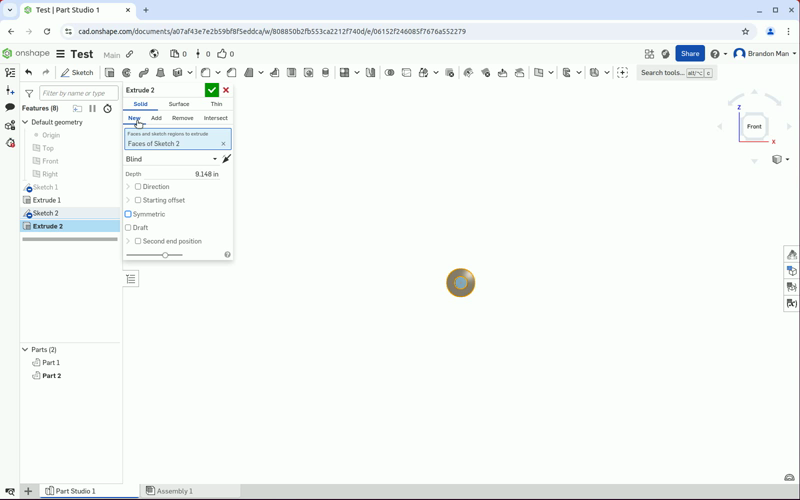
key(space)
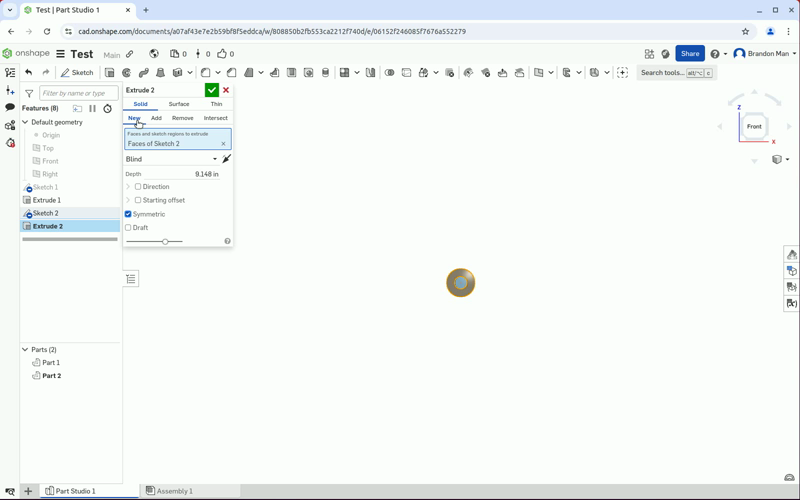
key(enter)
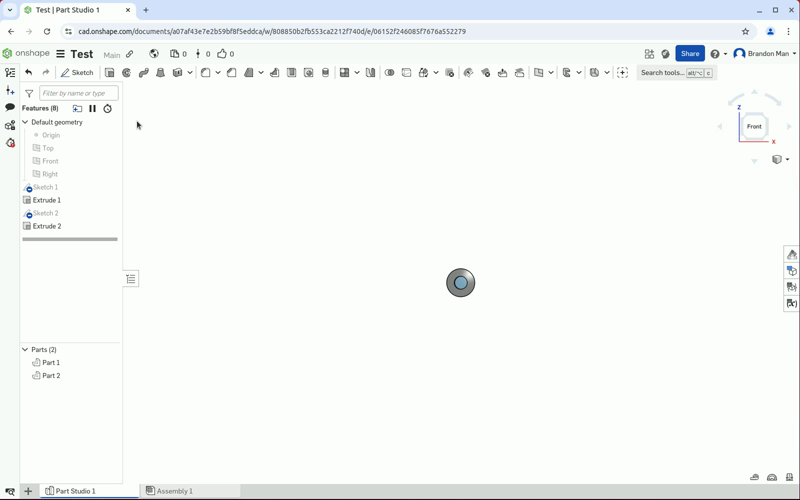
key(shift+h)
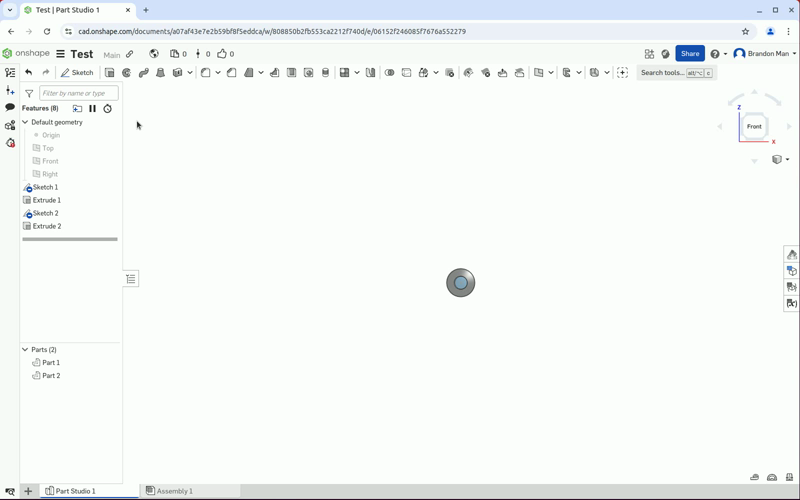
key(shift+h)
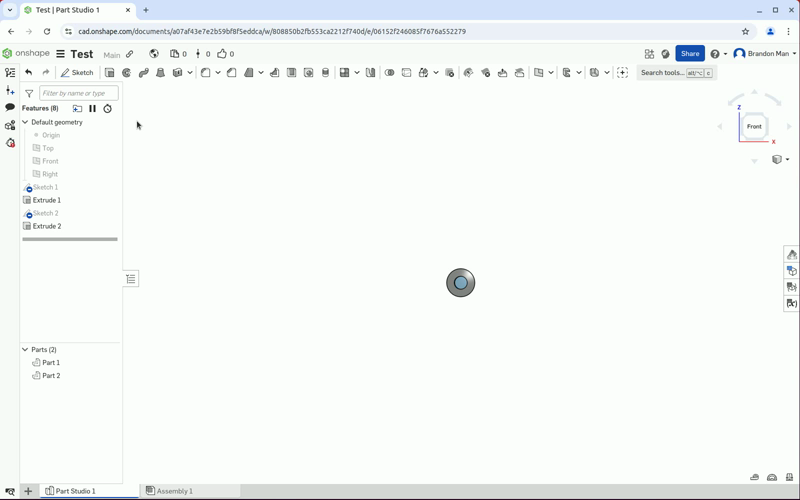
mouse_move(73, 189)
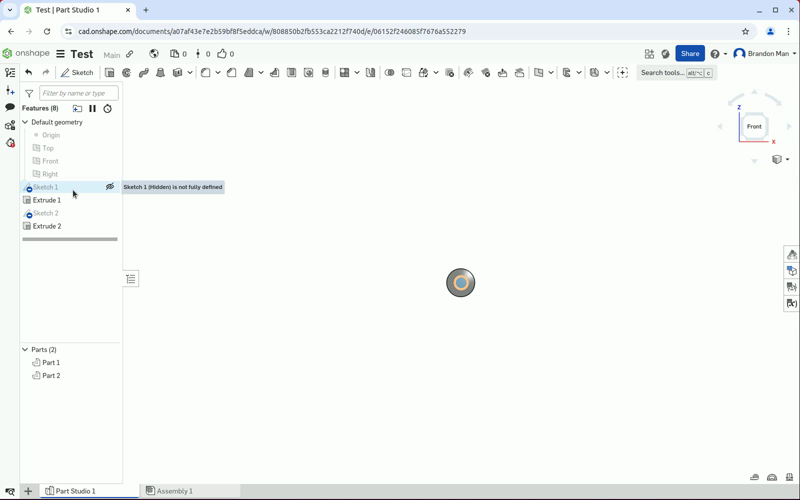
click(73, 189)
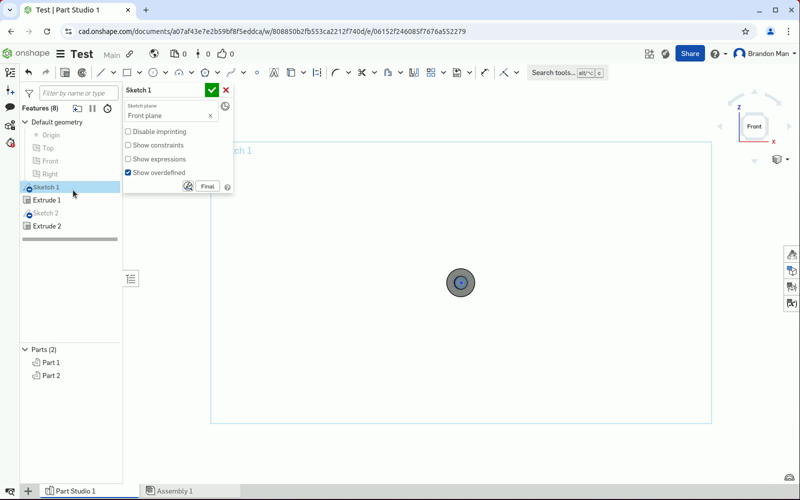
mouse_move(229, 92)
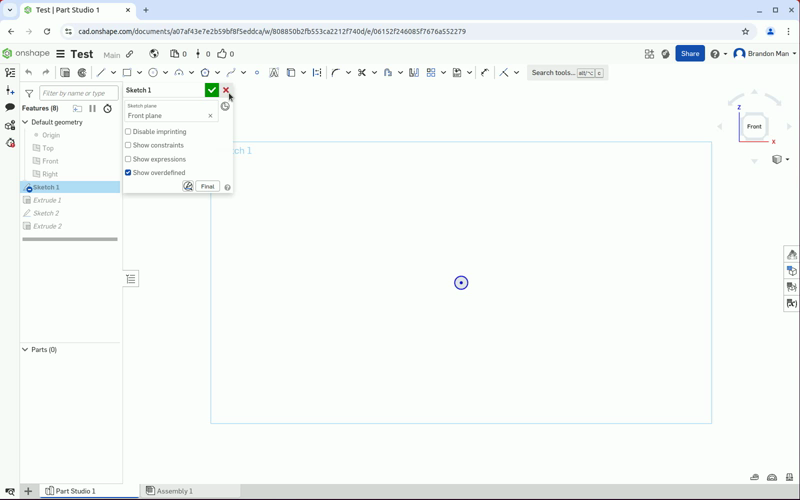
click(229, 92)
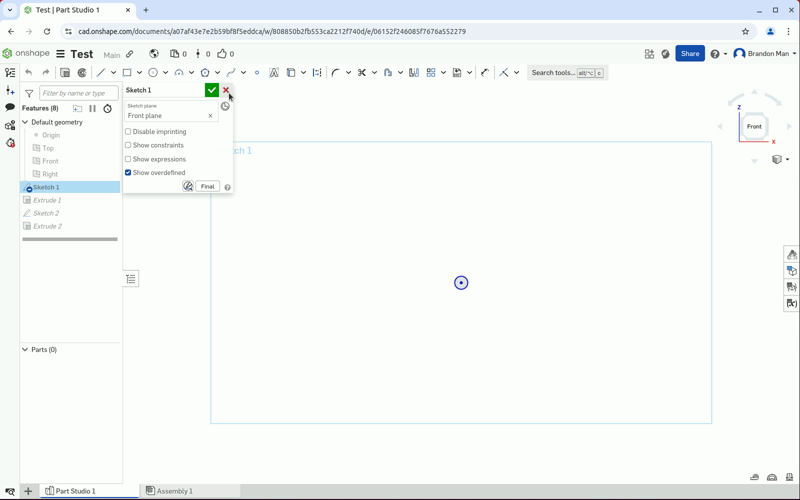
key(shift+s)
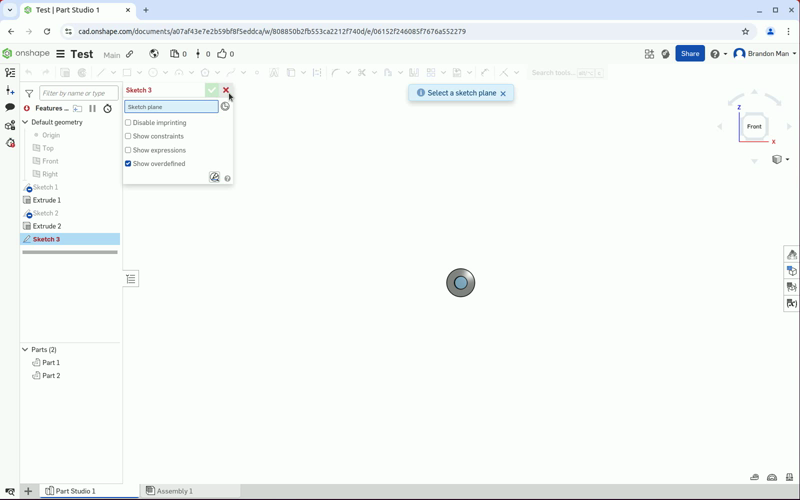
mouse_move(73, 163)
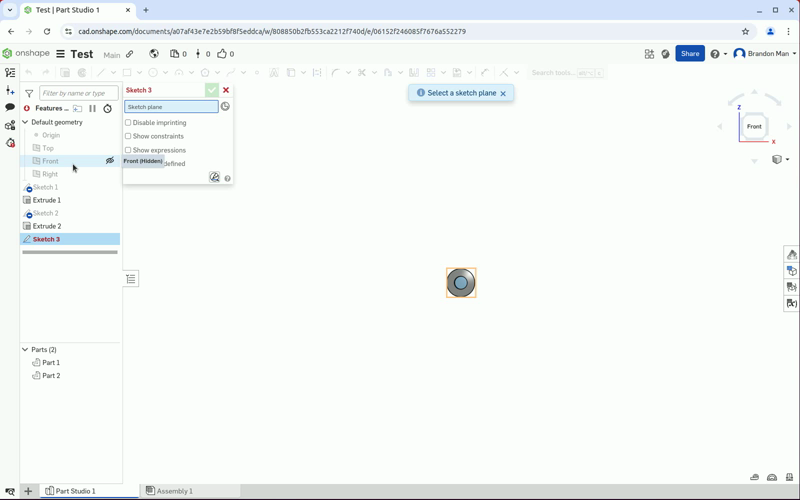
click(73, 163)
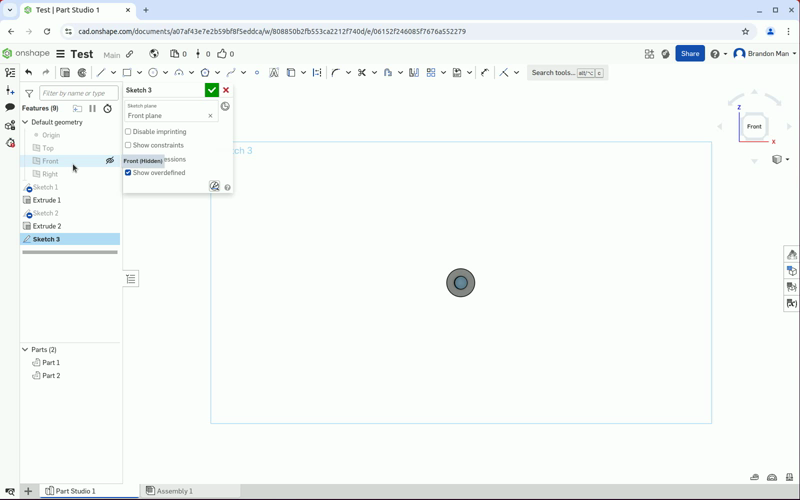
mouse_move(73, 352)
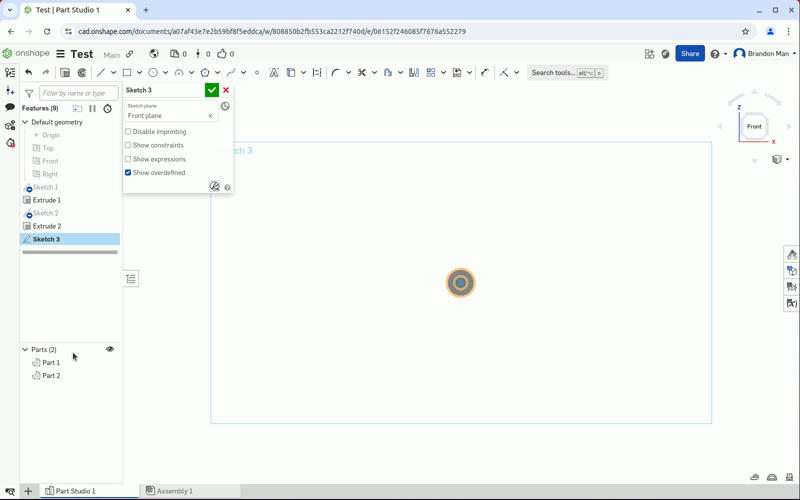
key(y)
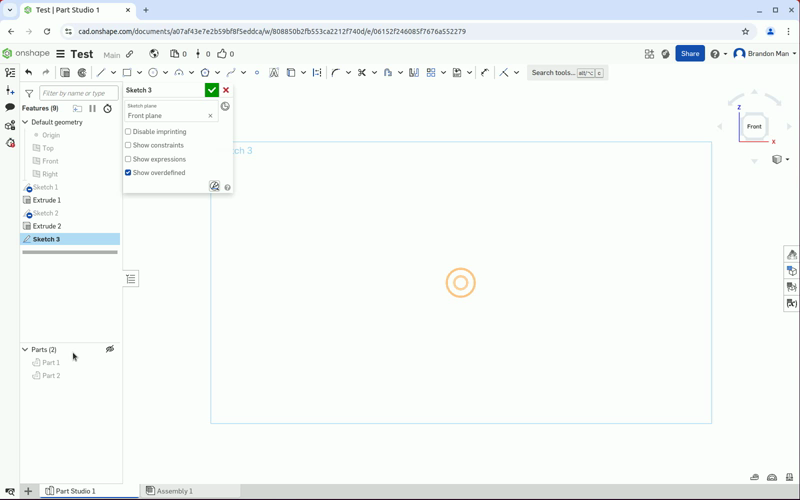
key(c)
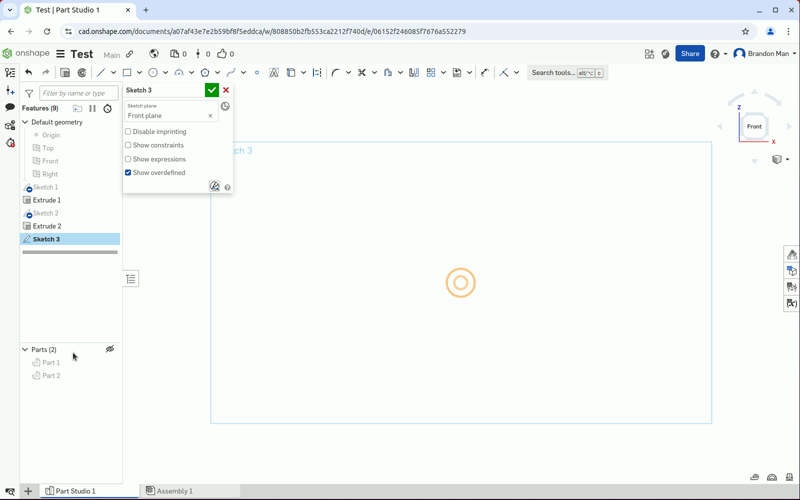
key_down(shift)
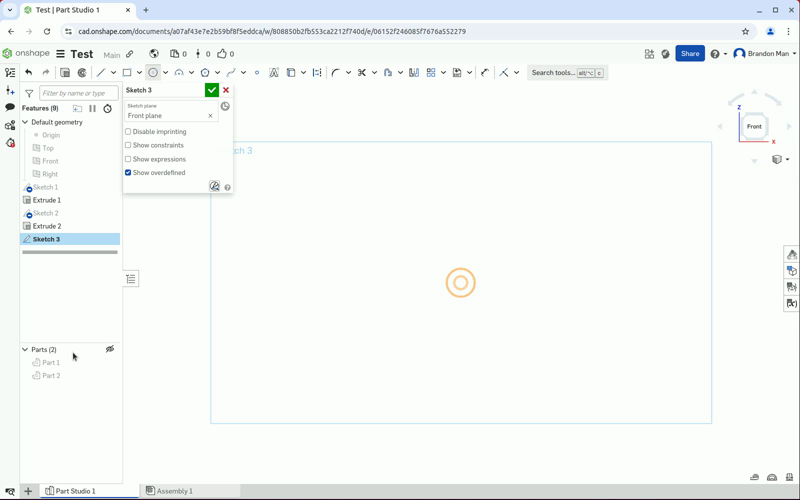
mouse_move(461, 282)
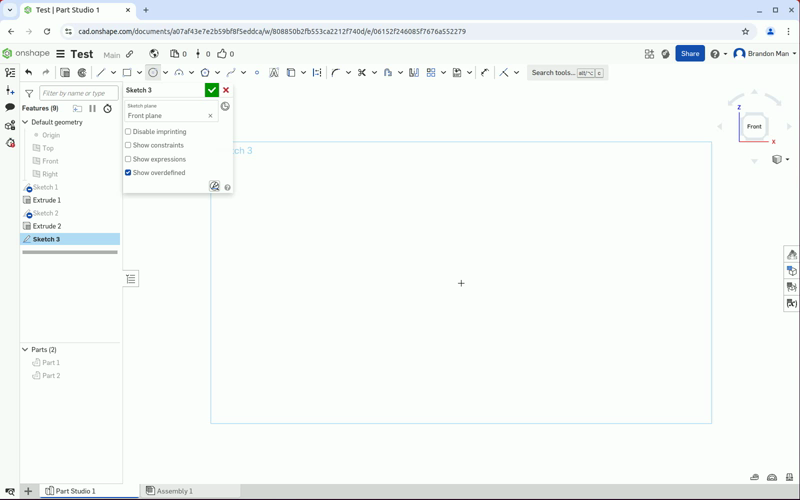
click(461, 282)
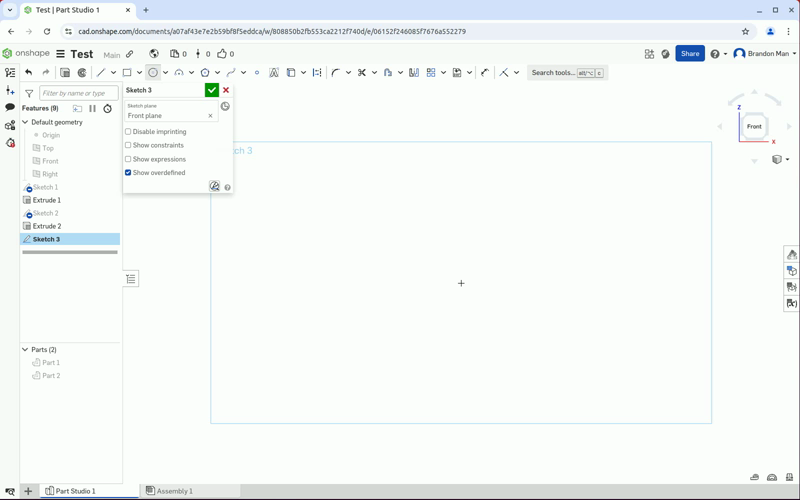
key_up(shift)
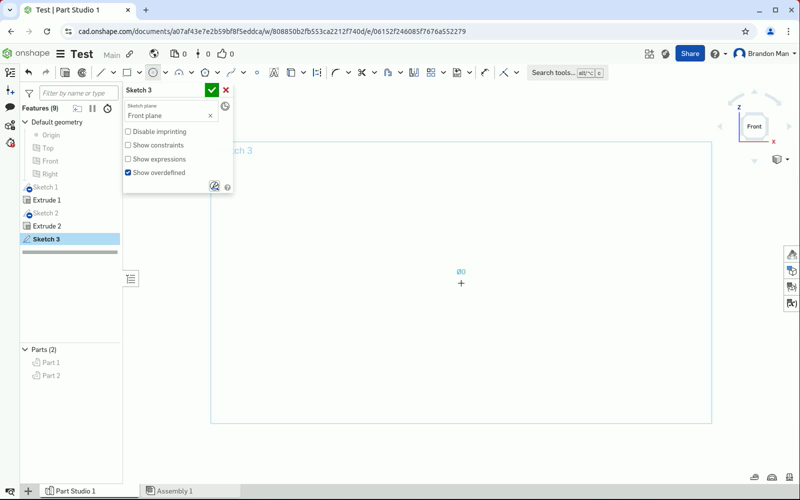
mouse_move(484, 282)
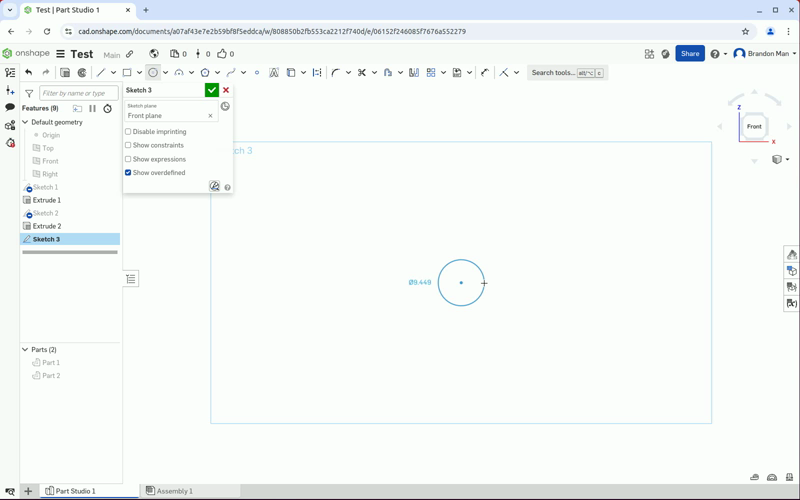
click(484, 282)
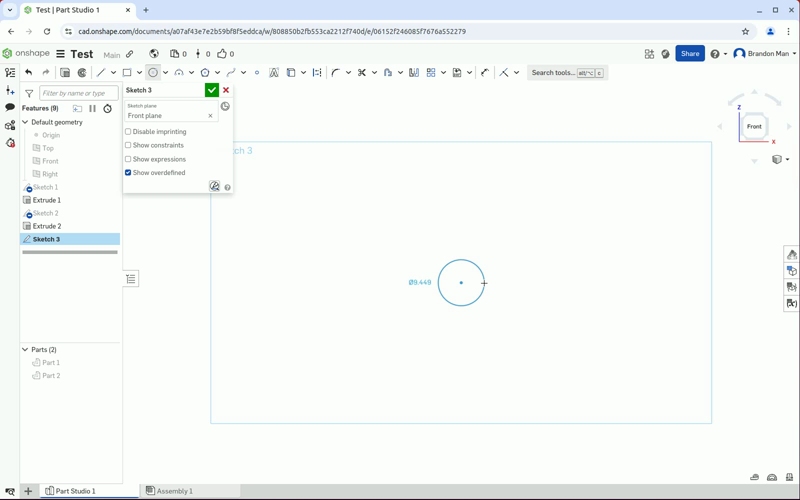
key(esc)
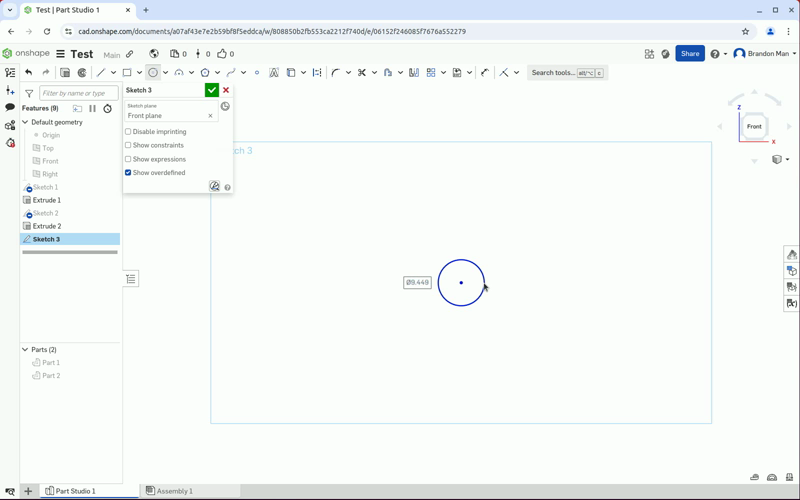
key(c)
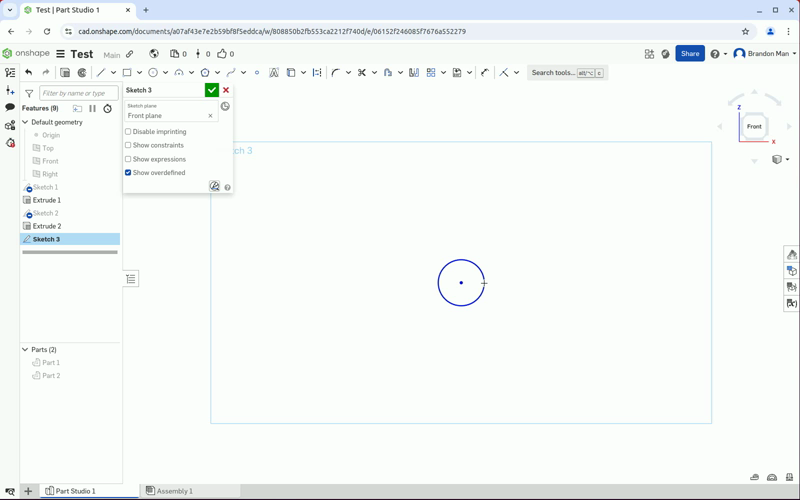
key_down(shift)
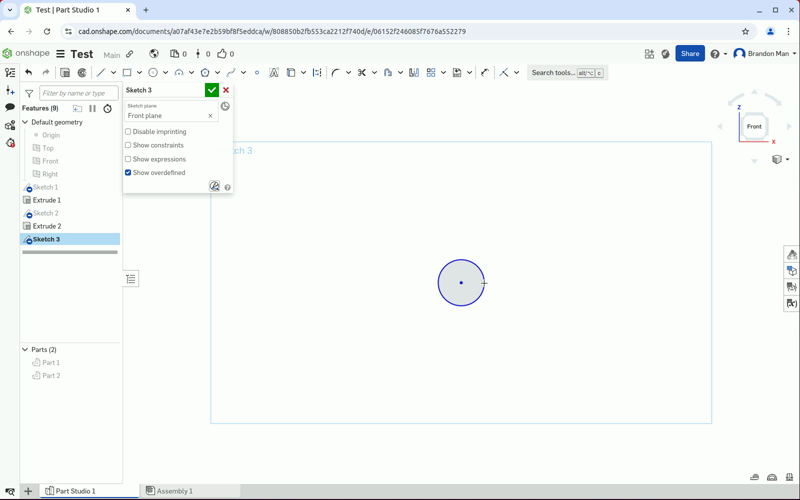
mouse_move(461, 282)
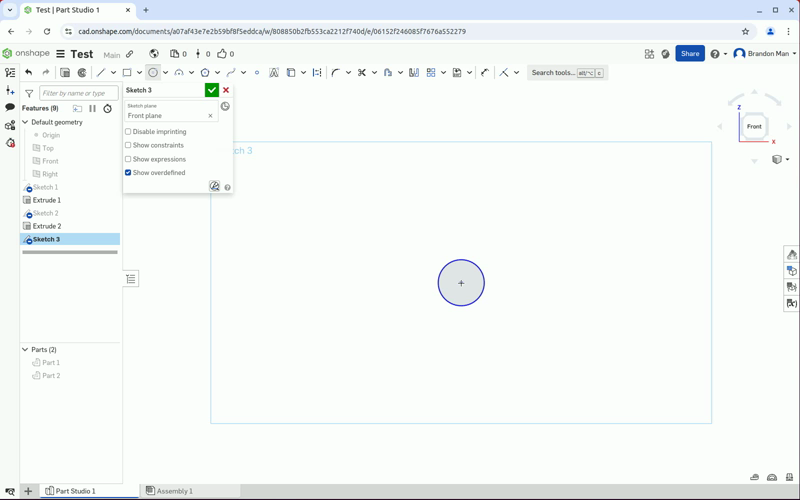
click(461, 282)
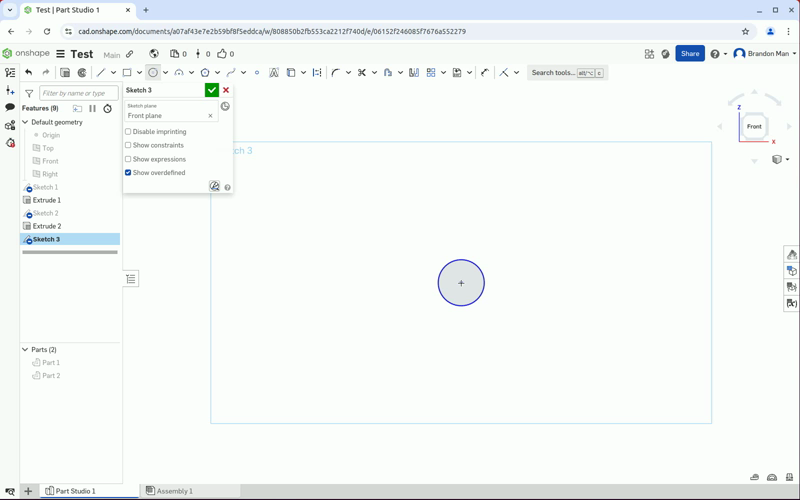
key_up(shift)
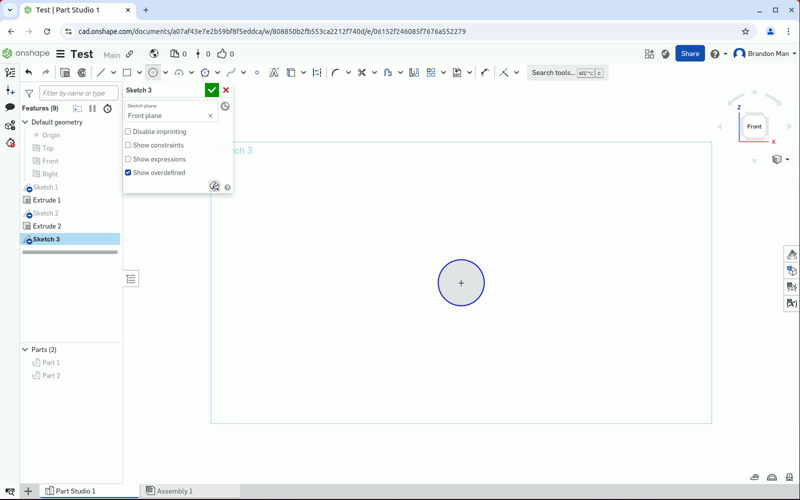
mouse_move(475, 282)
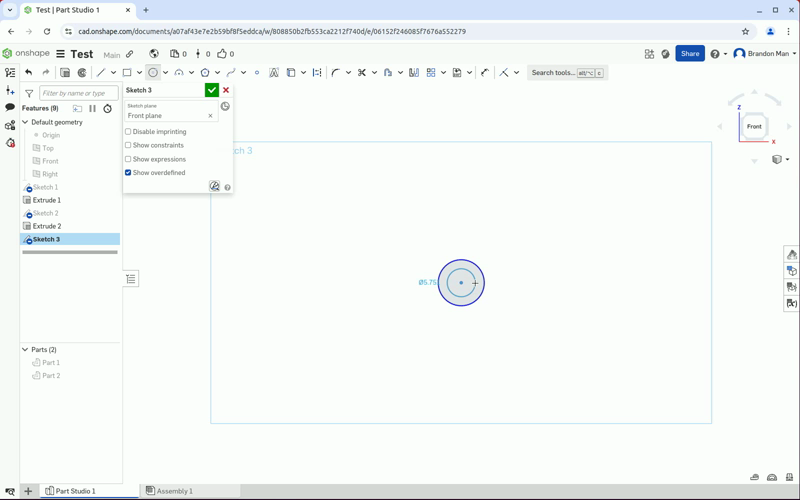
click(475, 282)
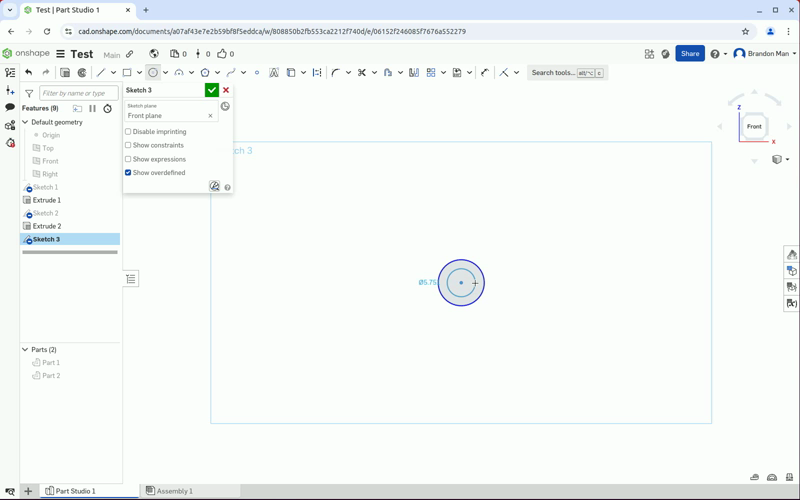
key(esc)
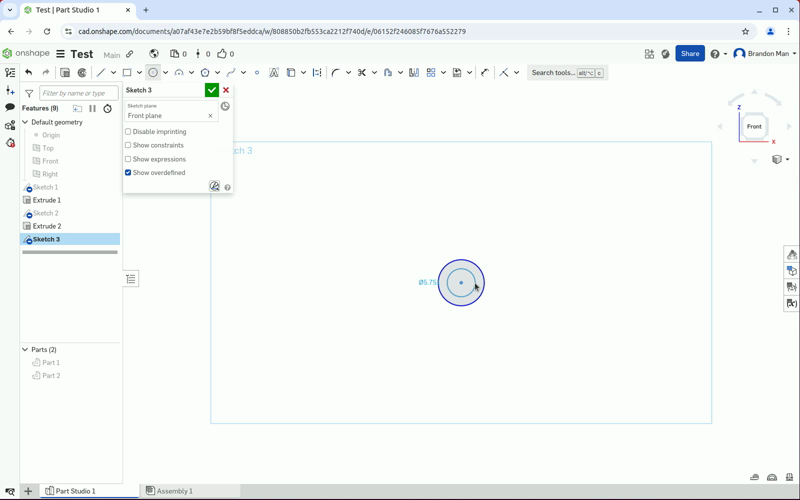
mouse_move(445, 287)
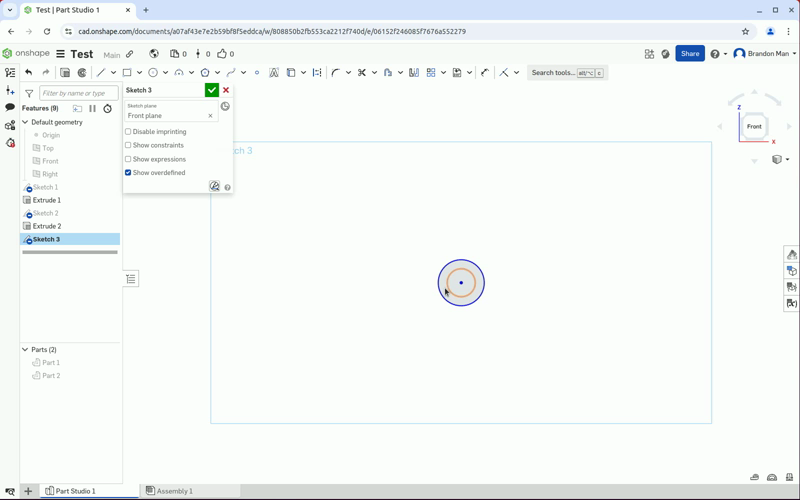
scroll(6)
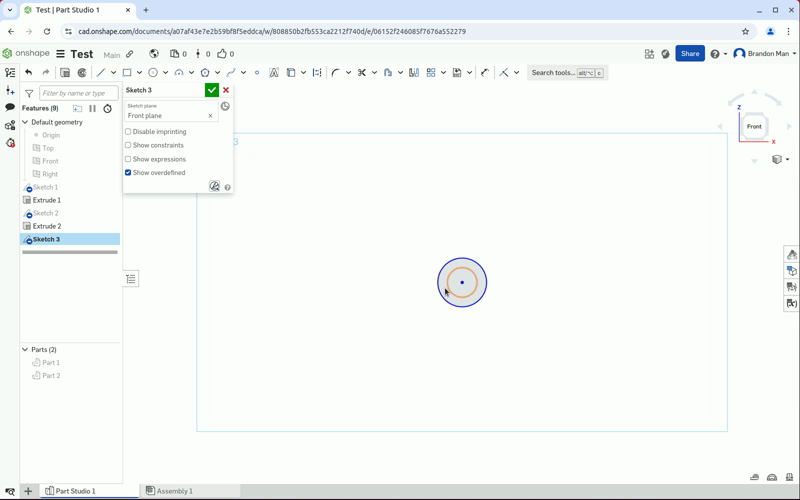
scroll(6)
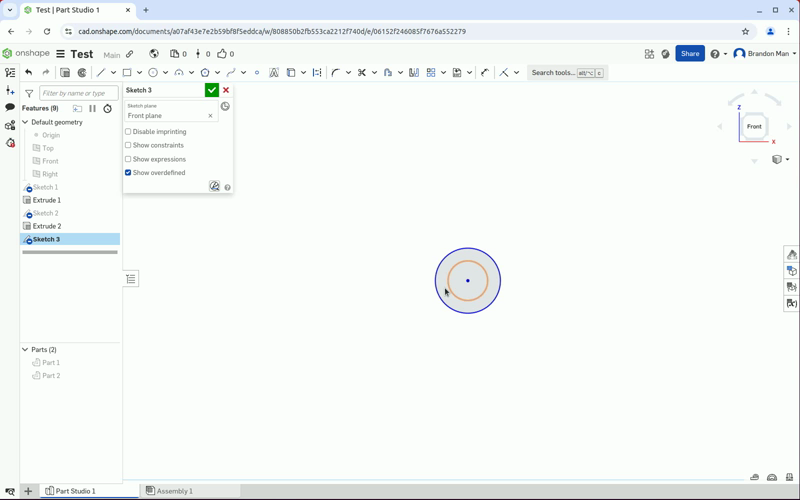
scroll(6)
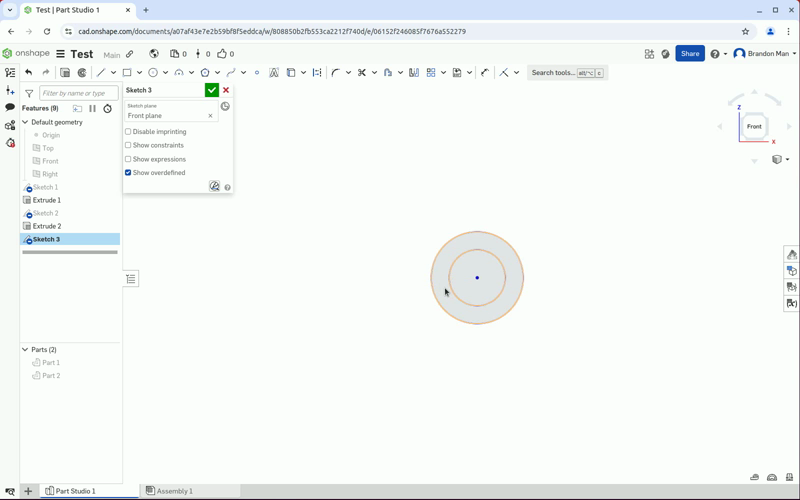
scroll(6)
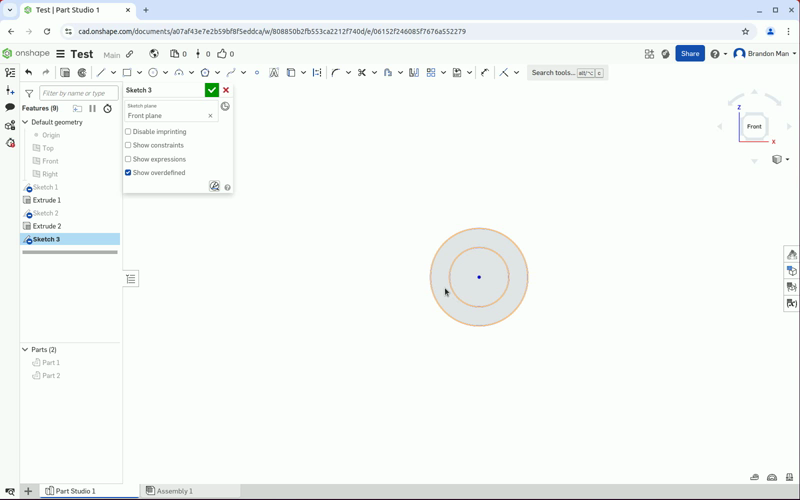
scroll(6)
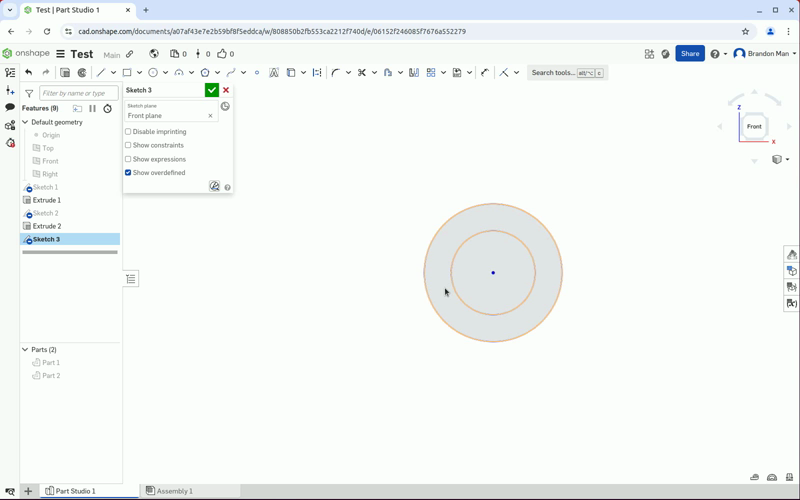
scroll(6)
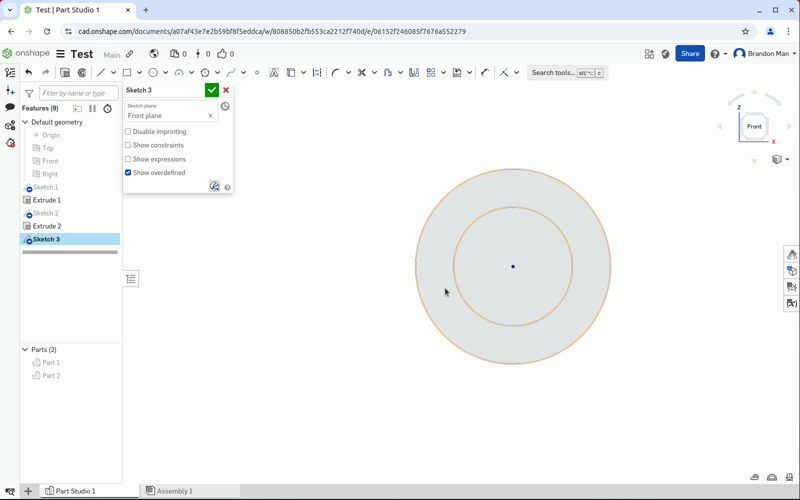
scroll(6)
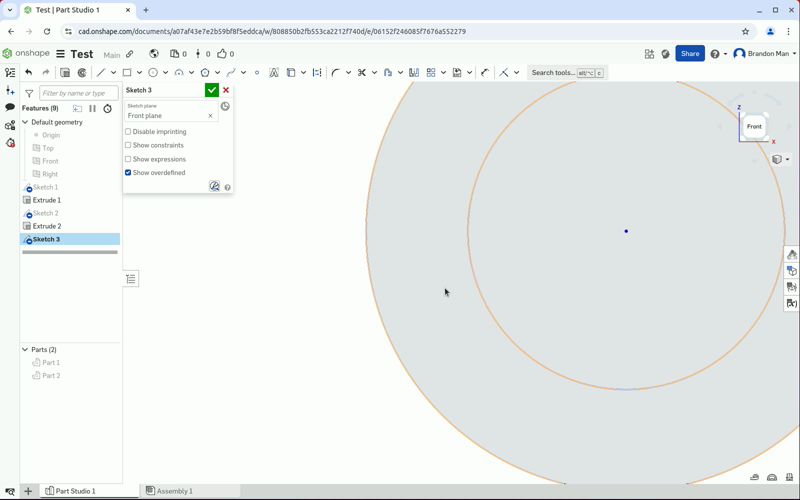
click(445, 287)
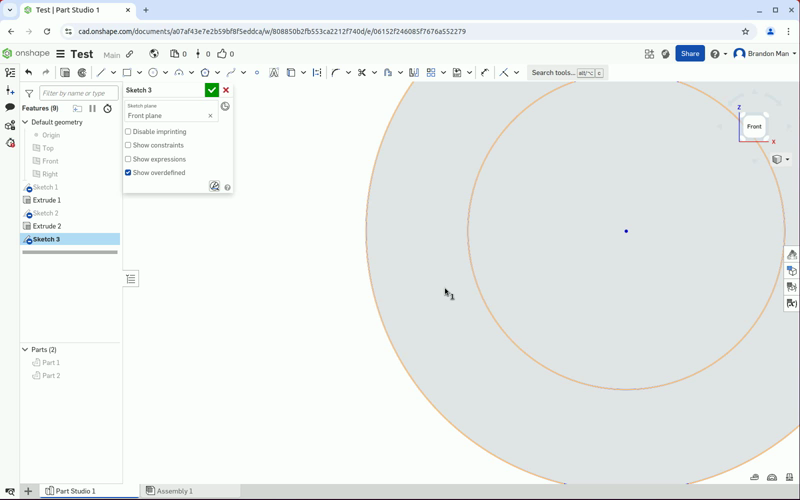
scroll(-6)
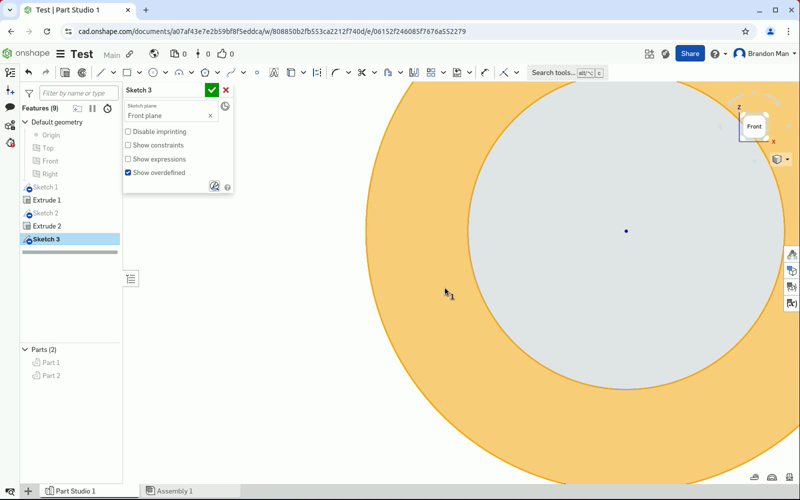
scroll(-6)
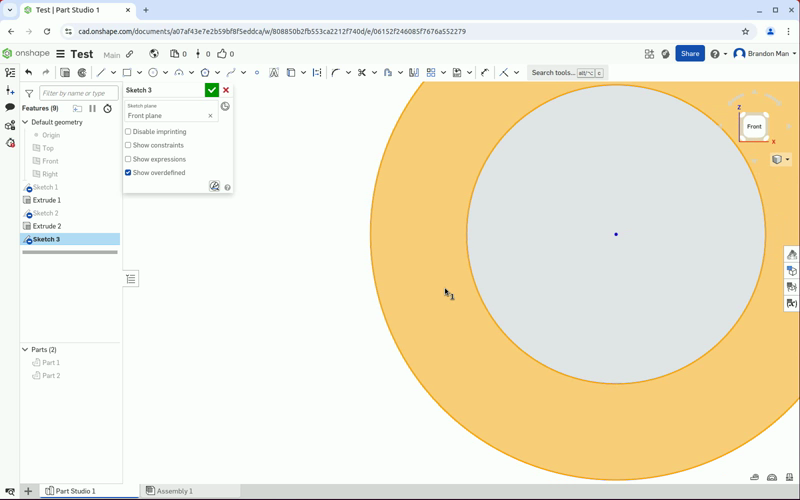
scroll(-6)
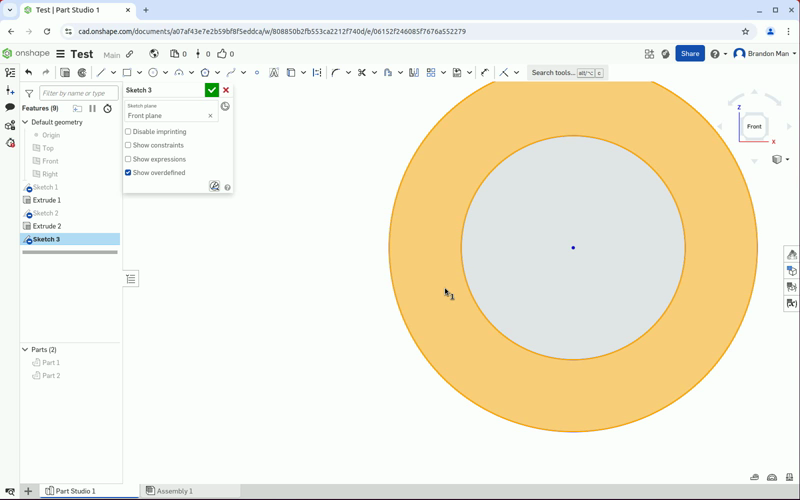
scroll(-6)
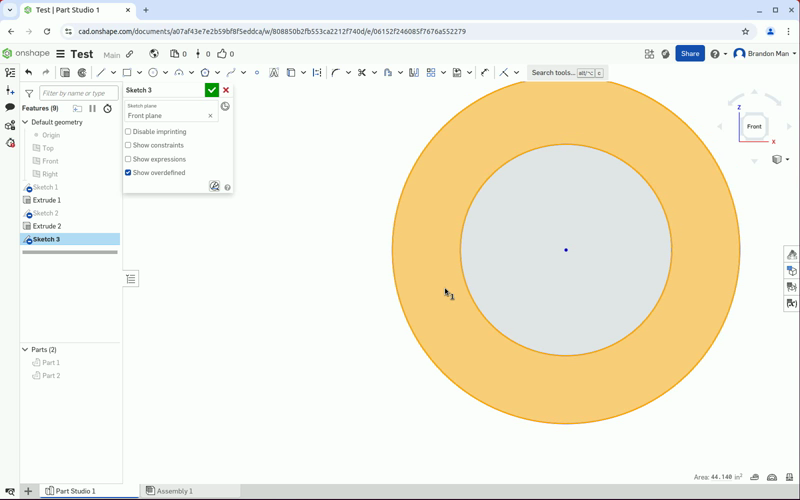
scroll(-6)
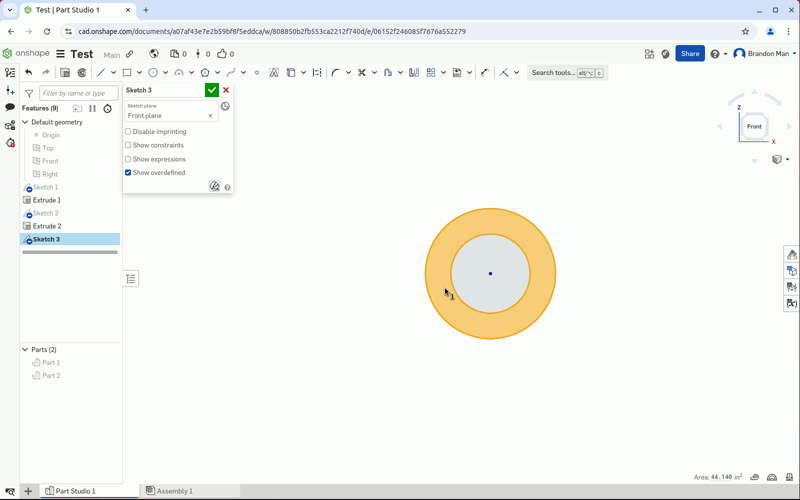
scroll(-6)
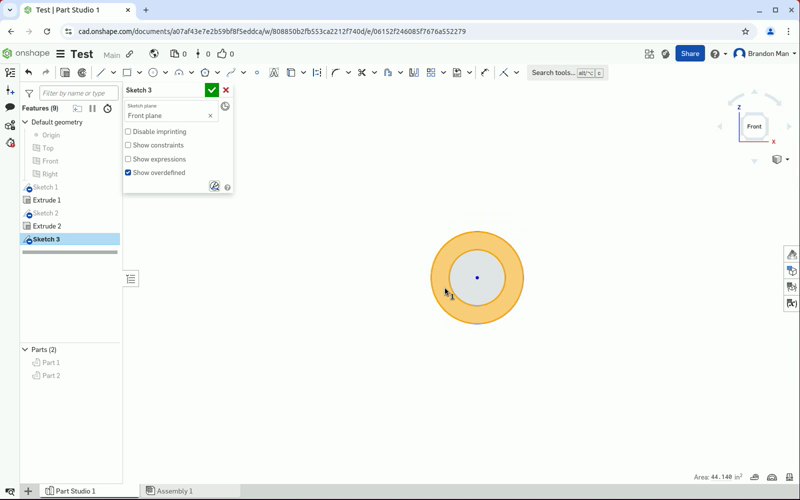
scroll(-6)
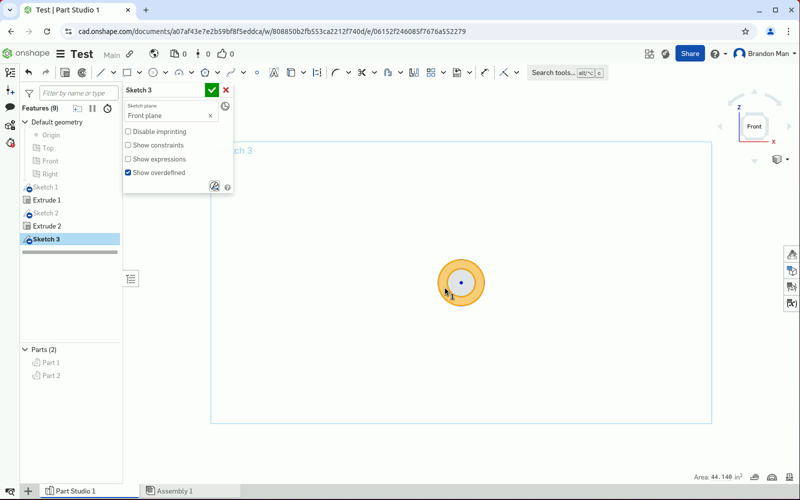
mouse_move(73, 352)
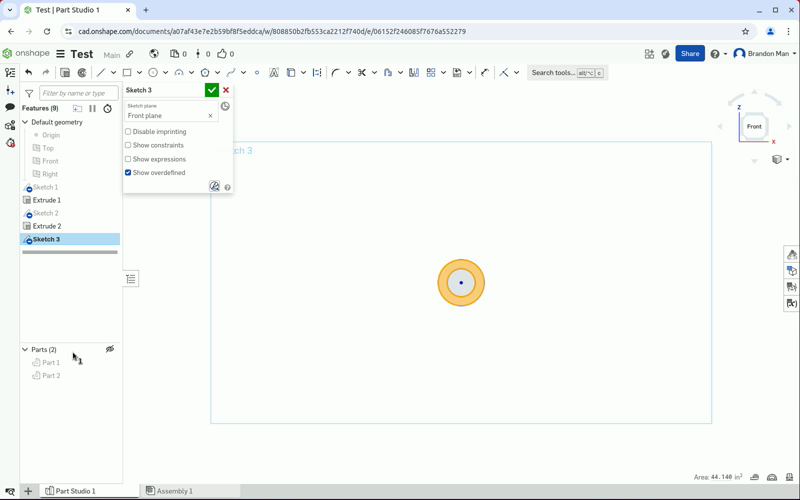
key(shift+y)
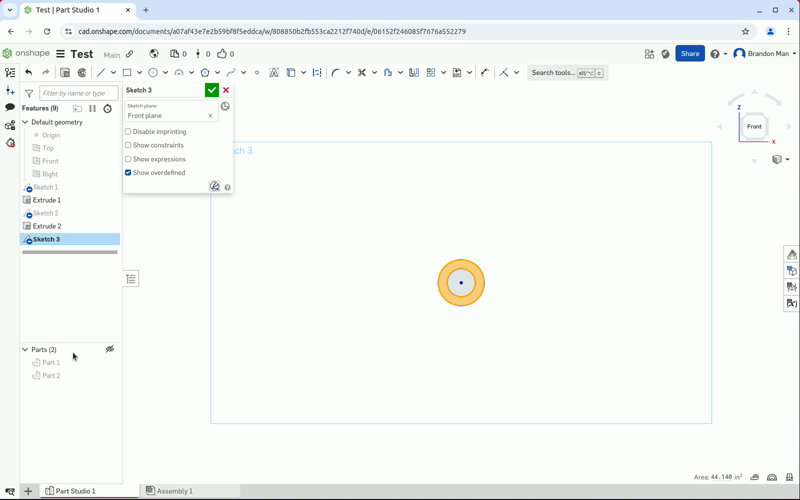
key(shift+e)
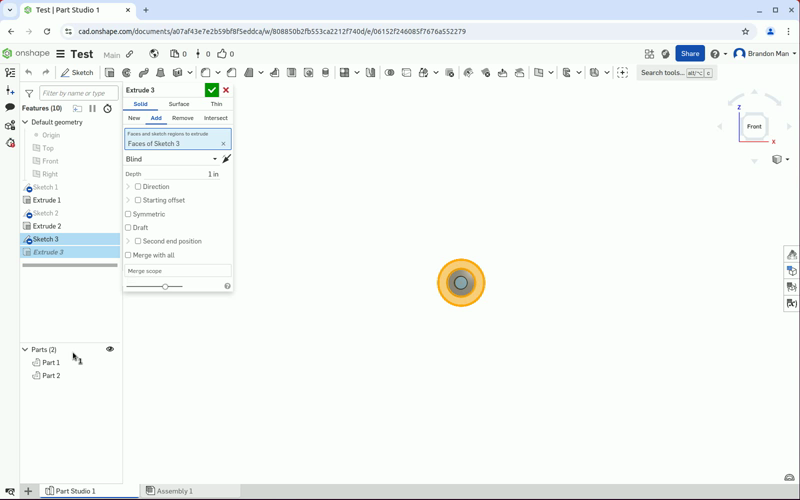
mouse_move(143, 106)
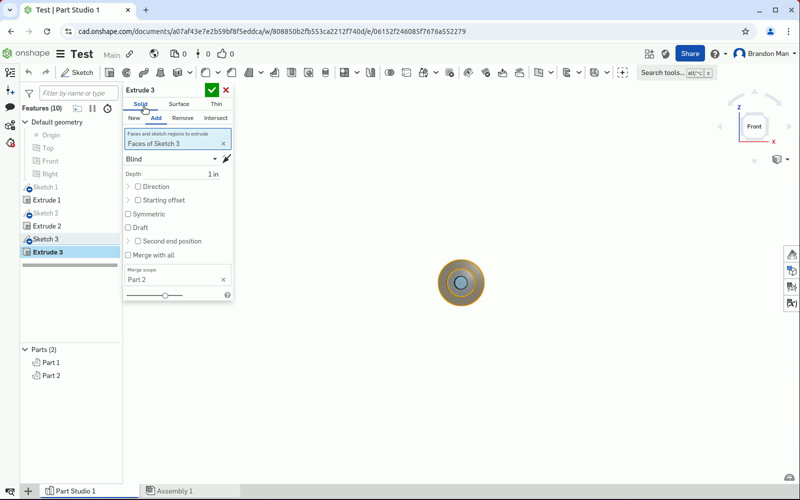
click(143, 106)
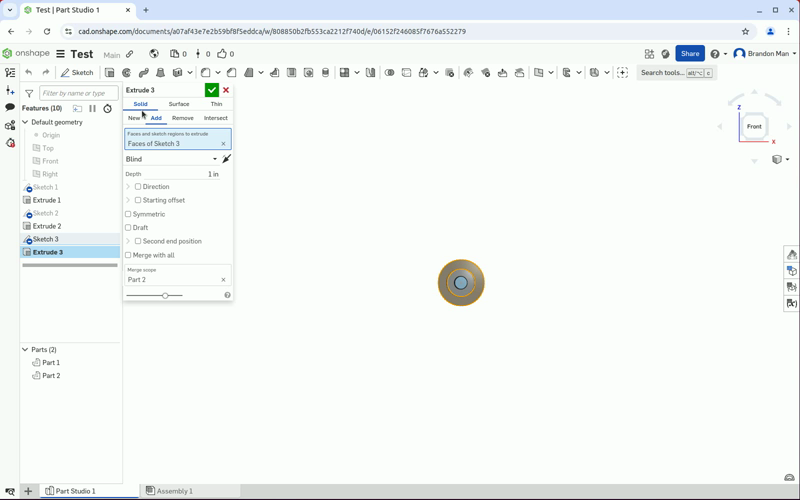
mouse_move(137, 120)
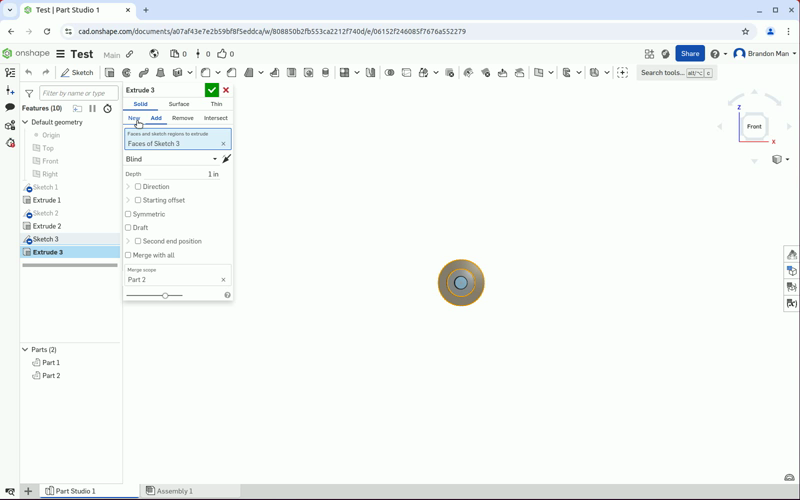
click(137, 120)
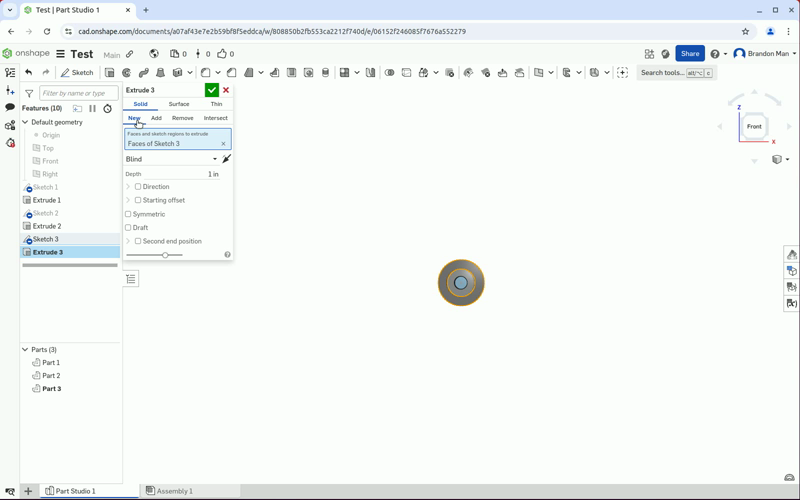
key(tab, 4)
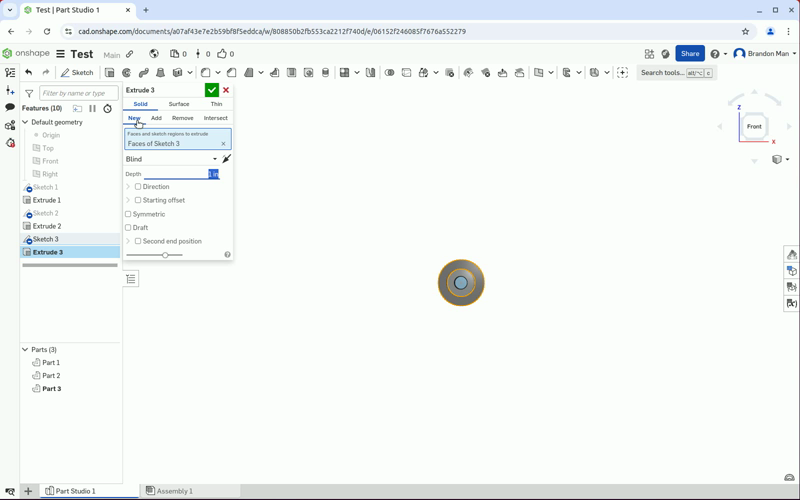
text(13.962)
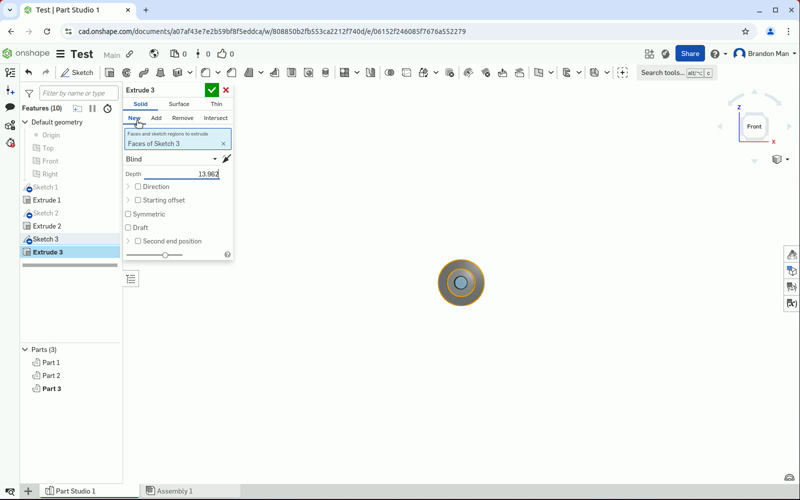
key(tab, 3)
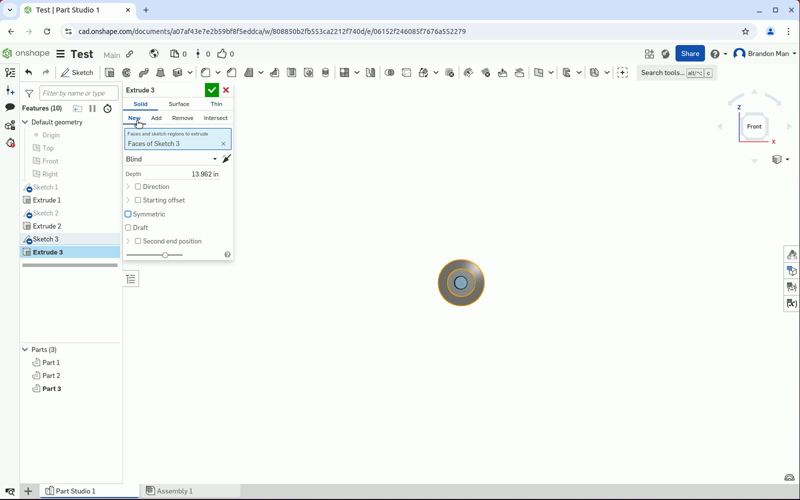
key(space)
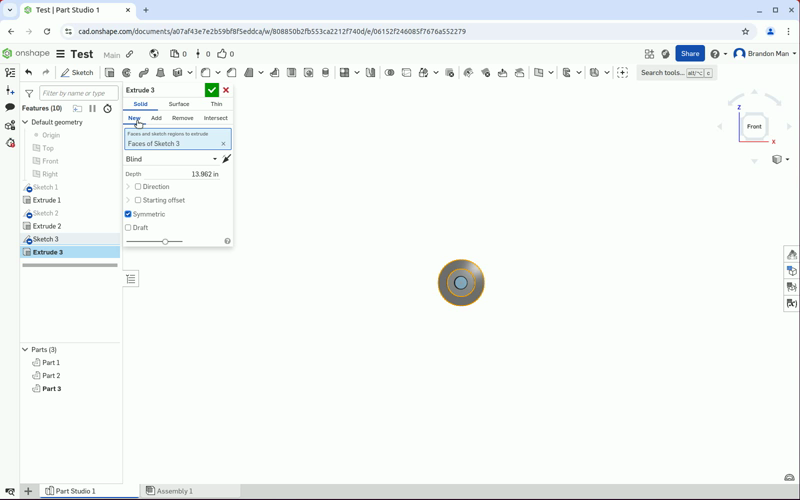
key(enter)
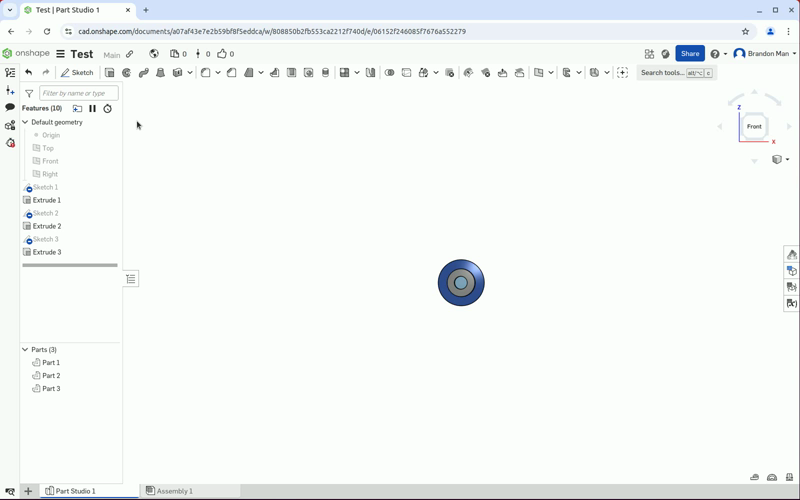
key(shift+h)
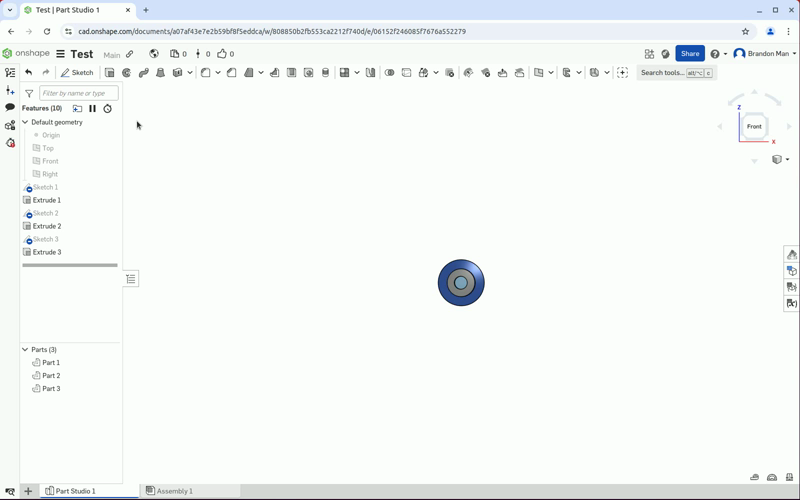
key(shift+h)
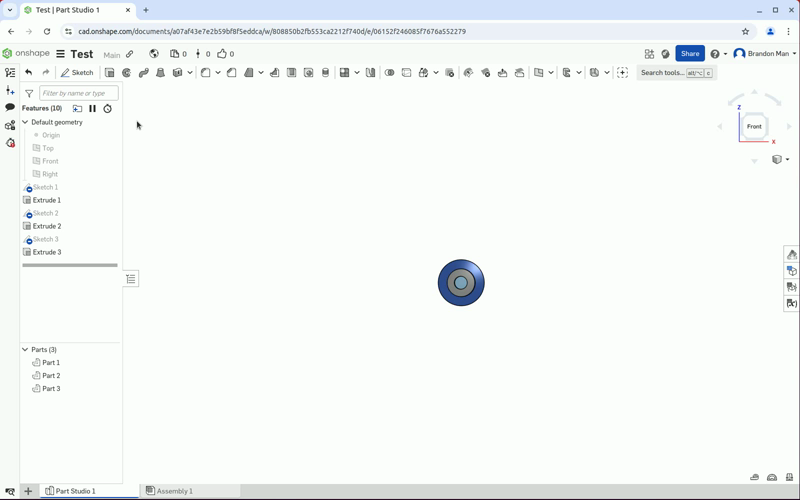
mouse_move(73, 189)
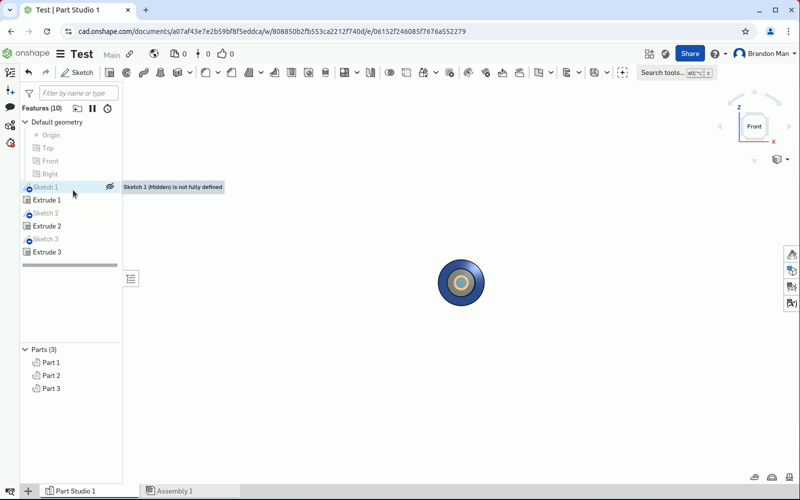
click(73, 189)
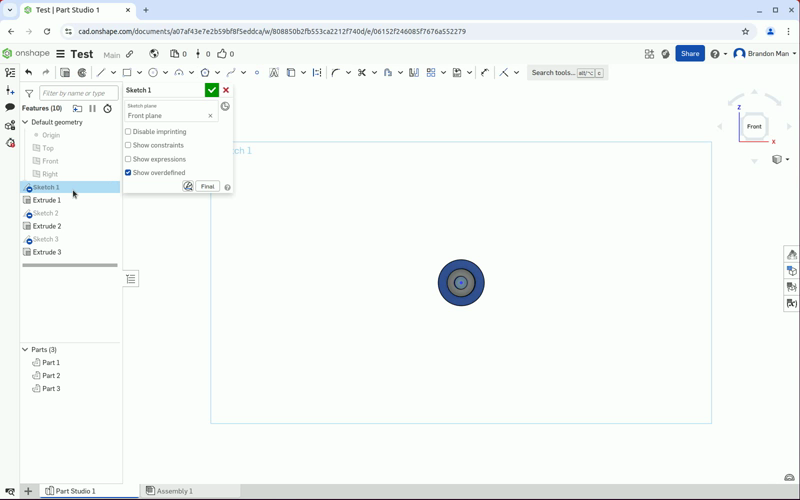
mouse_move(229, 92)
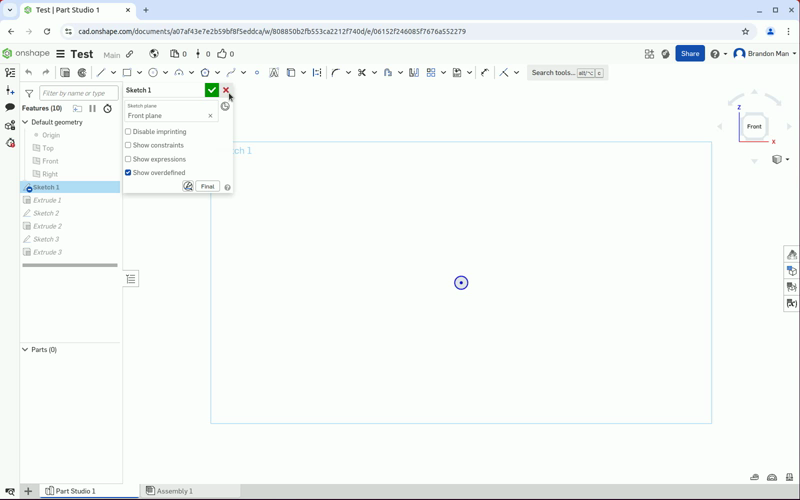
click(229, 92)
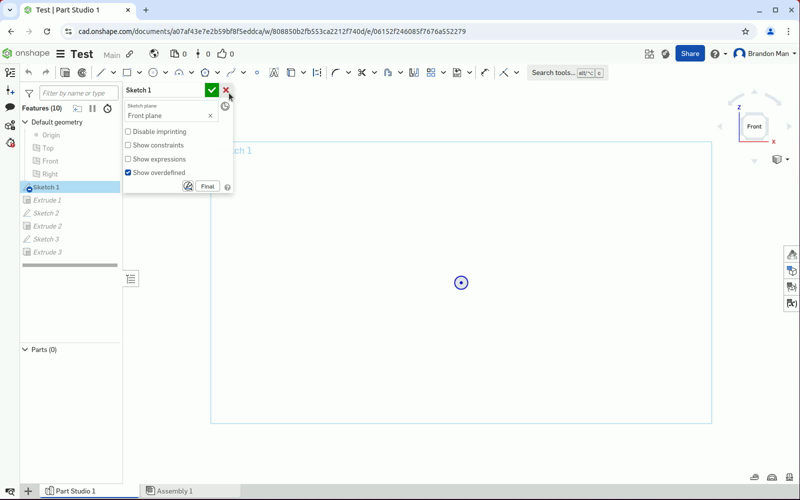
key(shift+s)
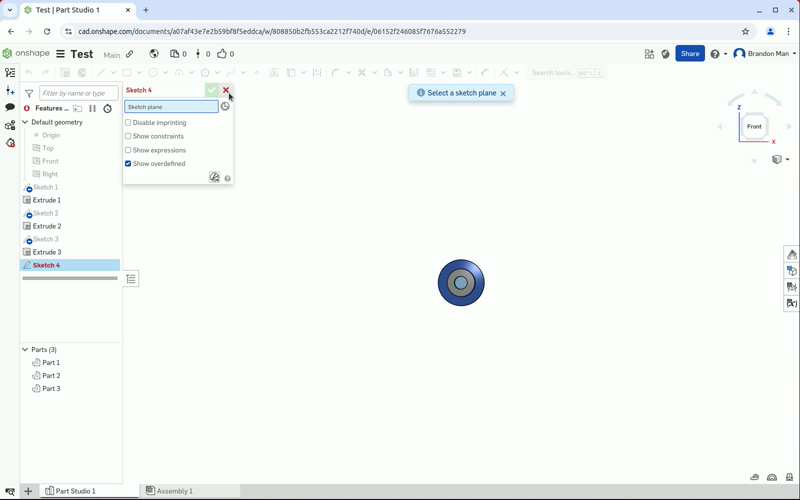
mouse_move(73, 163)
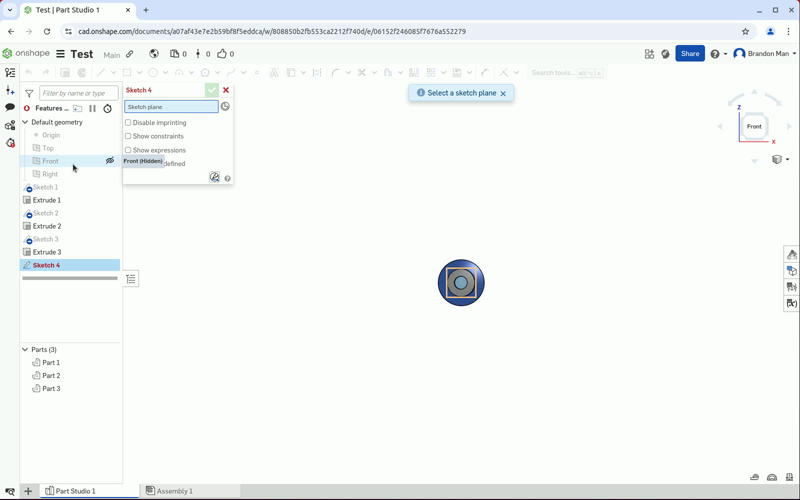
click(73, 163)
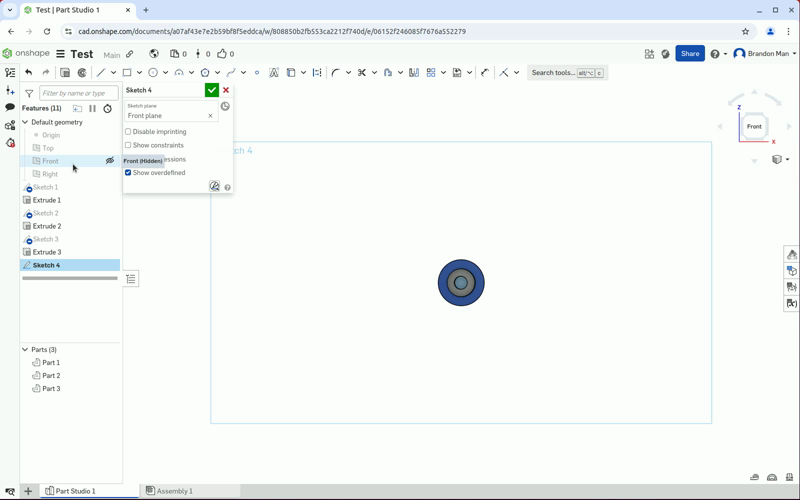
mouse_move(73, 352)
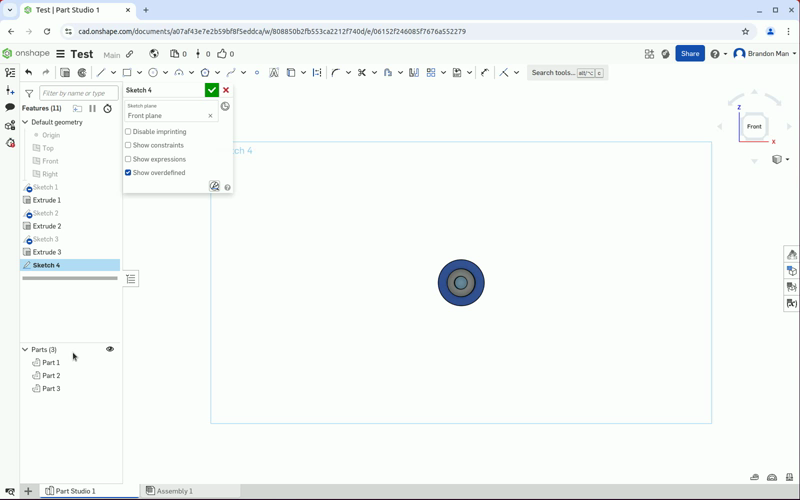
key(y)
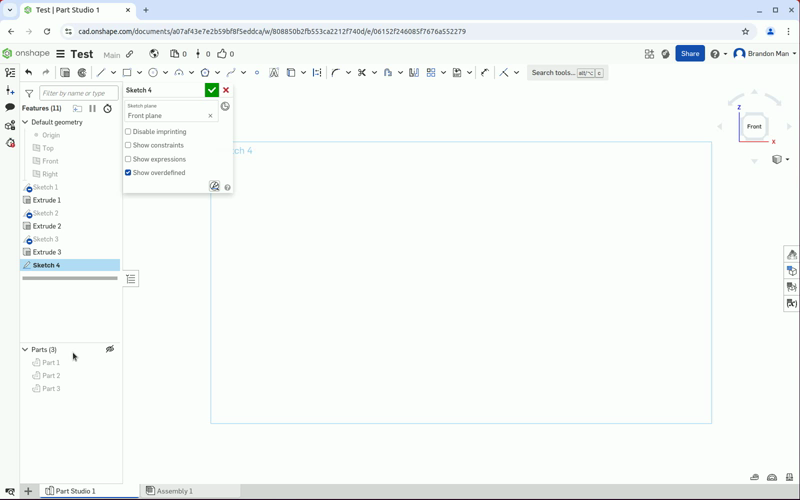
key(c)
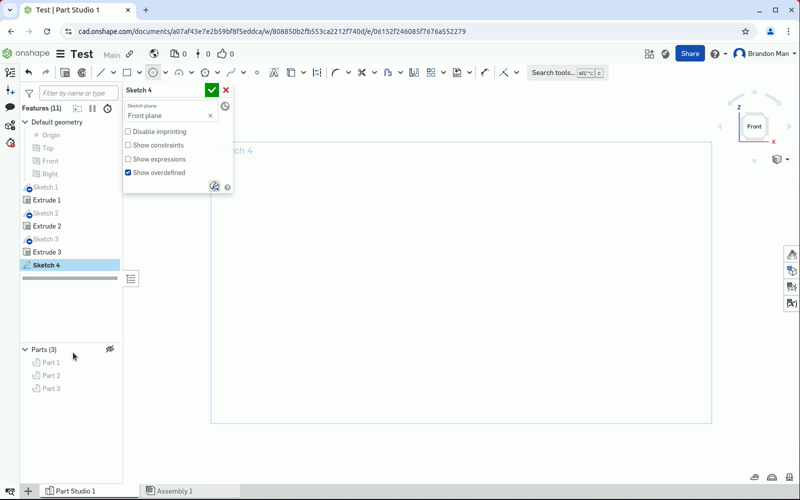
key_down(shift)
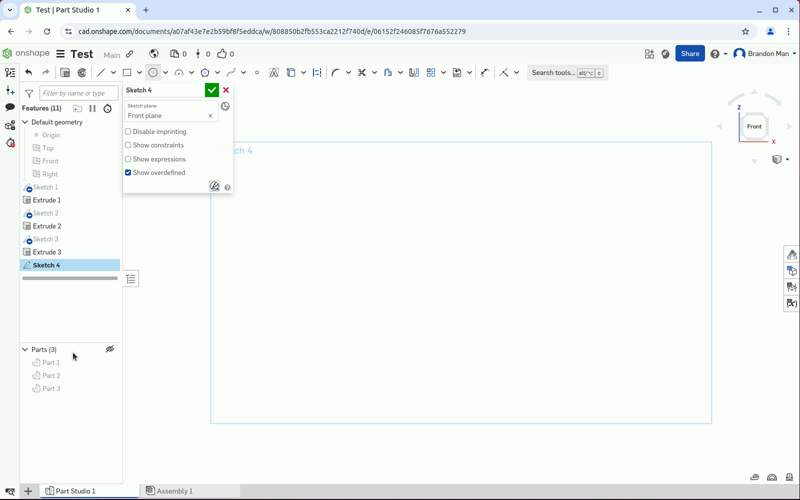
mouse_move(461, 282)
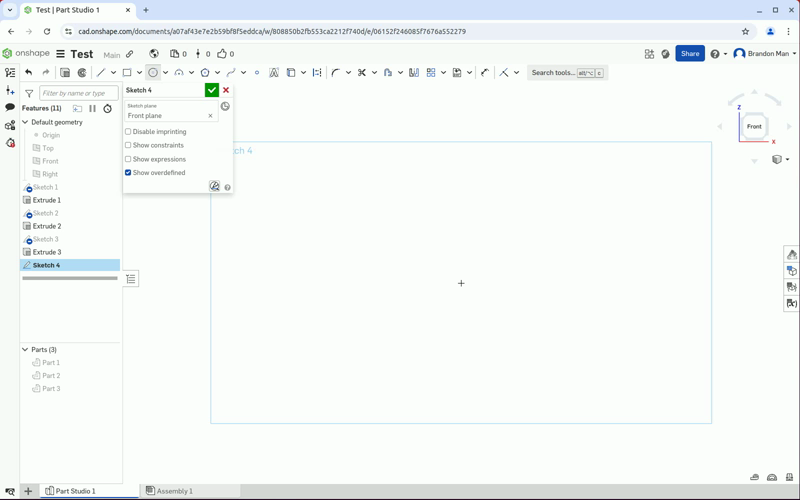
click(461, 282)
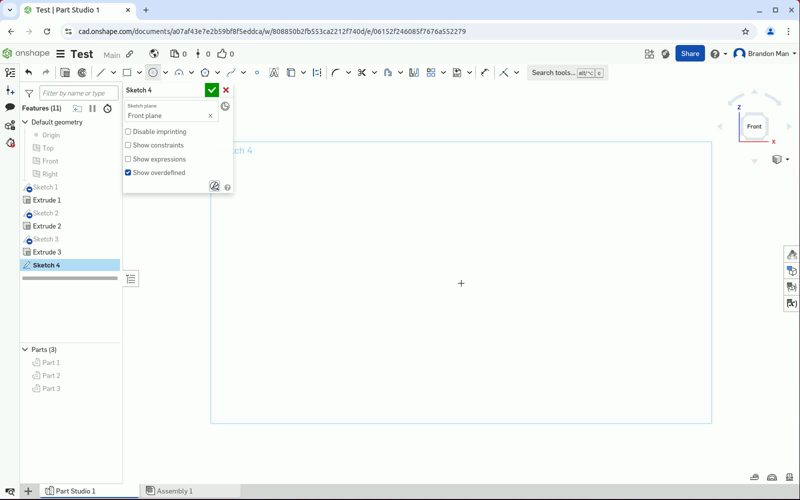
key_up(shift)
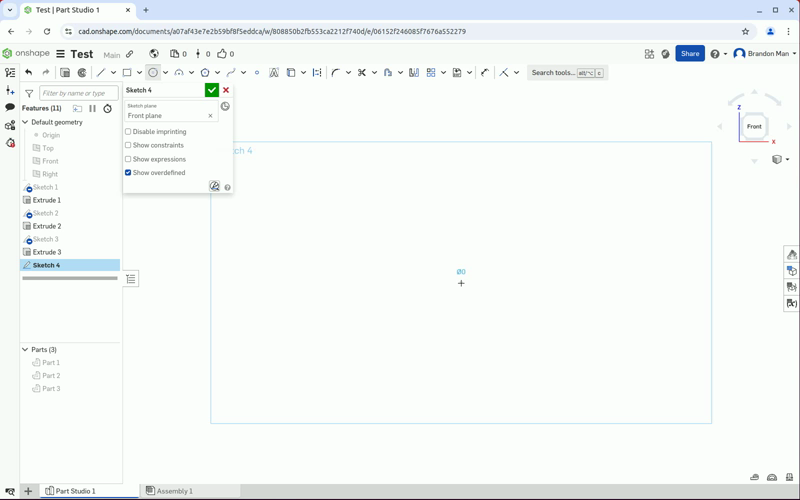
mouse_move(492, 282)
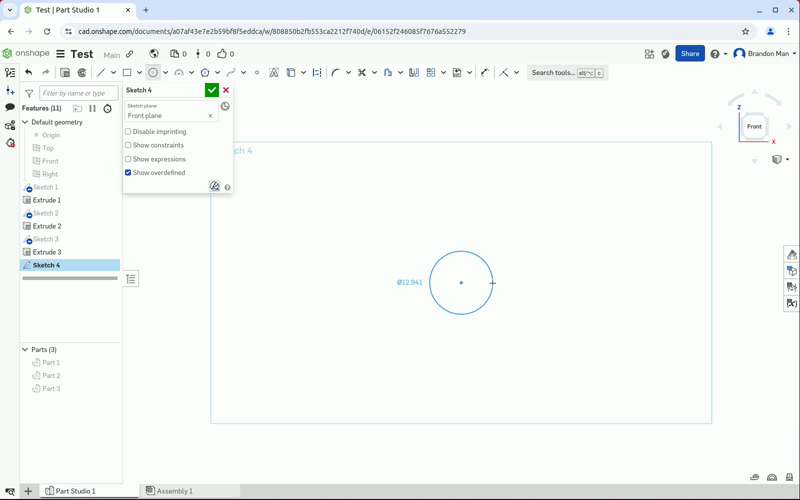
click(492, 282)
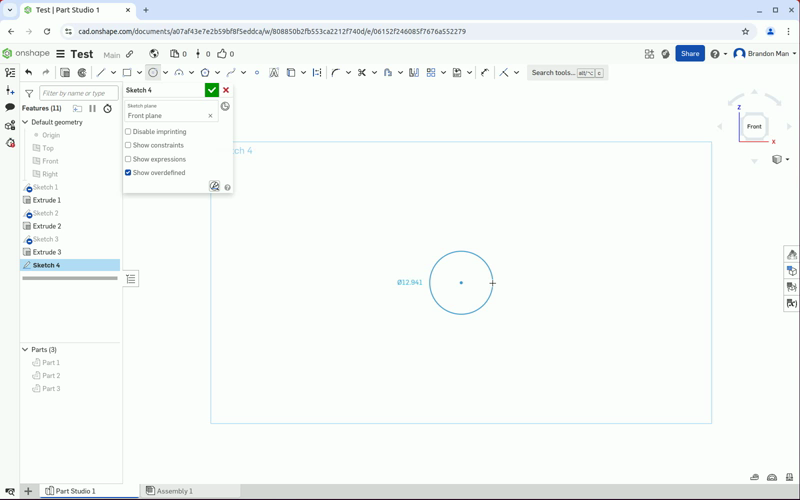
key(esc)
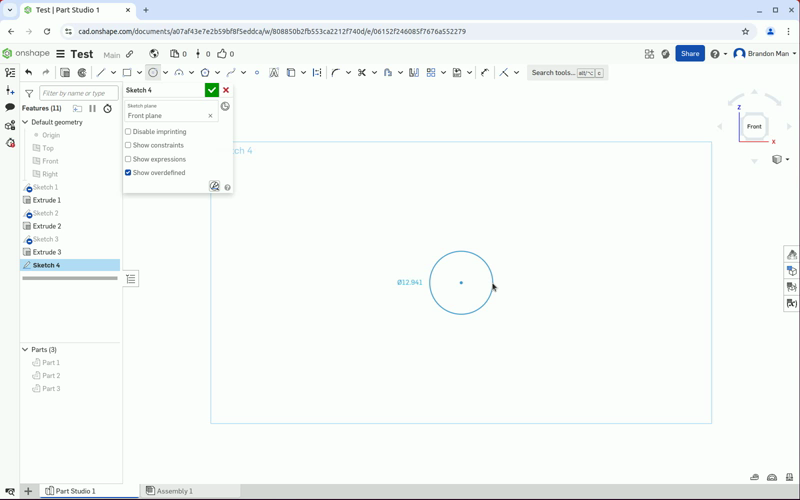
key(c)
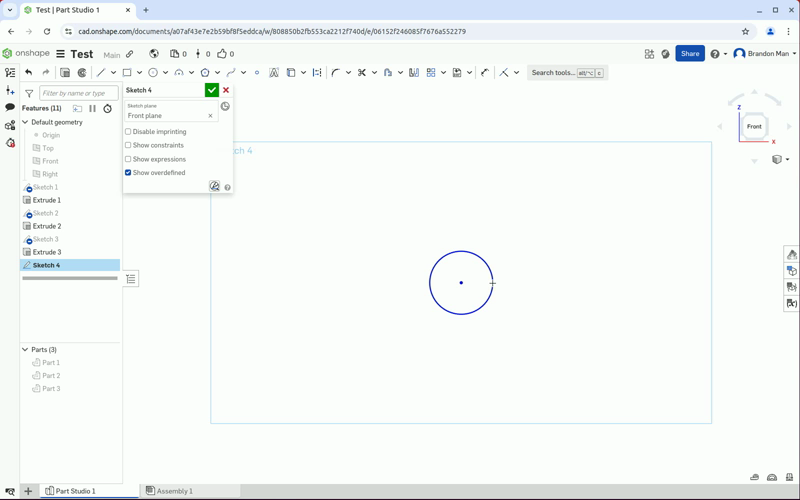
key_down(shift)
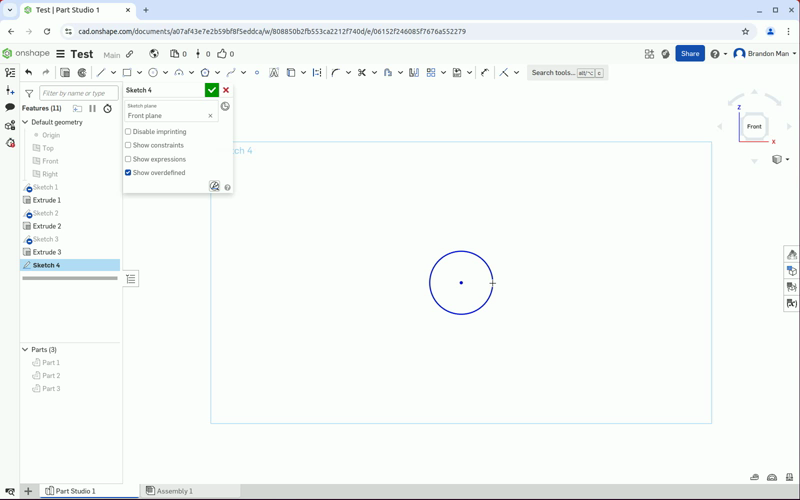
mouse_move(461, 282)
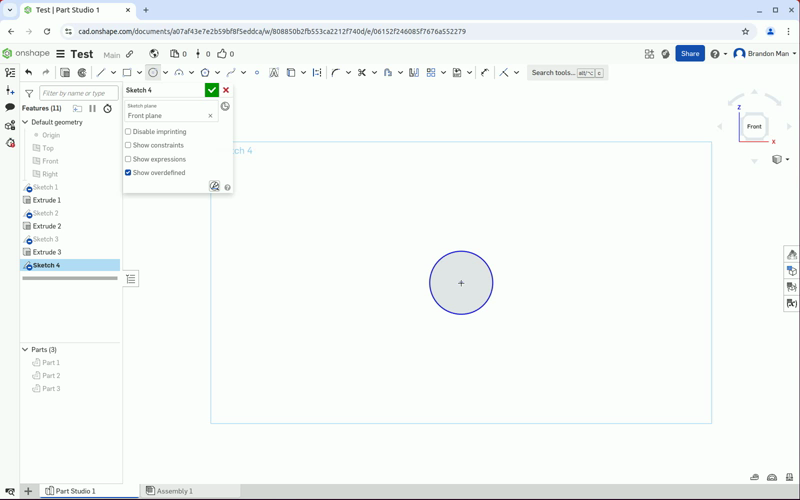
click(461, 282)
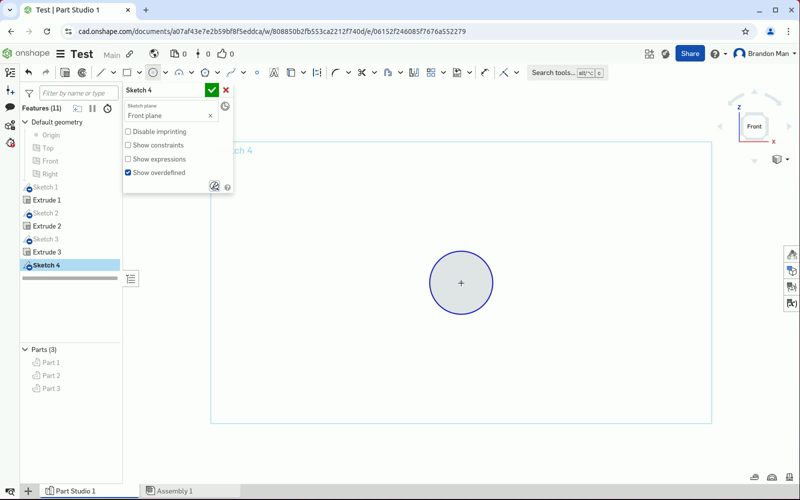
key_up(shift)
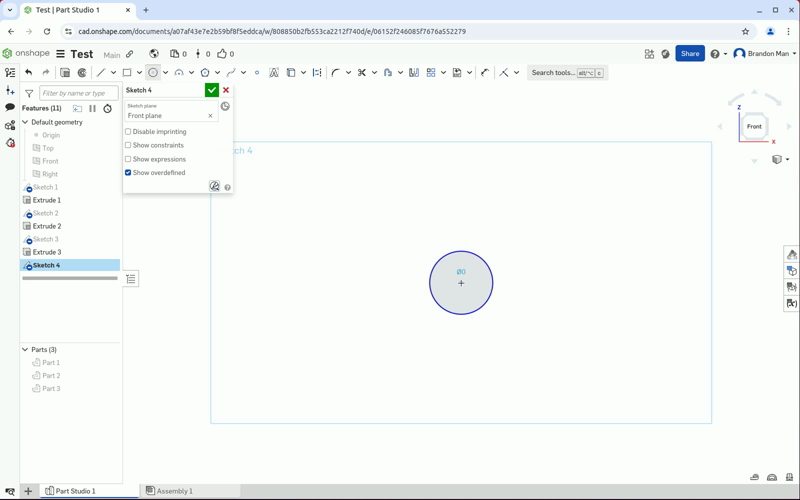
mouse_move(483, 282)
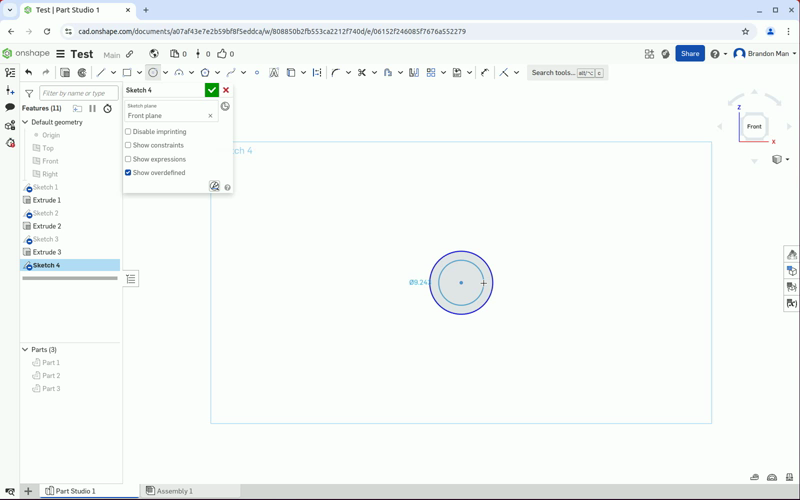
click(483, 282)
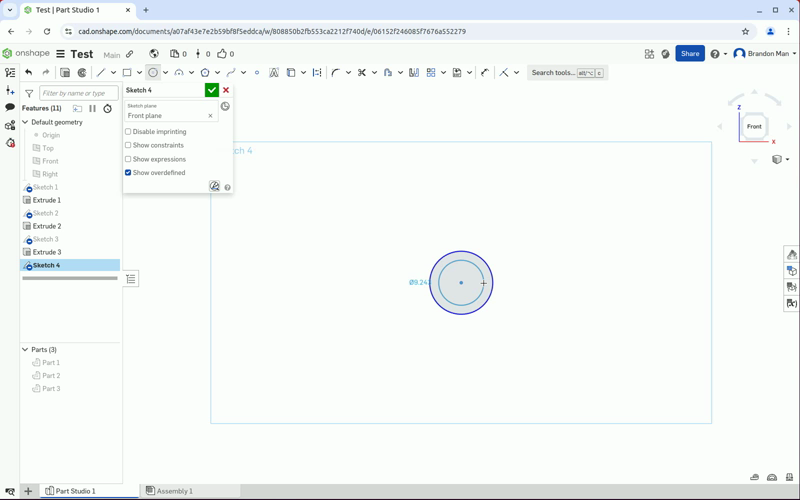
key(esc)
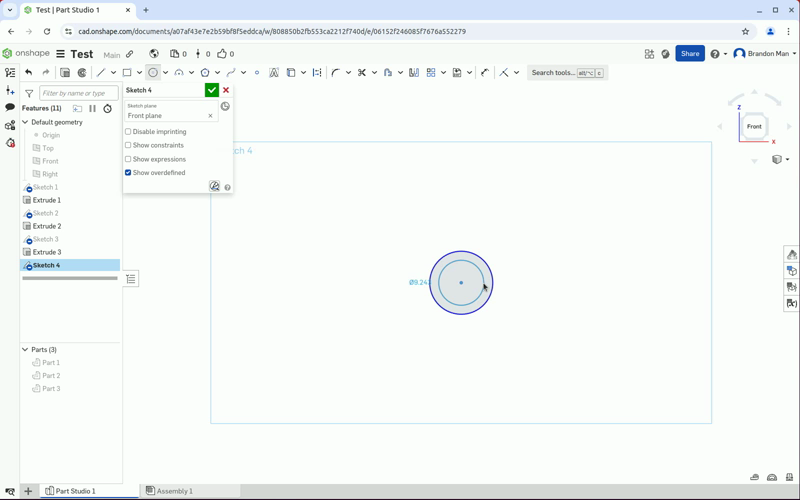
mouse_move(439, 265)
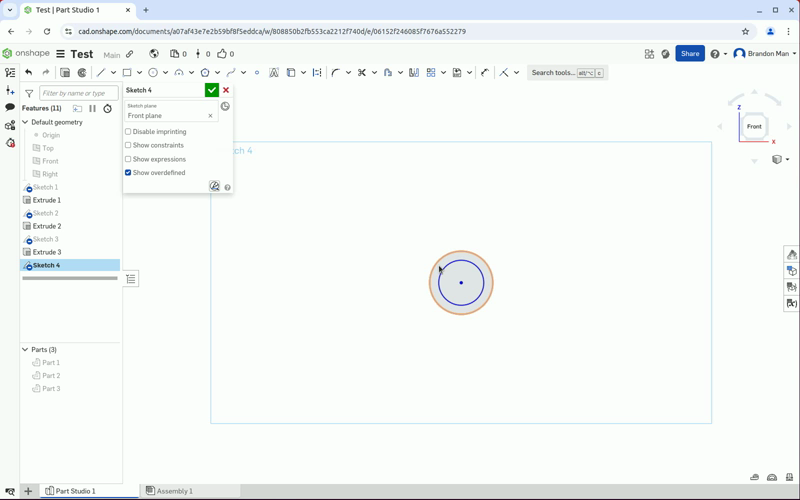
scroll(6)
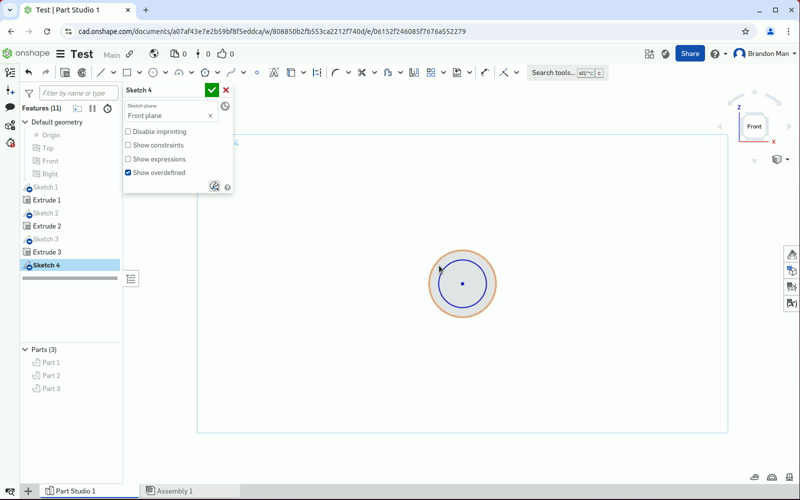
scroll(6)
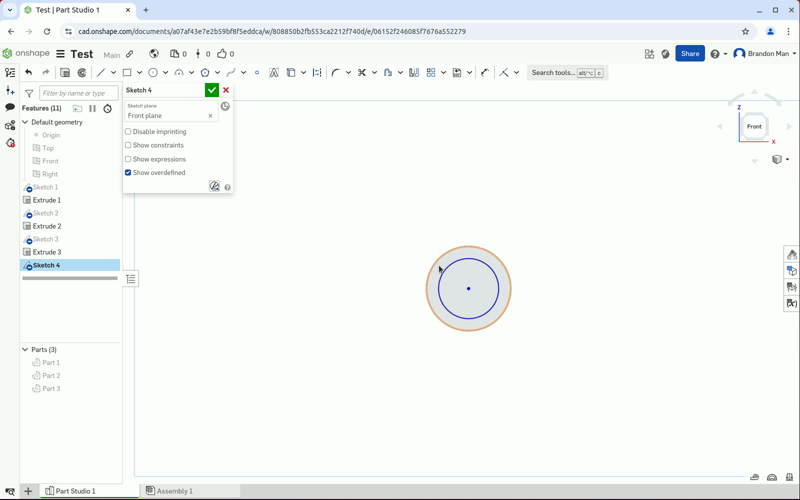
scroll(6)
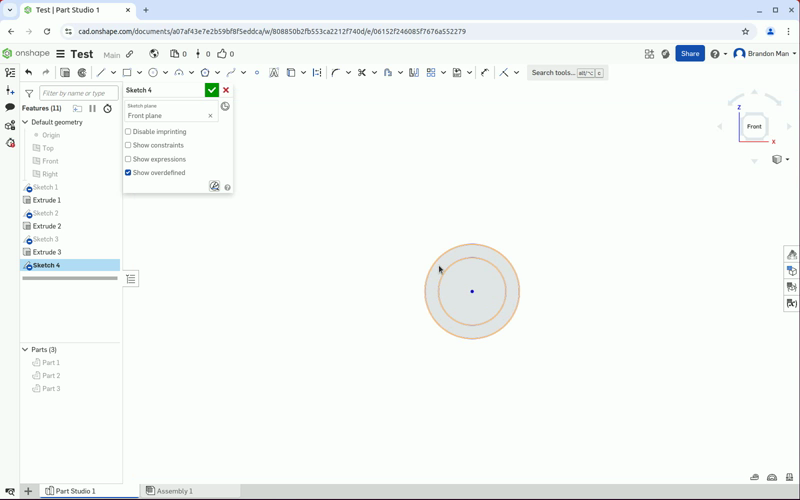
scroll(6)
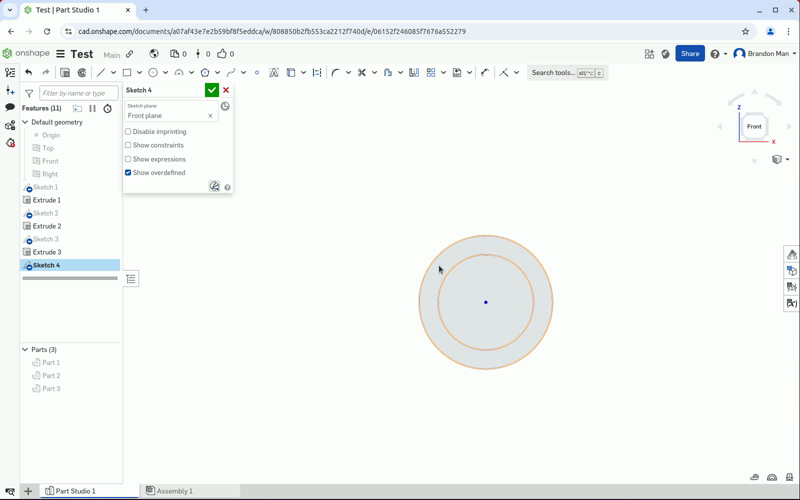
scroll(6)
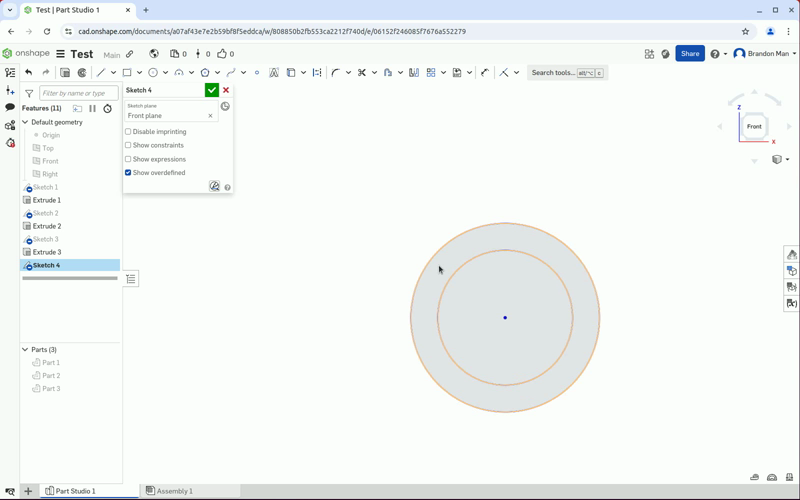
scroll(6)
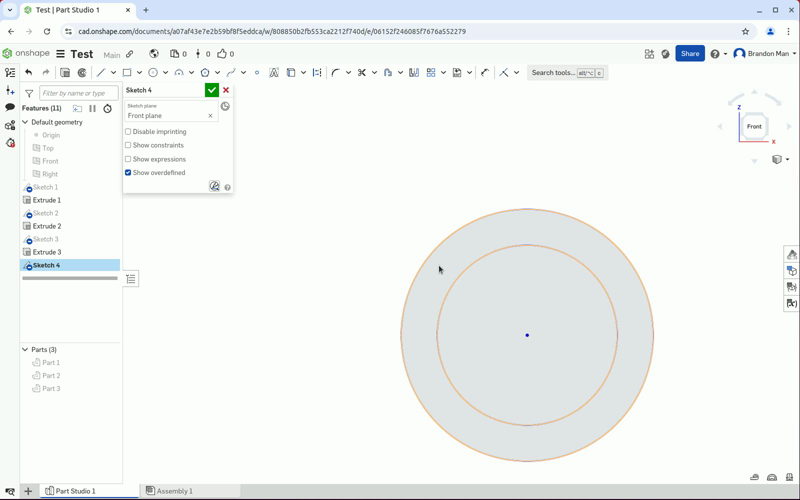
scroll(6)
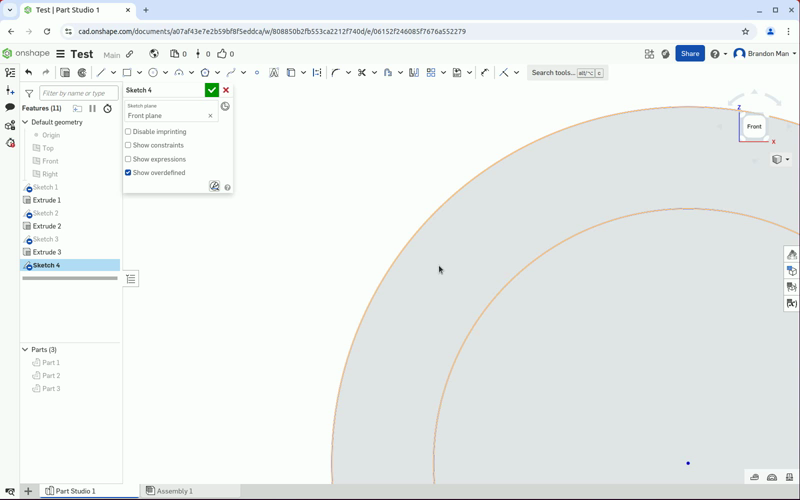
click(439, 265)
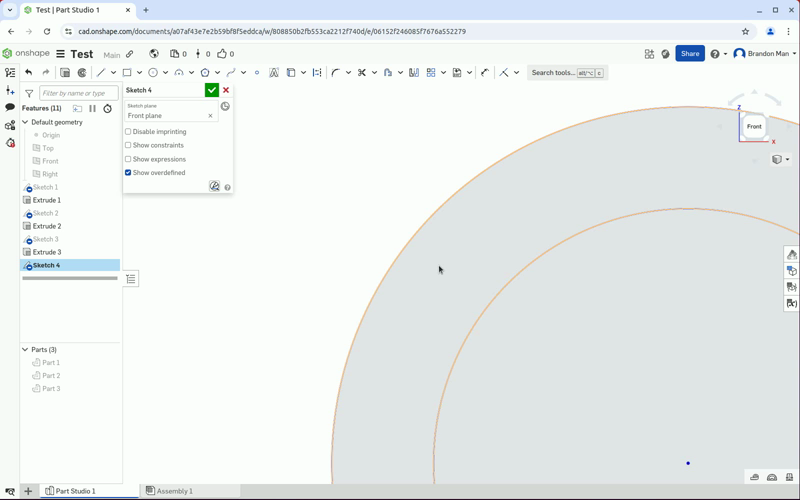
scroll(-6)
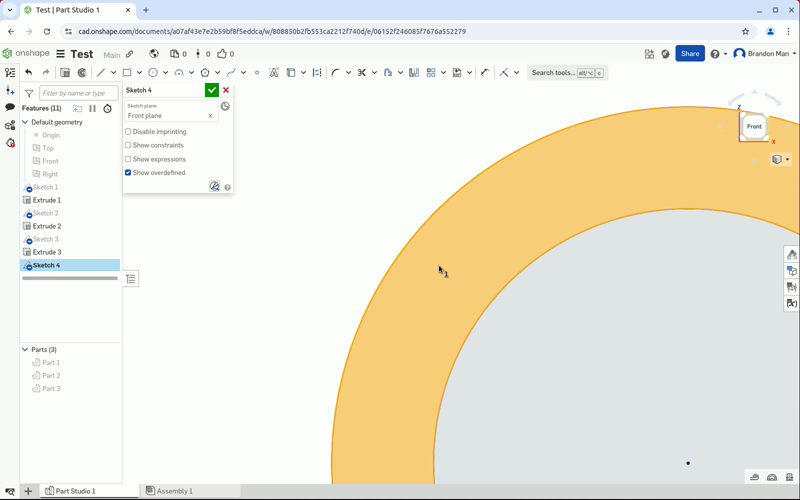
scroll(-6)
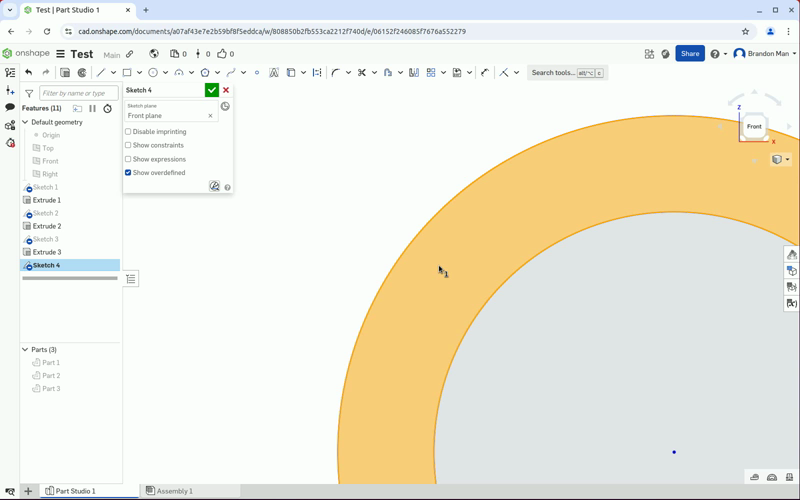
scroll(-6)
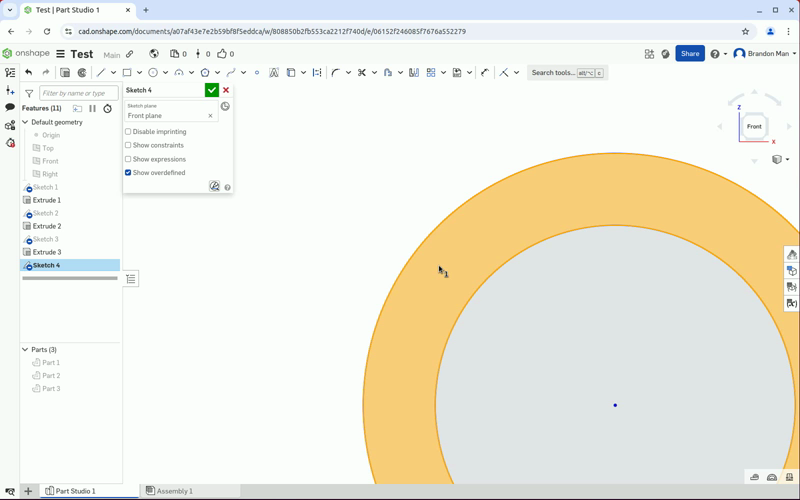
scroll(-6)
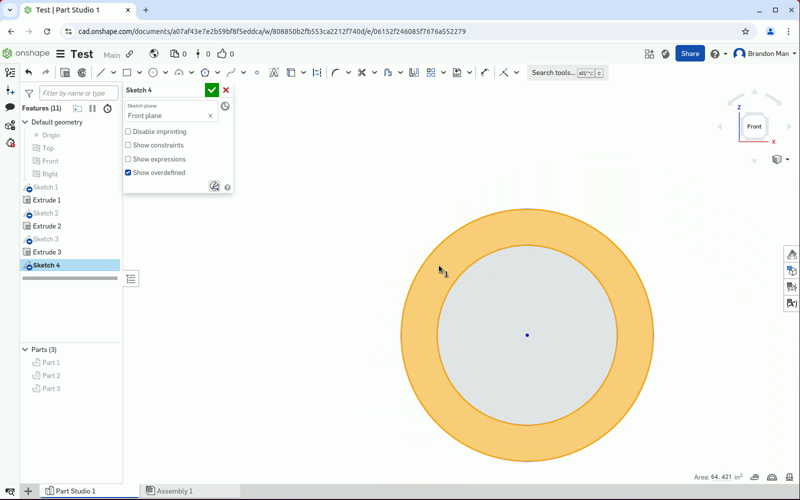
scroll(-6)
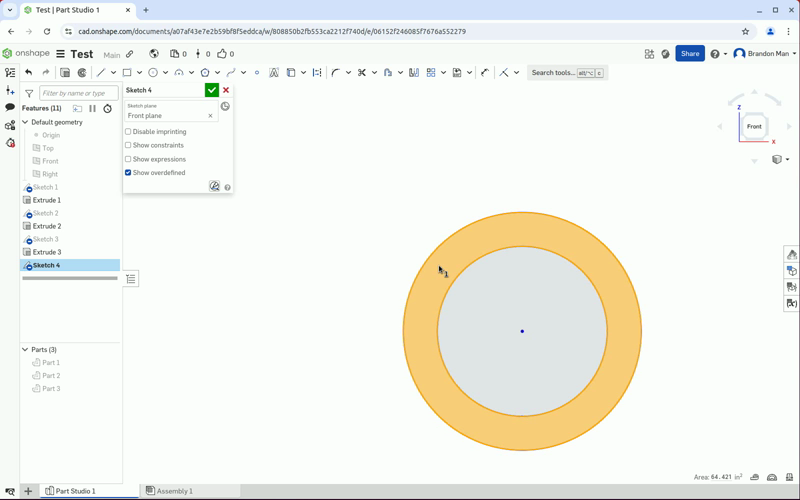
scroll(-6)
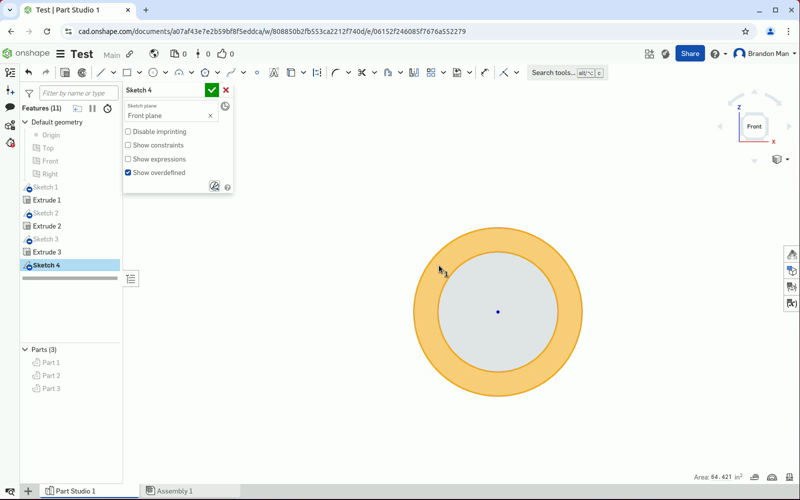
scroll(-6)
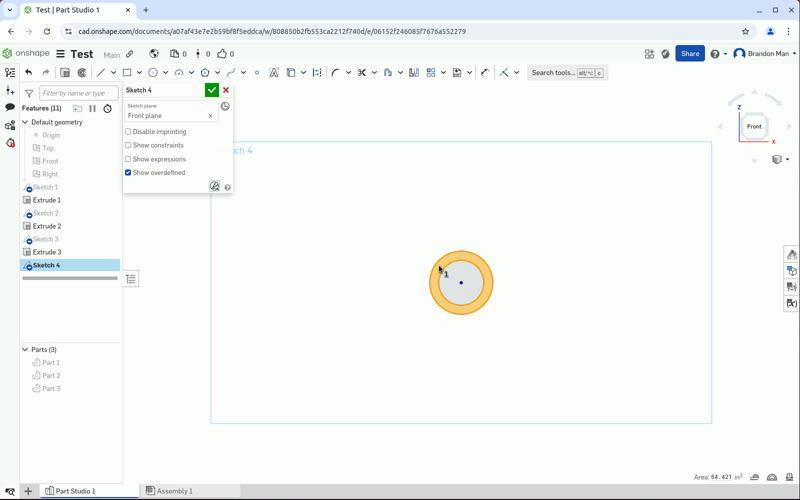
mouse_move(73, 352)
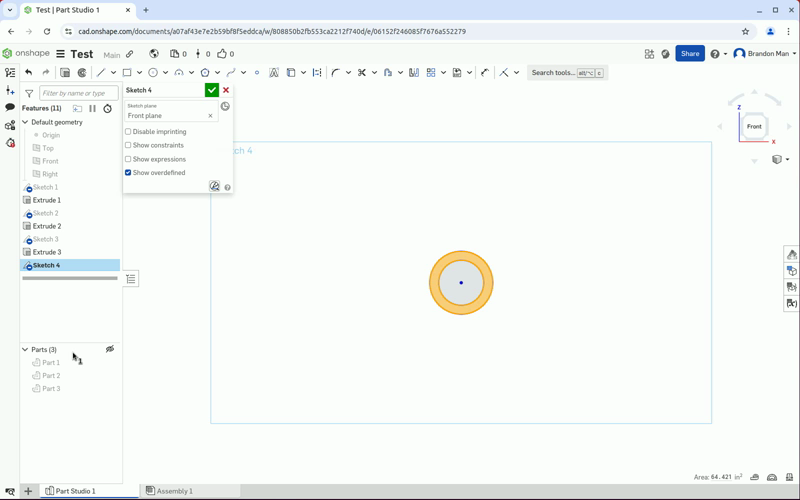
key(shift+y)
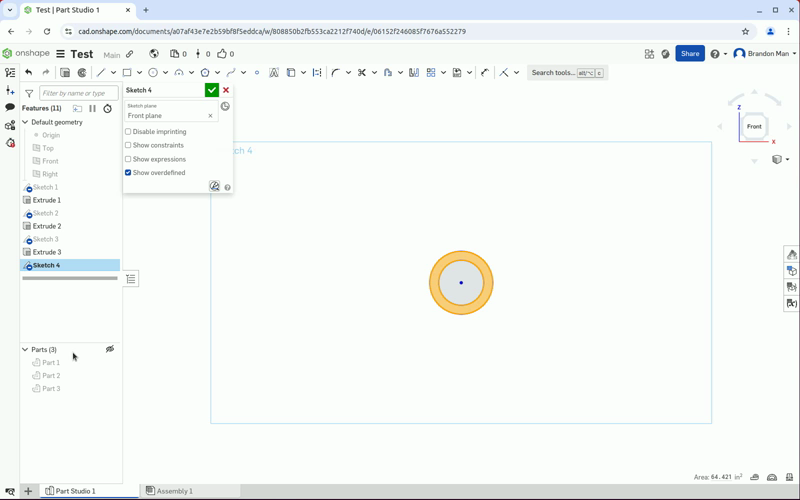
key(shift+e)
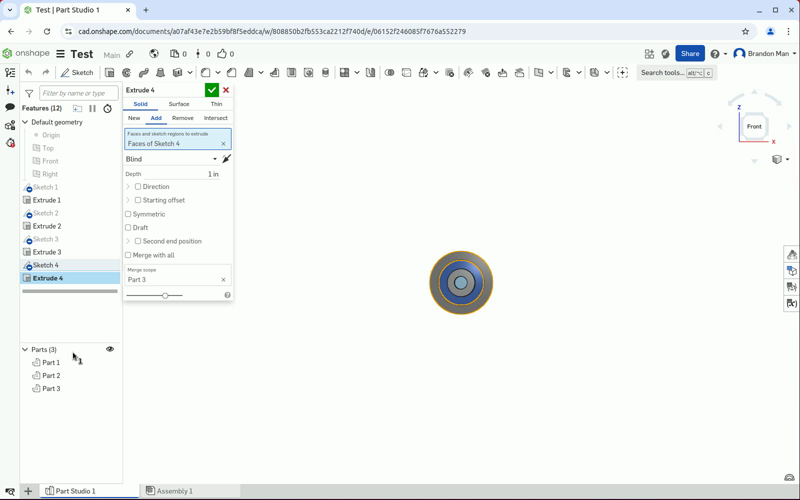
mouse_move(143, 106)
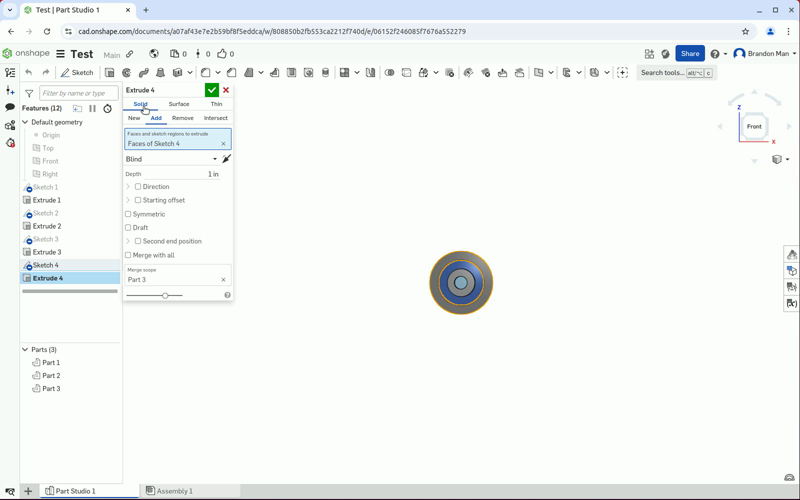
click(143, 106)
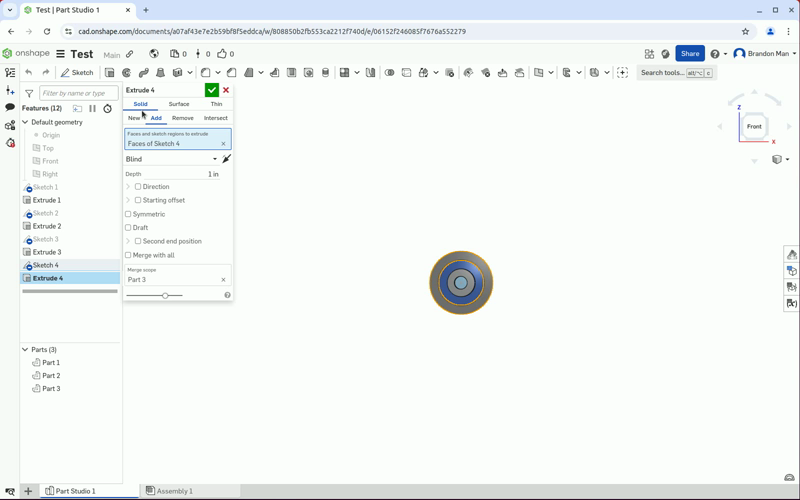
mouse_move(137, 120)
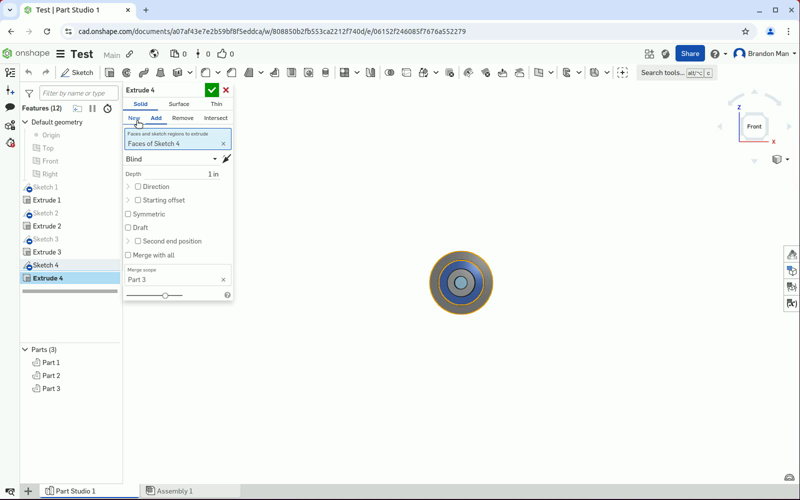
click(137, 120)
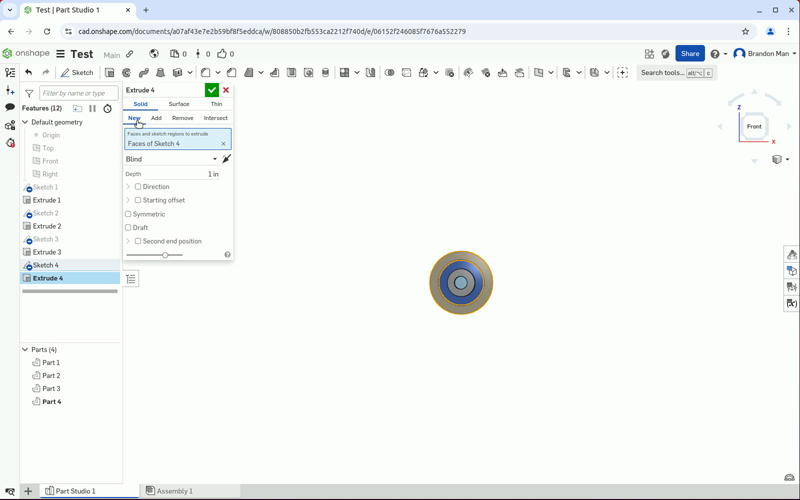
key(tab, 4)
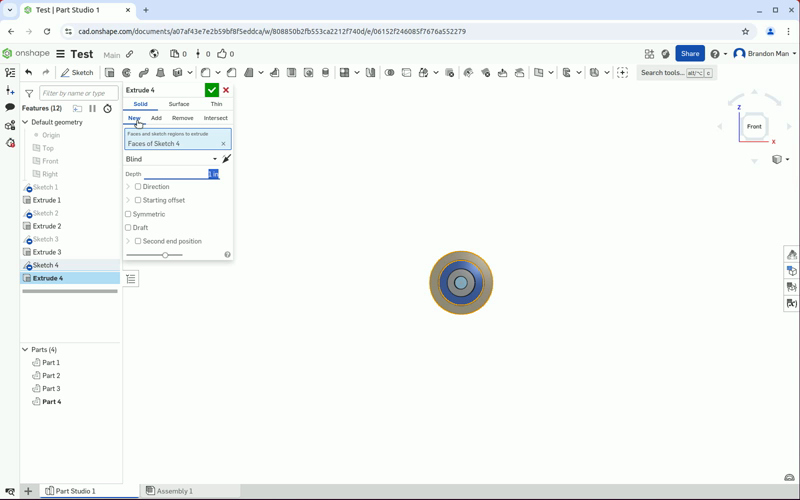
text(18.294)
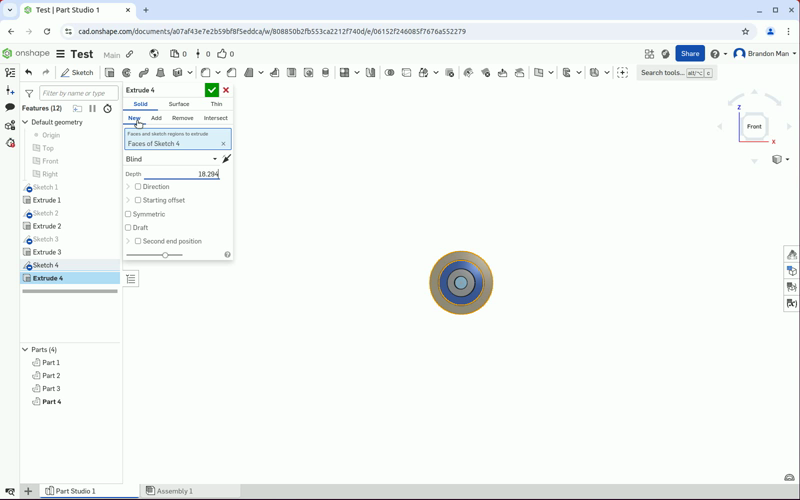
key(tab, 3)
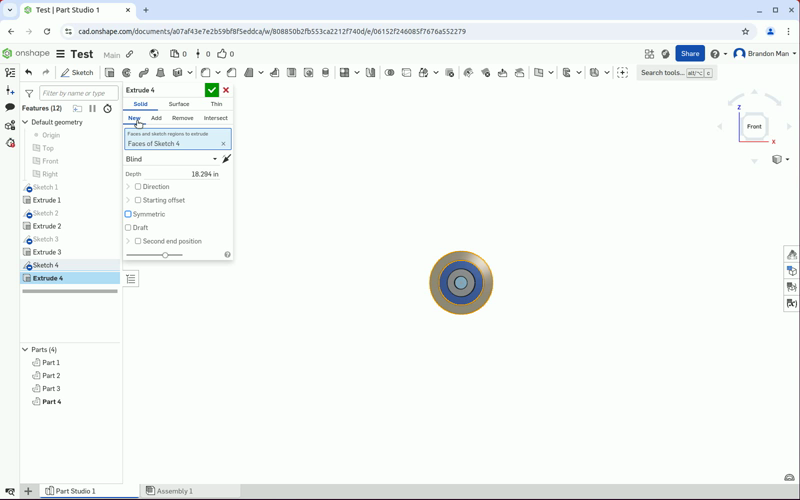
key(space)
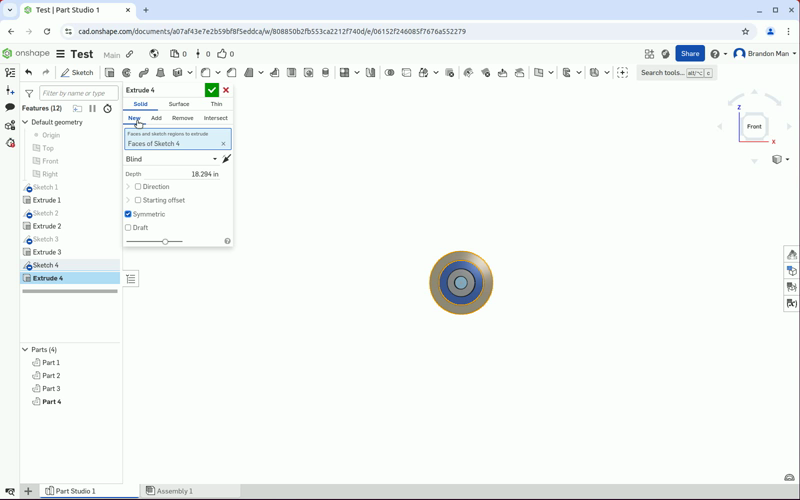
key(enter)
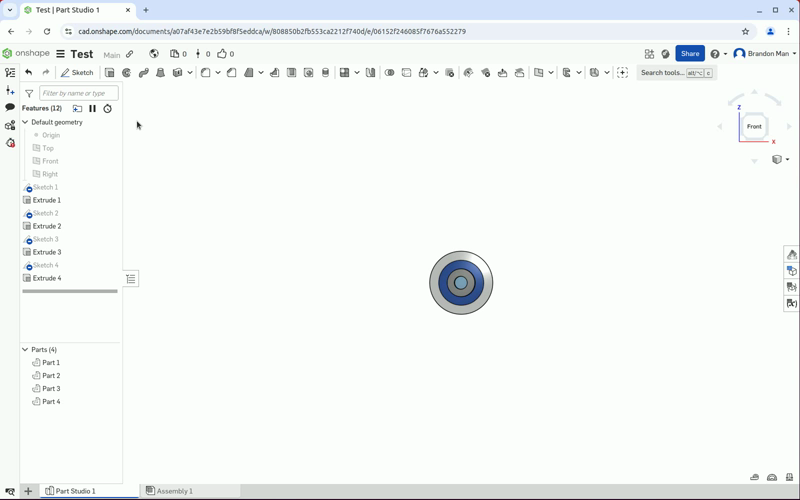
key(shift+h)
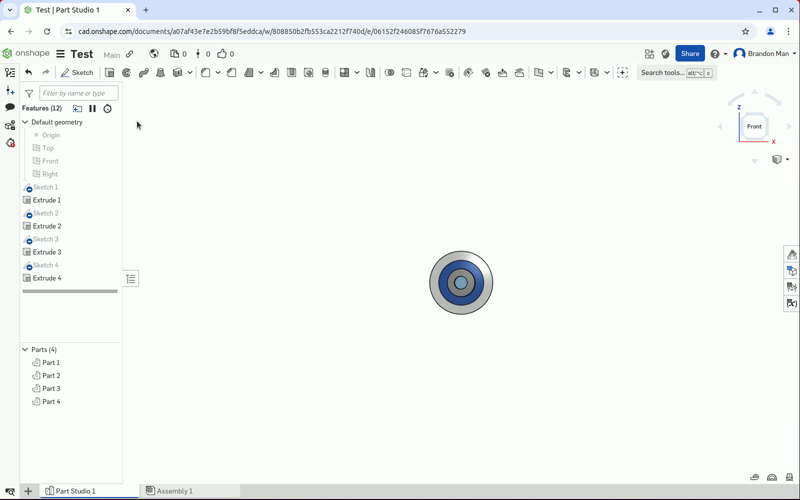
key(shift+h)
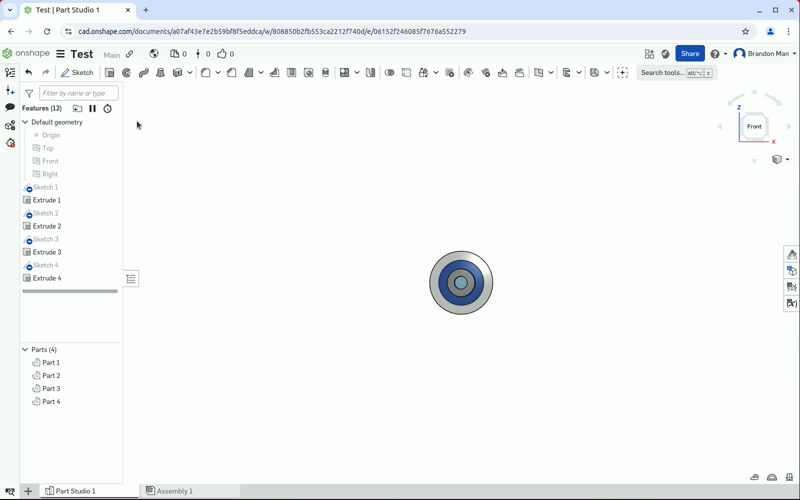
mouse_move(73, 189)
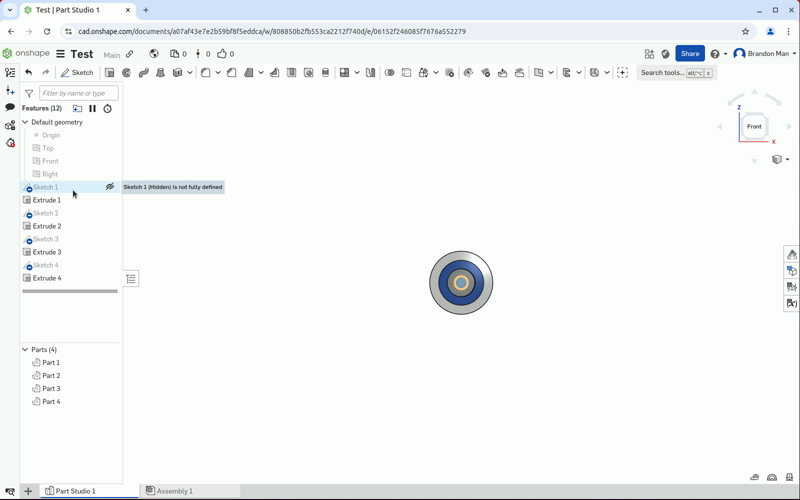
click(73, 189)
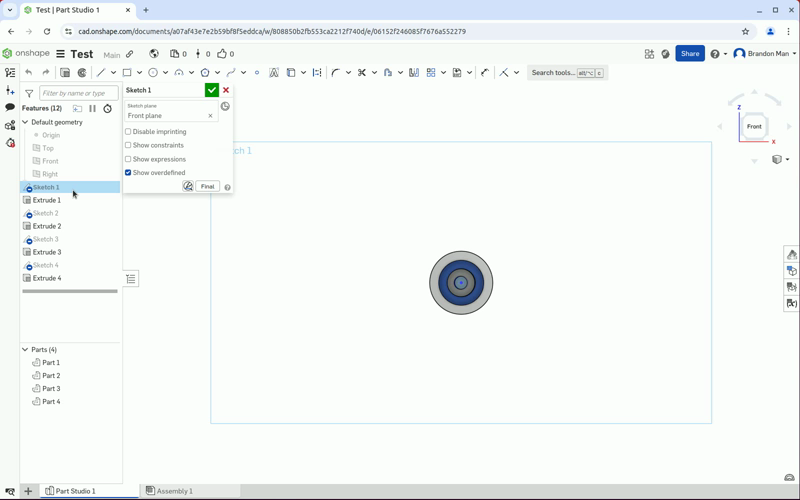
mouse_move(229, 92)
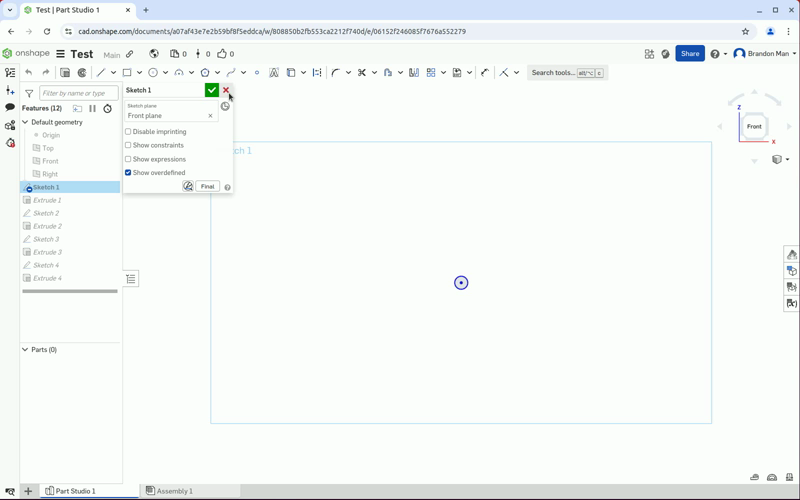
click(229, 92)
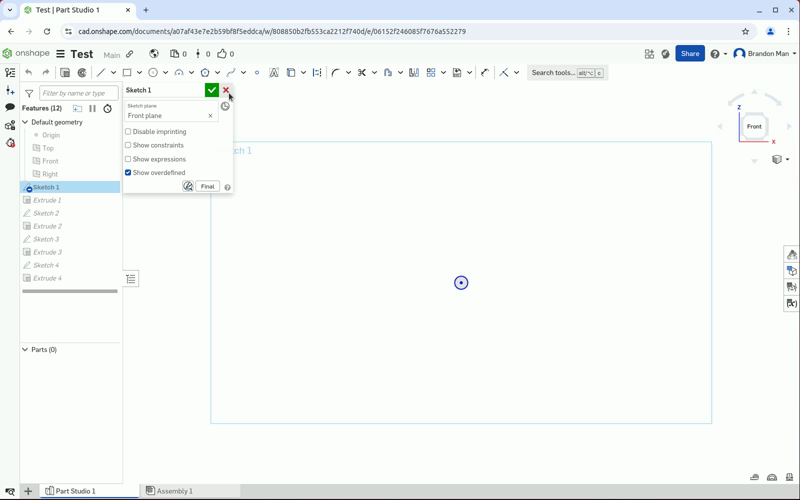
key(shift+s)
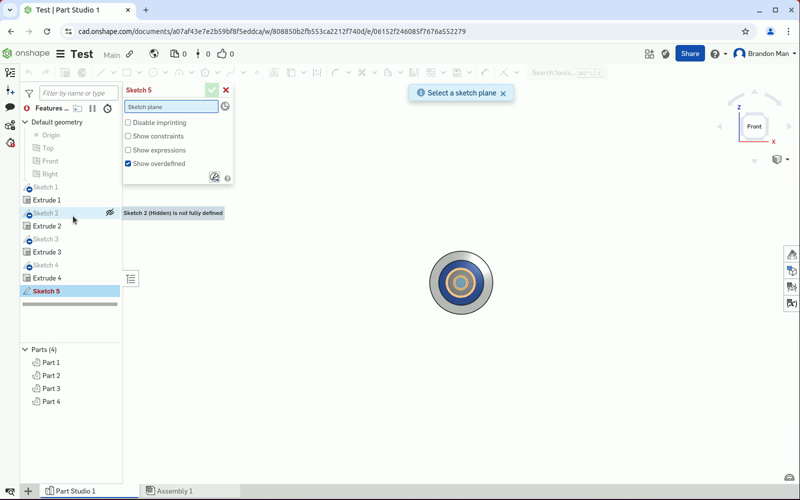
scroll(3)
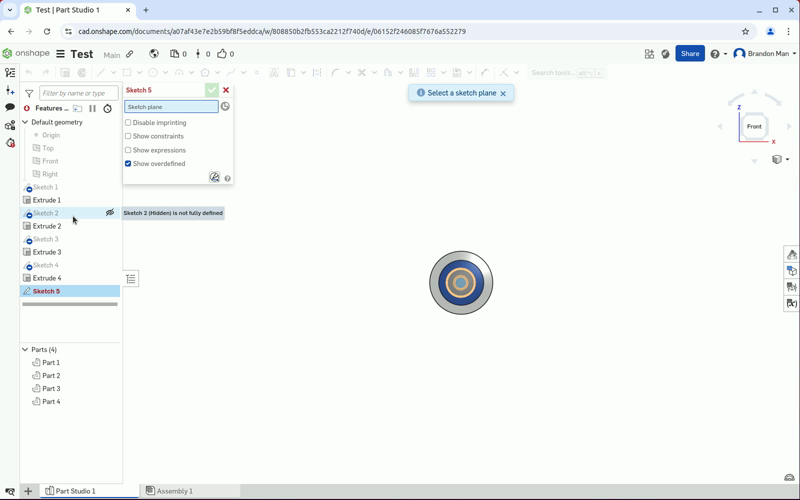
mouse_move(73, 163)
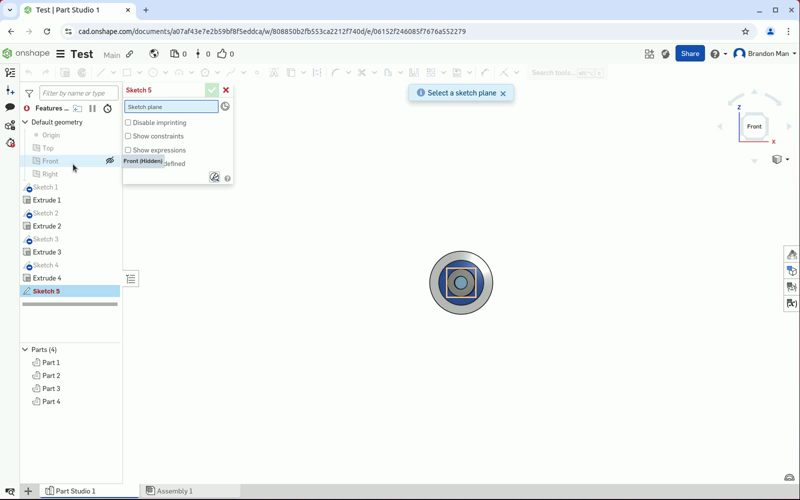
click(73, 163)
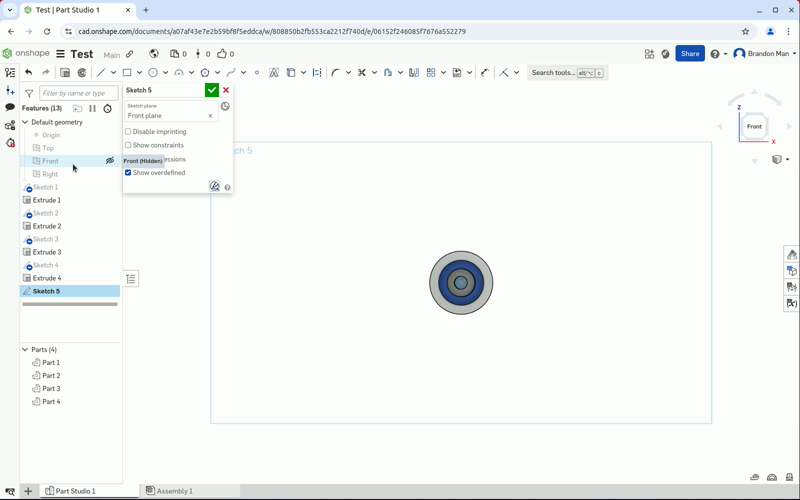
mouse_move(73, 352)
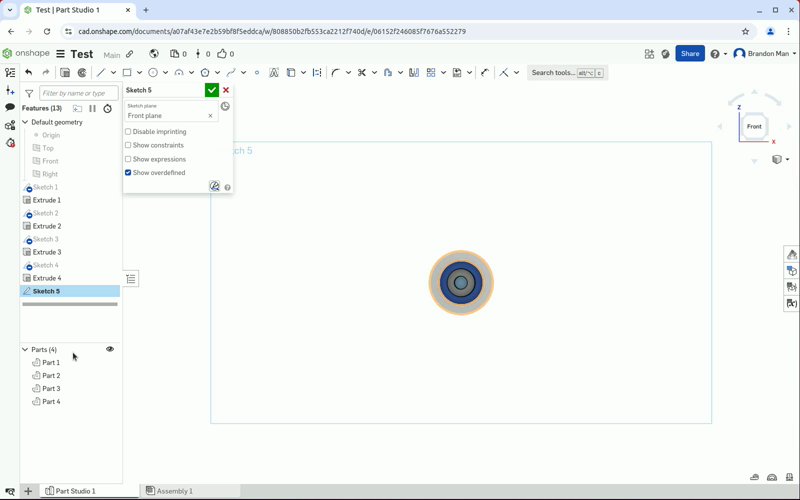
key(y)
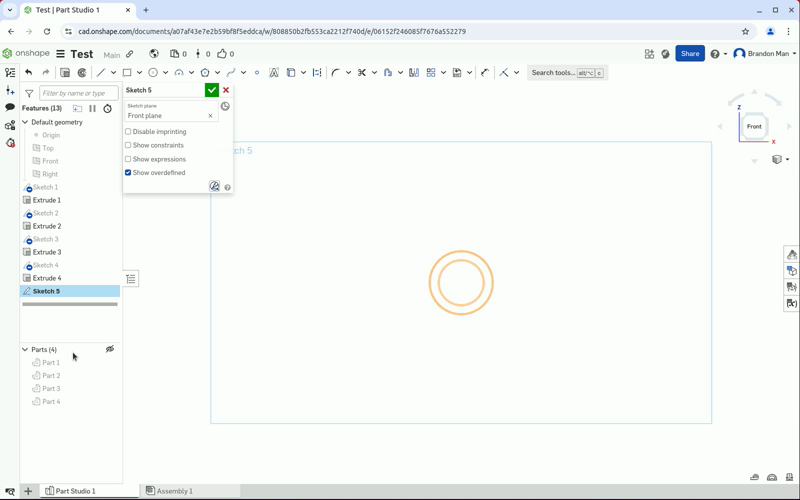
key(c)
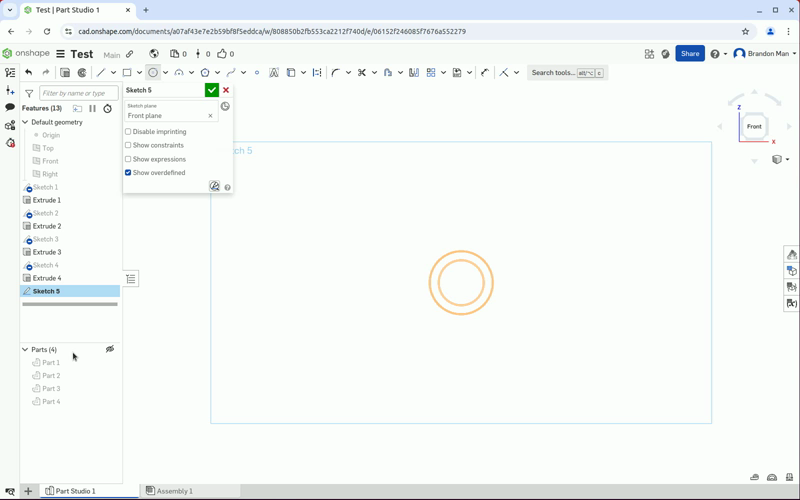
key_down(shift)
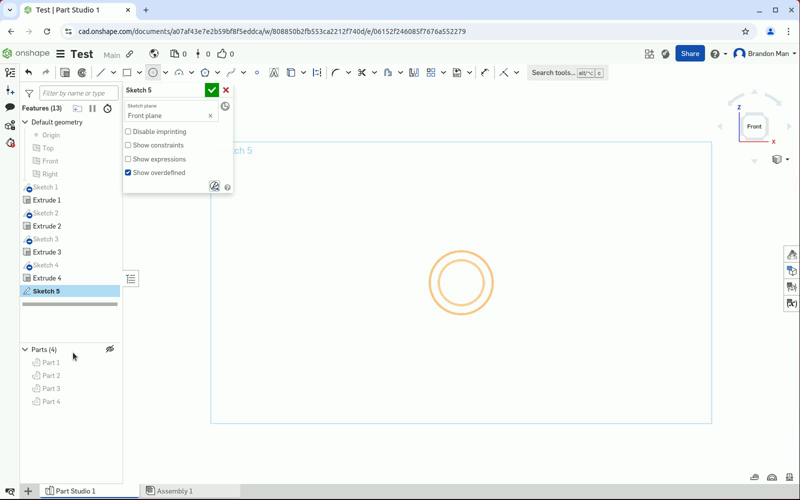
mouse_move(461, 282)
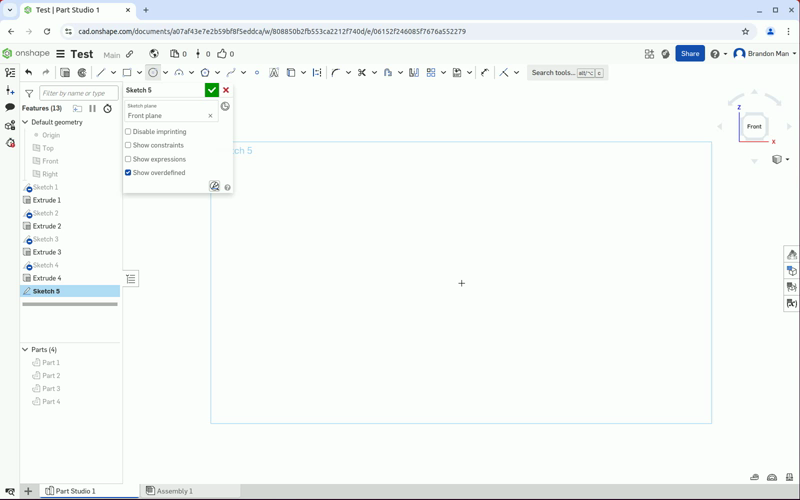
click(461, 282)
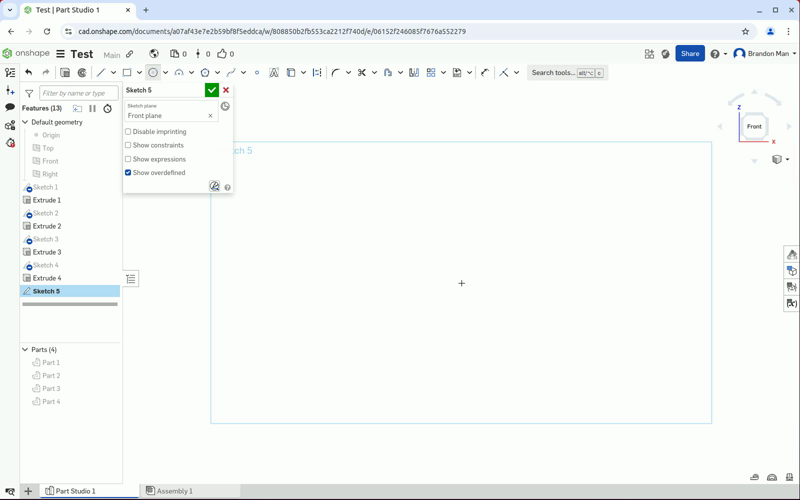
key_up(shift)
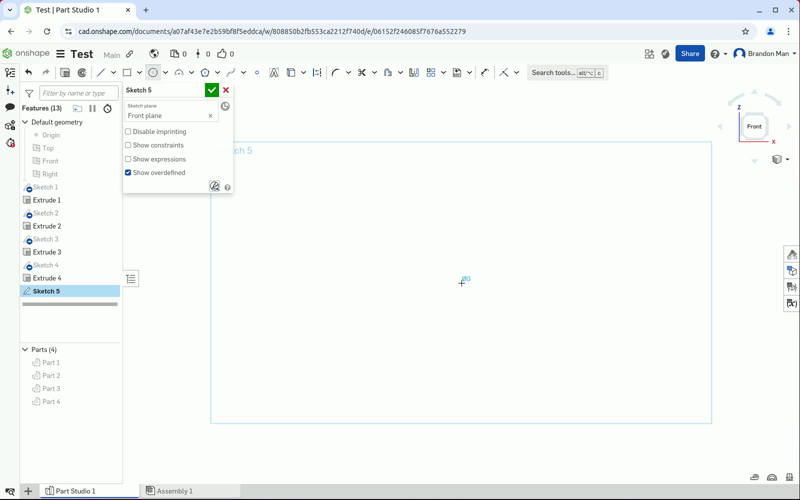
mouse_move(504, 282)
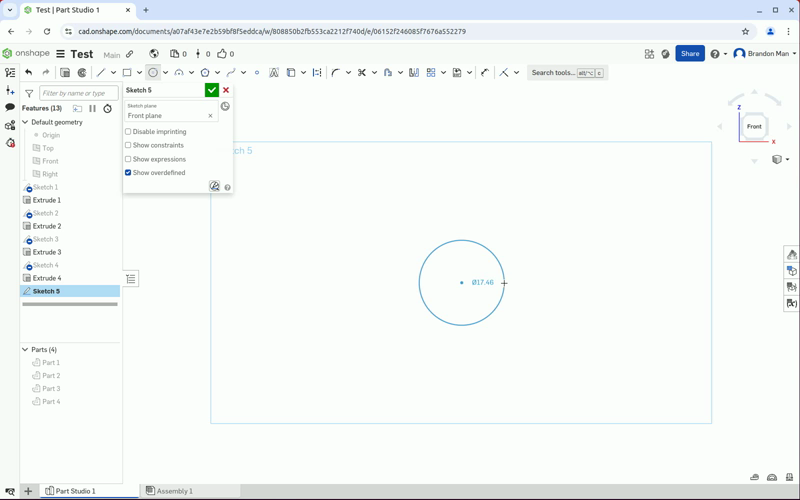
click(504, 282)
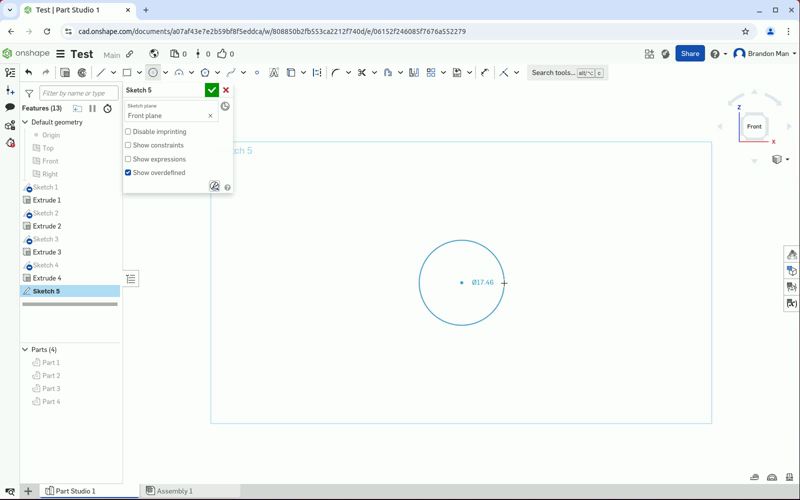
key(esc)
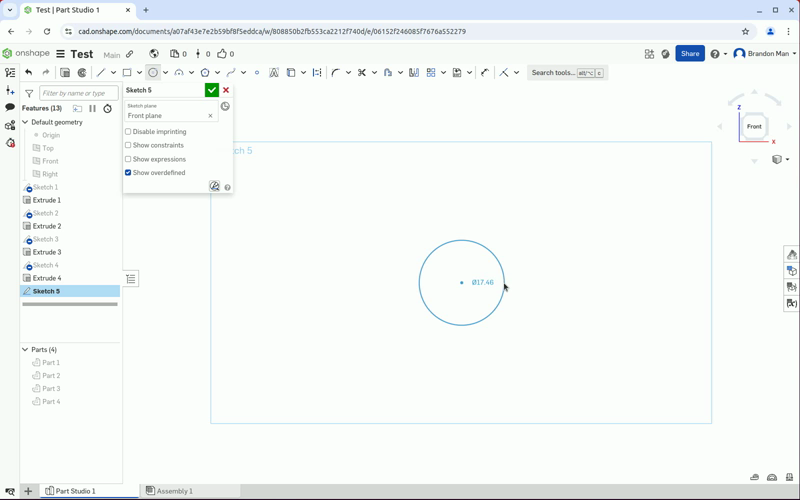
key(c)
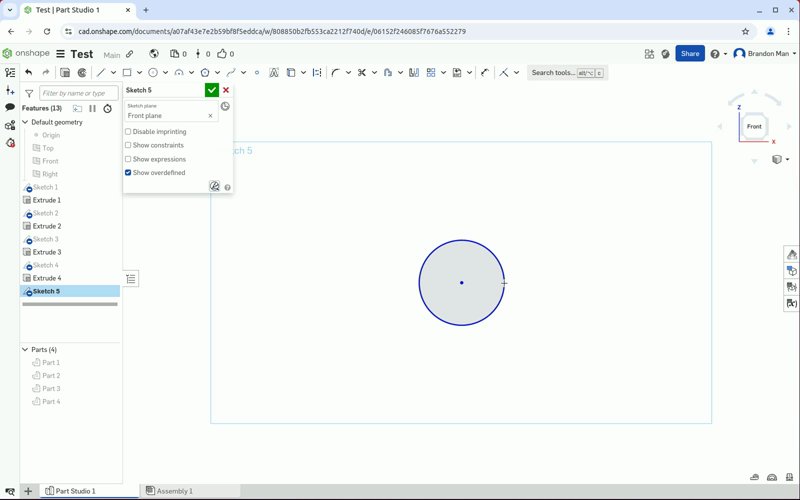
key_down(shift)
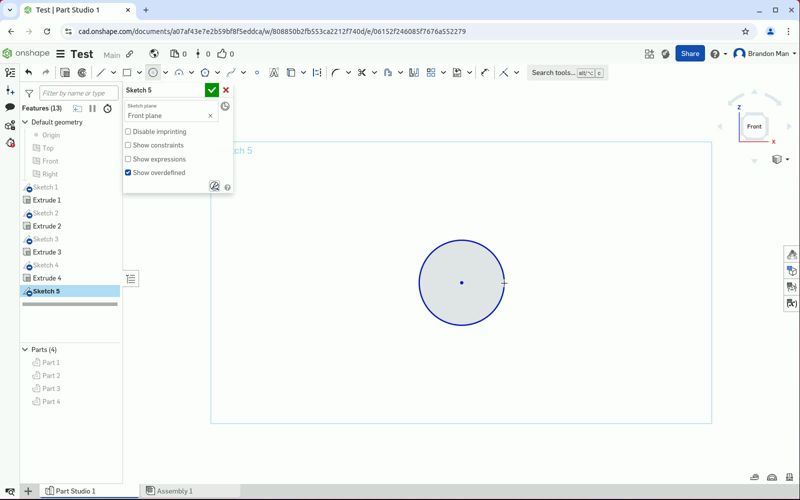
mouse_move(461, 282)
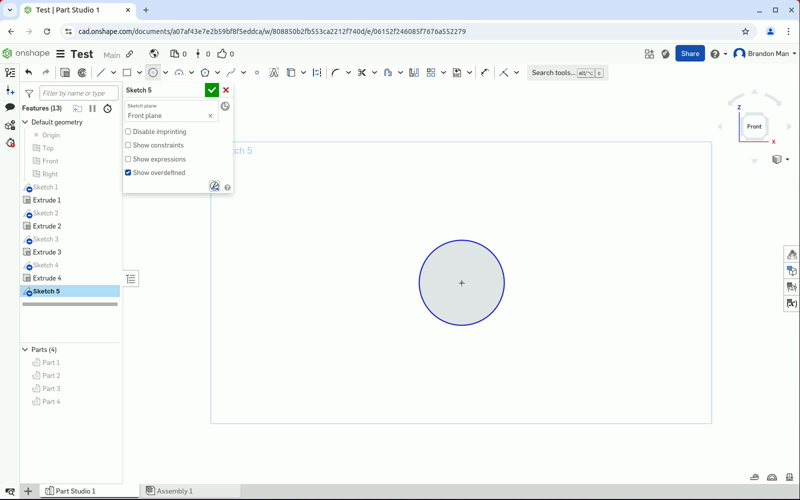
click(461, 282)
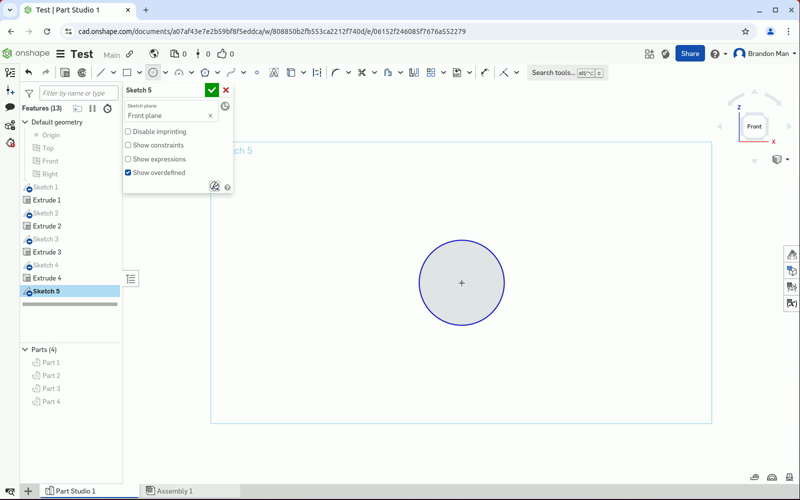
key_up(shift)
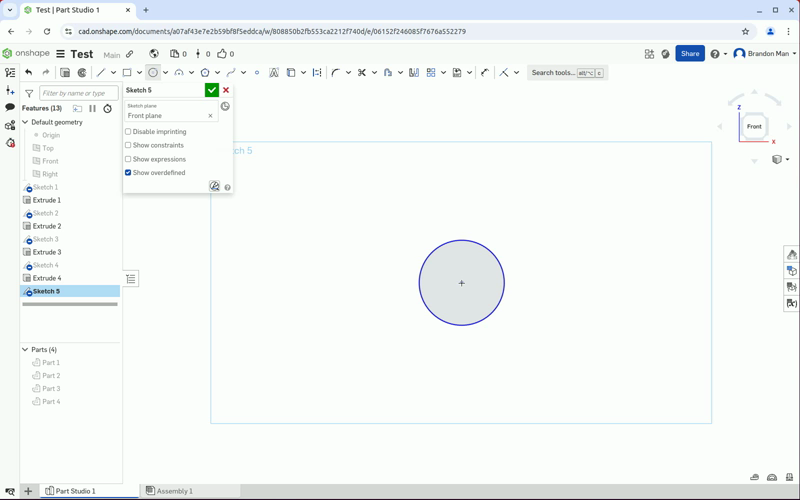
mouse_move(492, 282)
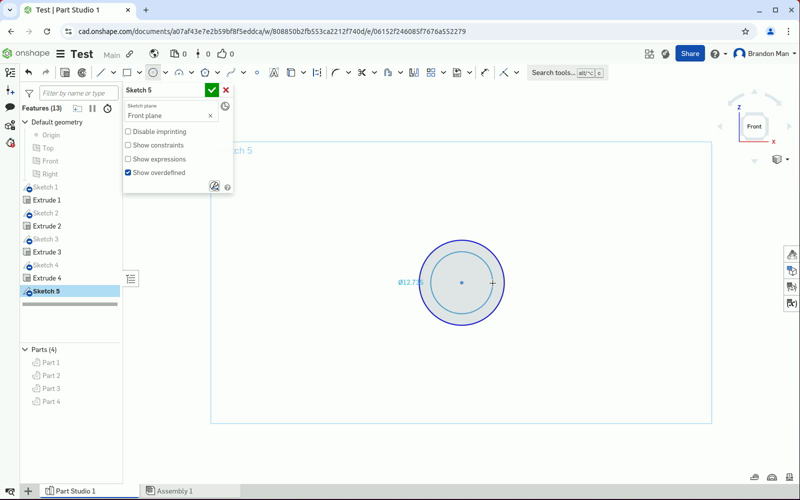
click(492, 282)
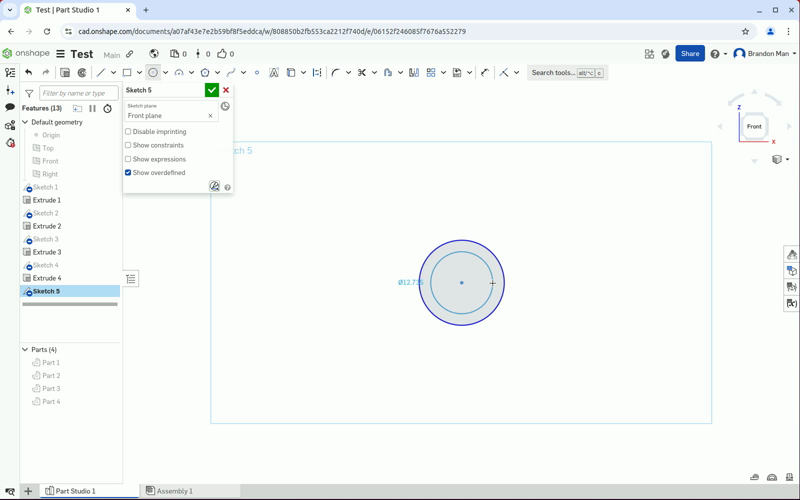
key(esc)
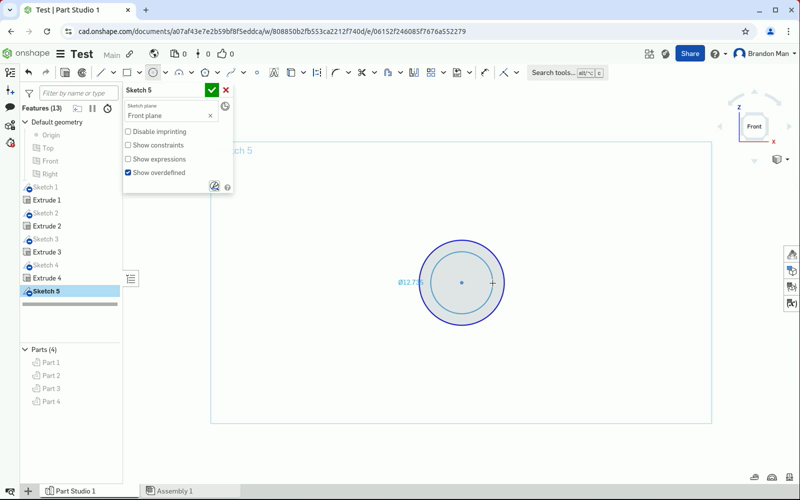
mouse_move(470, 245)
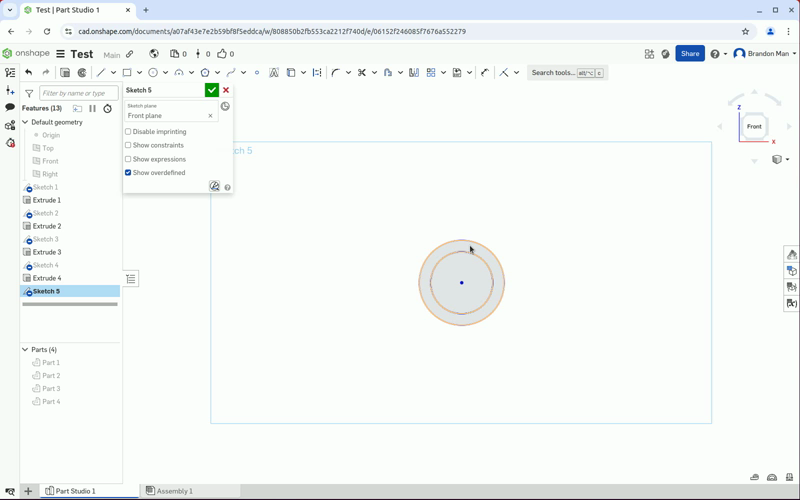
click(470, 245)
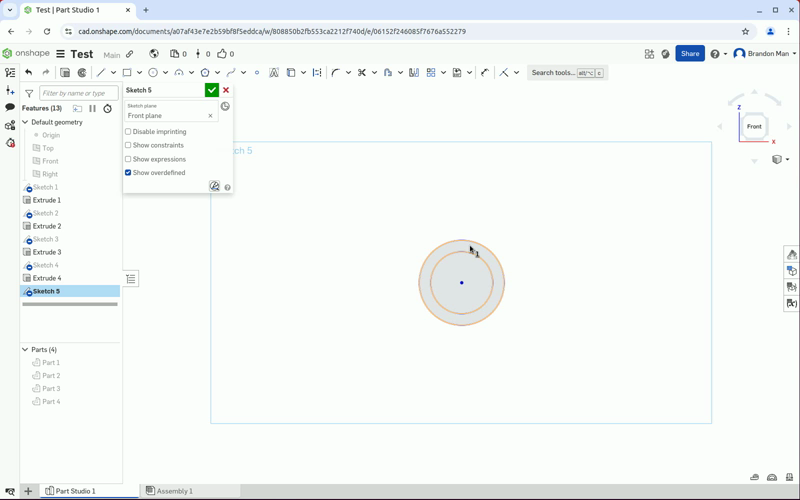
mouse_move(73, 352)
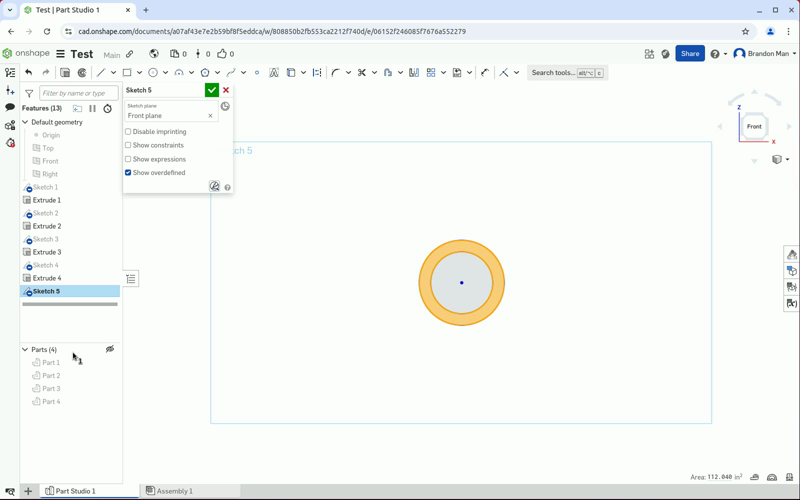
key(shift+y)
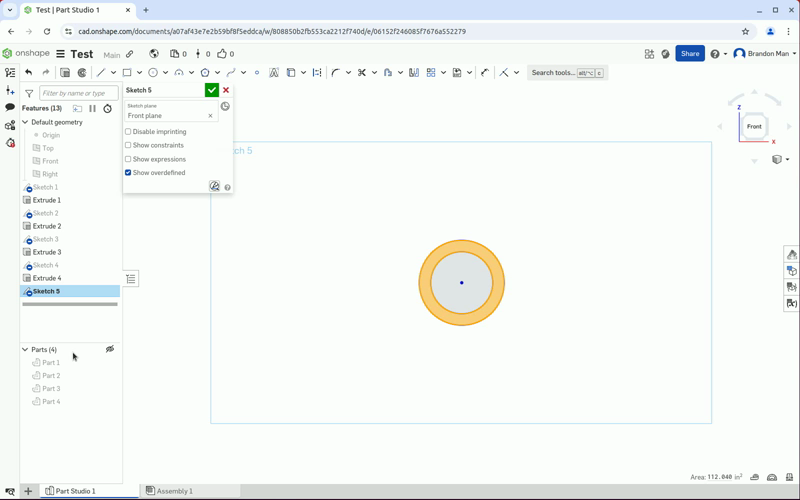
key(shift+e)
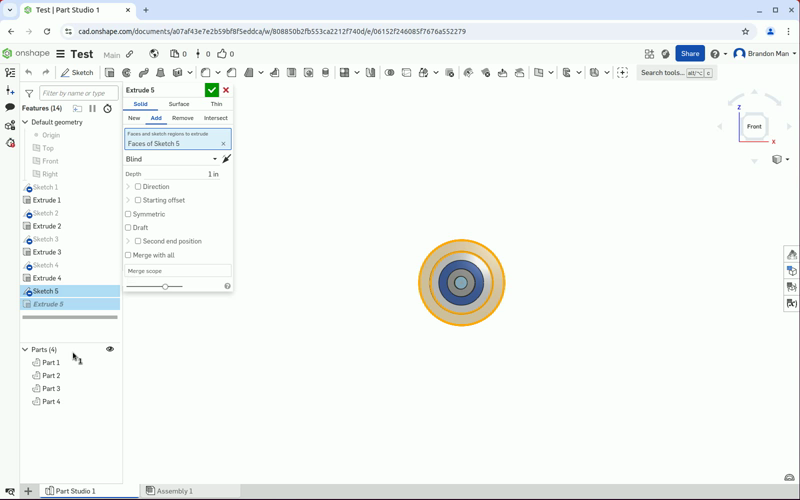
mouse_move(143, 106)
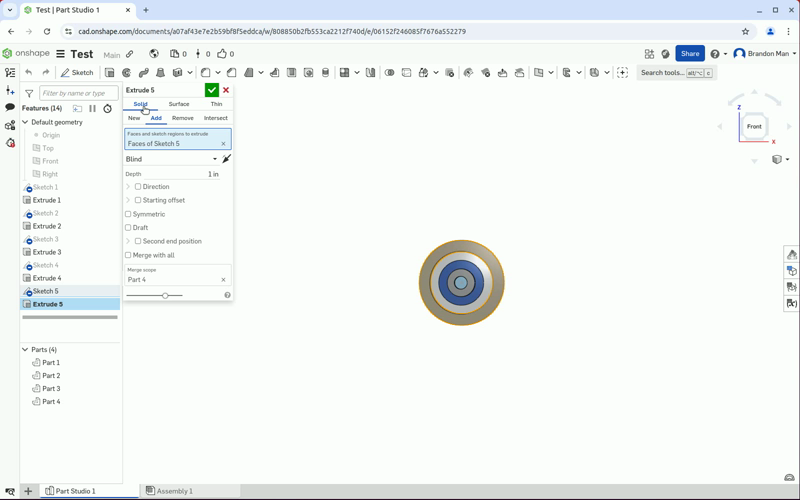
click(143, 106)
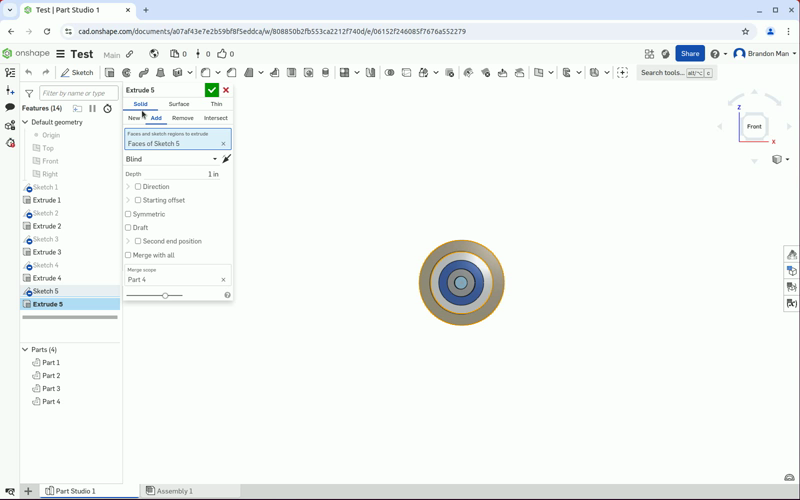
mouse_move(137, 120)
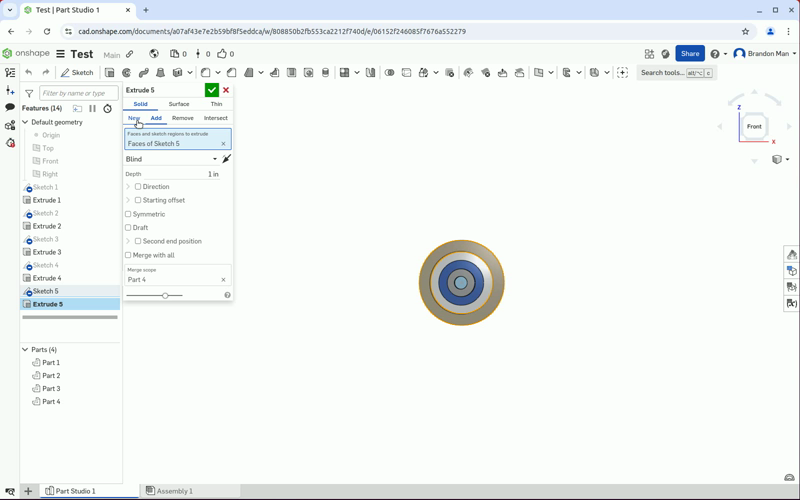
click(137, 120)
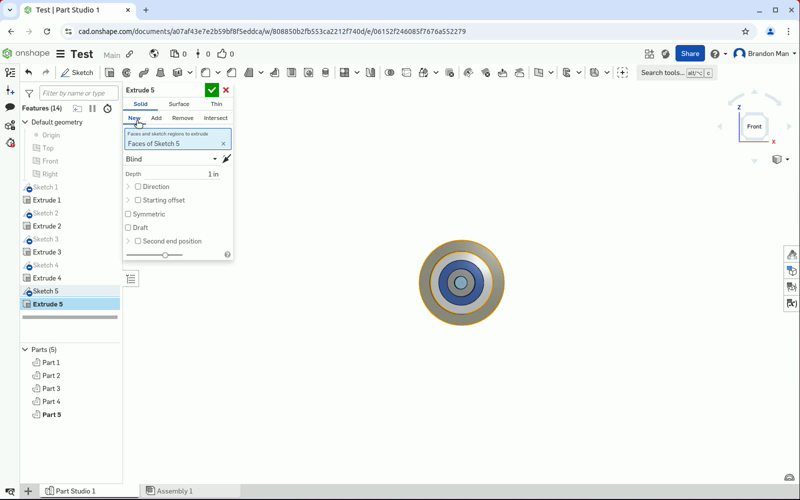
key(tab, 4)
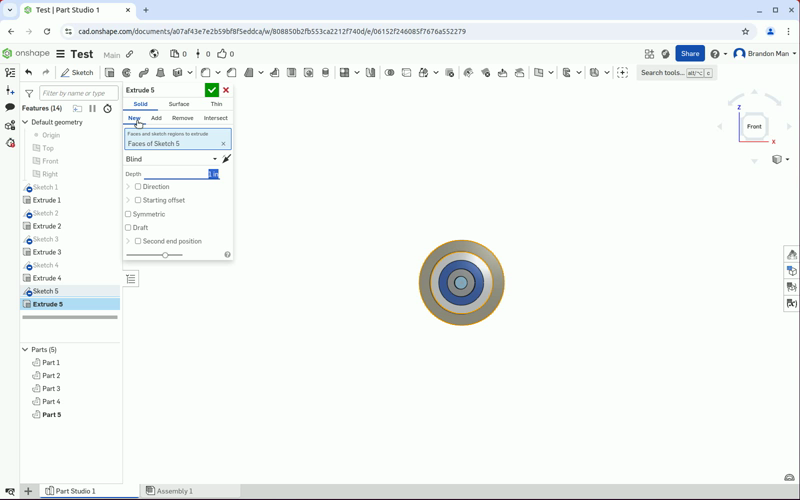
text(23.108)
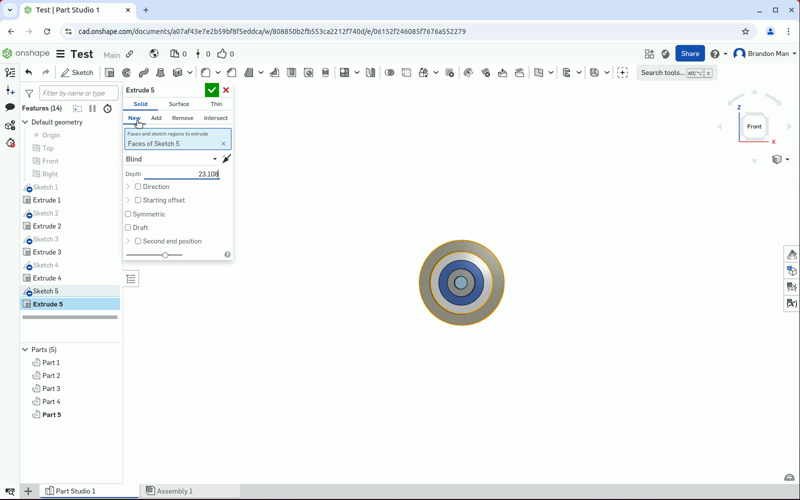
key(tab, 3)
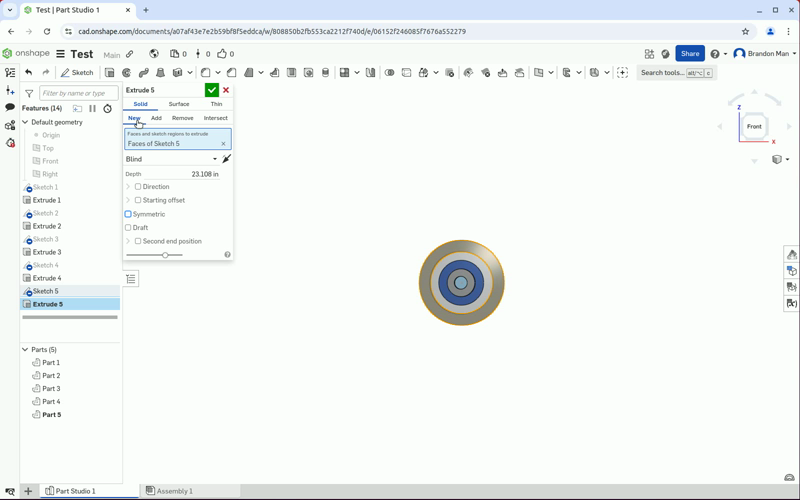
key(space)
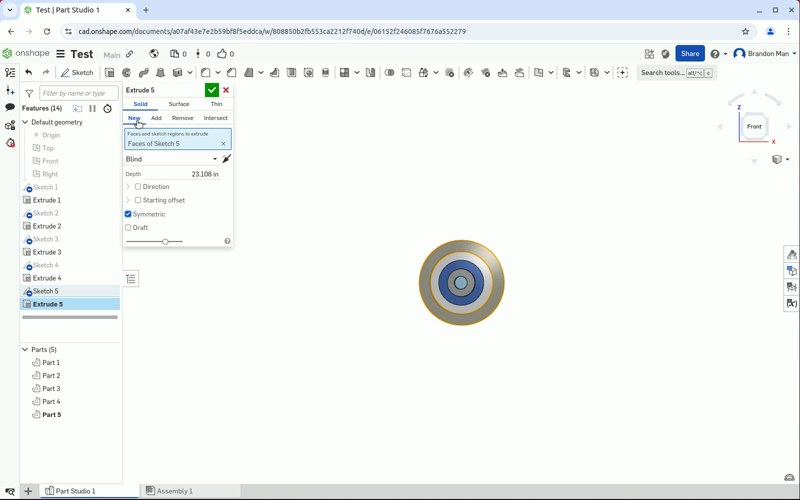
key(enter)
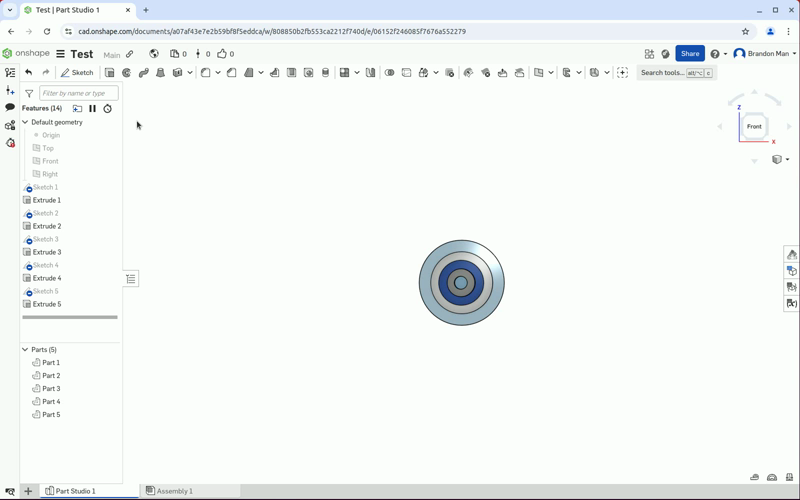
key(shift+h)
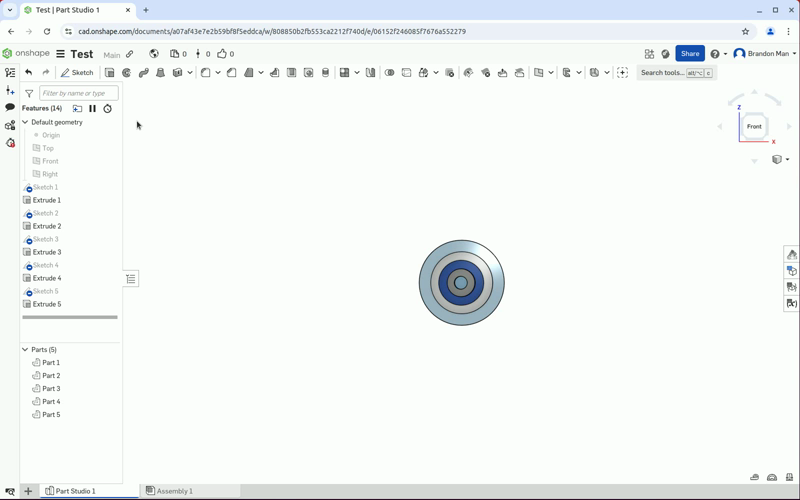
key(shift+h)
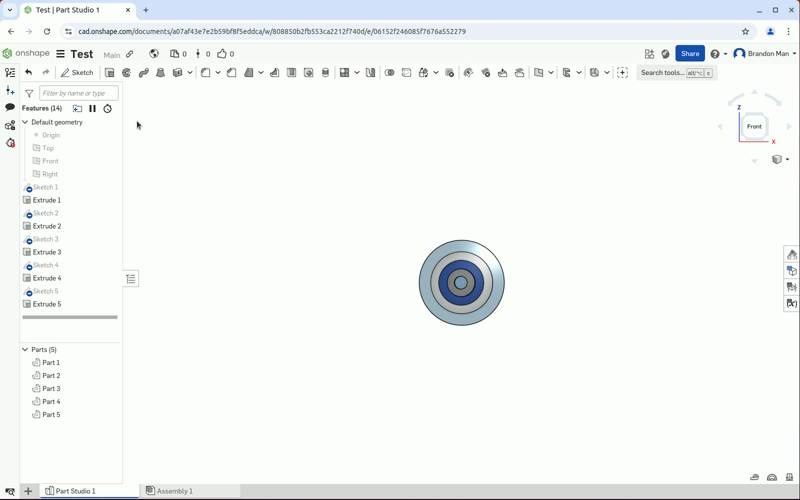
mouse_move(73, 189)
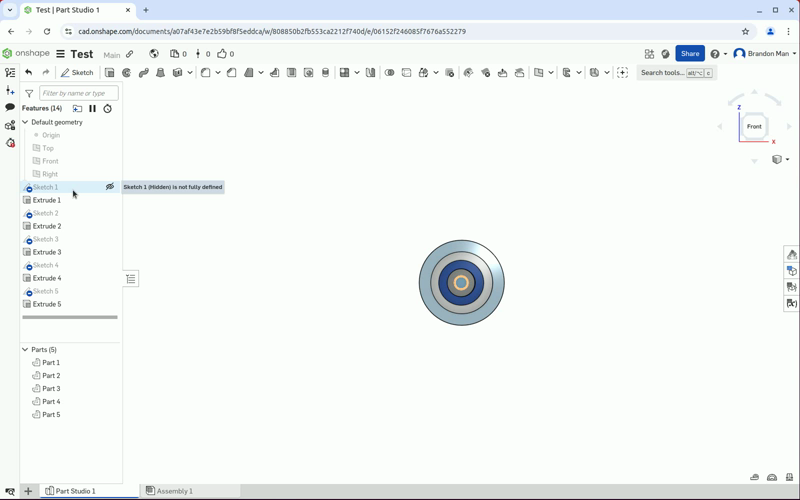
click(73, 189)
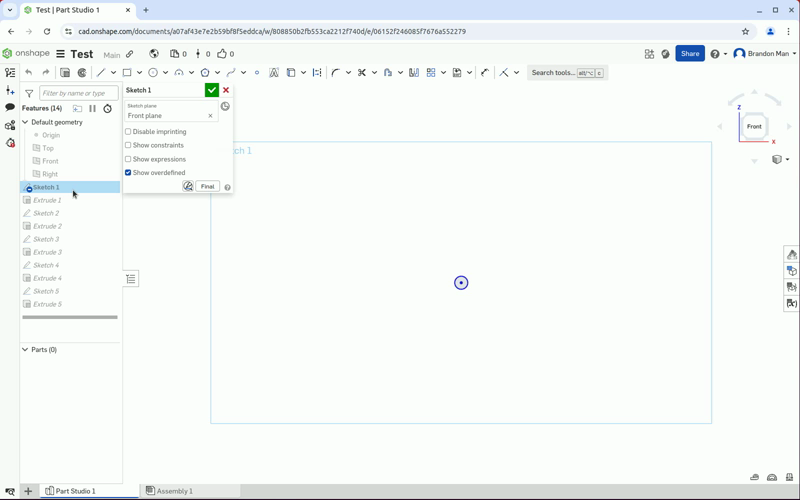
mouse_move(229, 92)
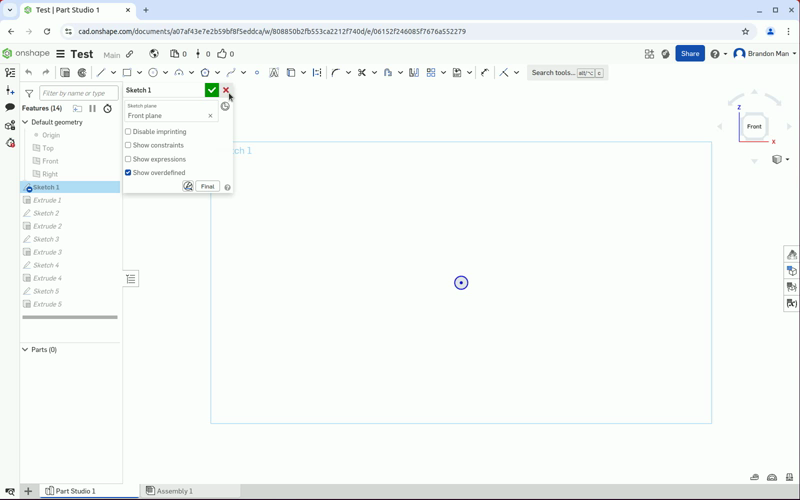
click(229, 92)
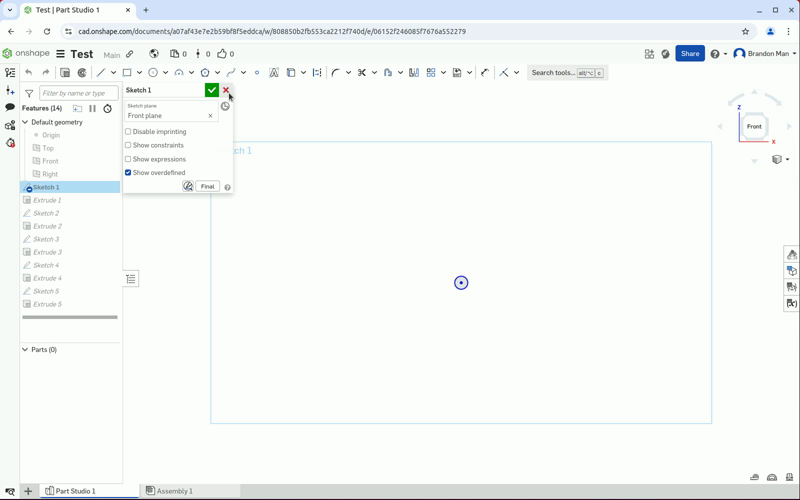
key(shift+s)
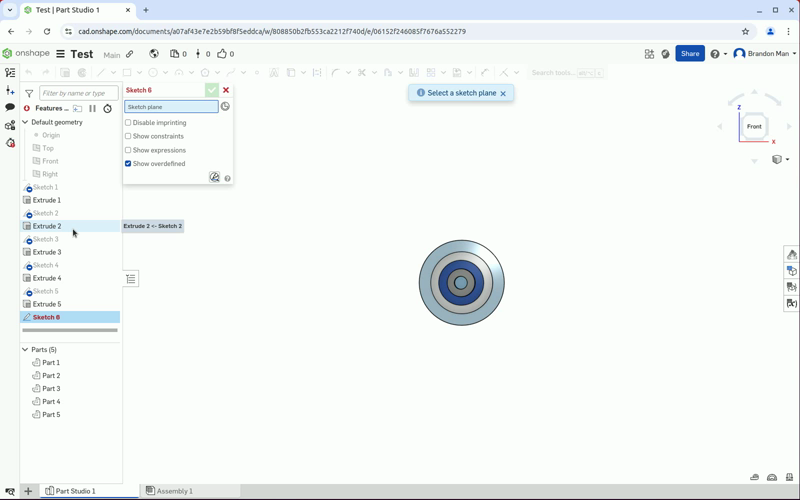
scroll(3)
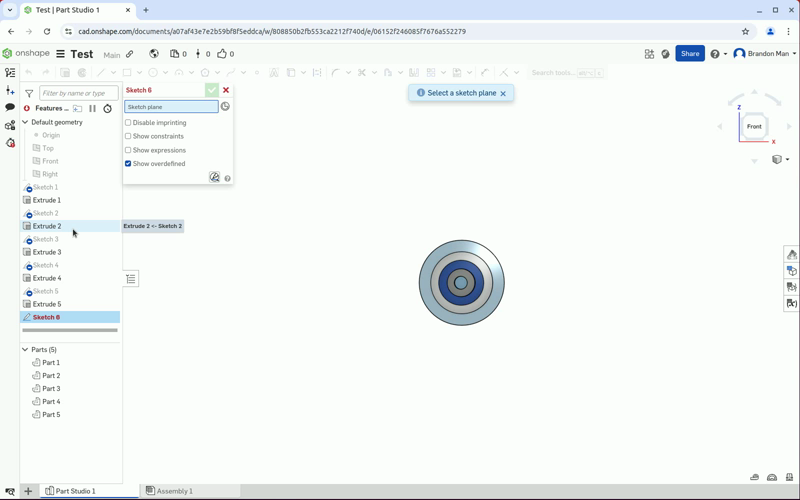
mouse_move(73, 163)
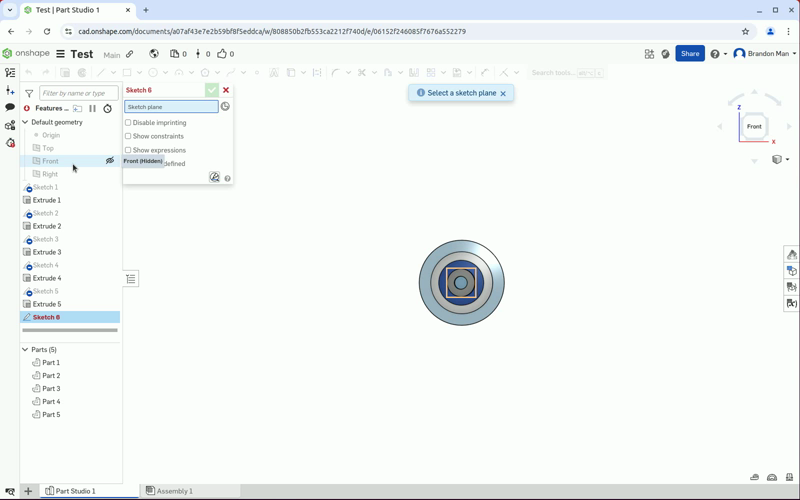
click(73, 163)
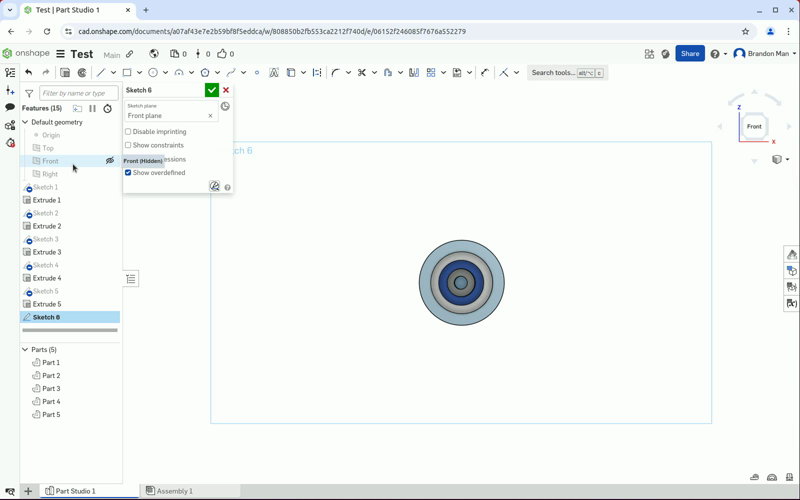
mouse_move(73, 352)
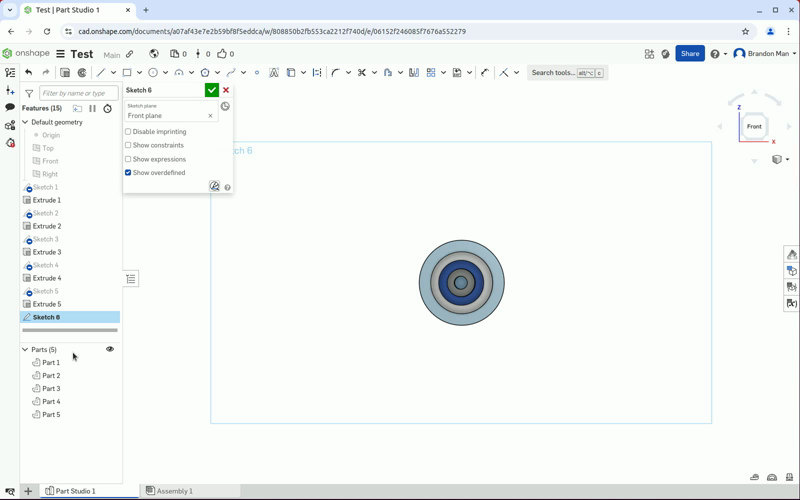
key(y)
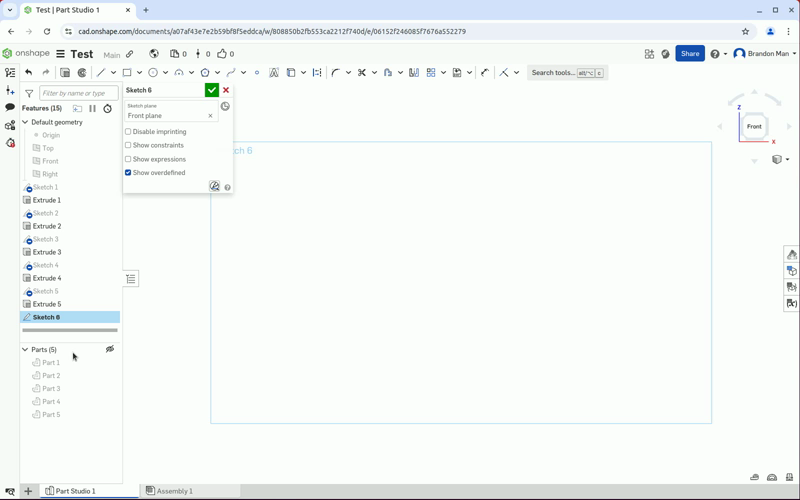
key(c)
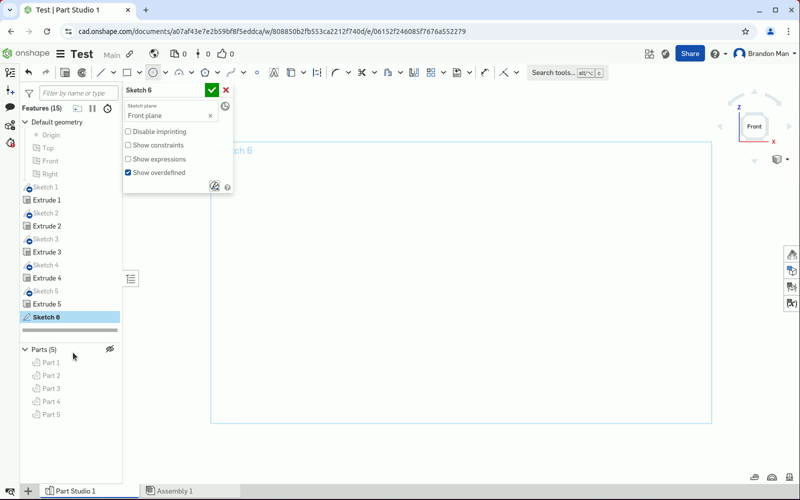
key_down(shift)
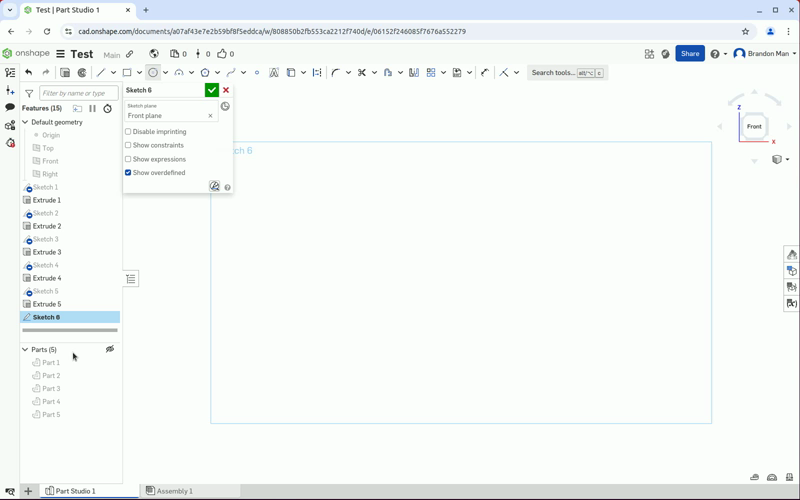
mouse_move(461, 282)
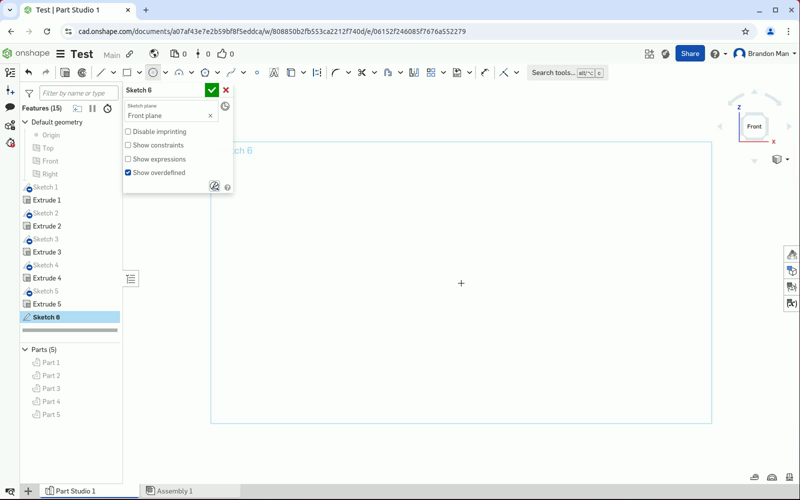
click(461, 282)
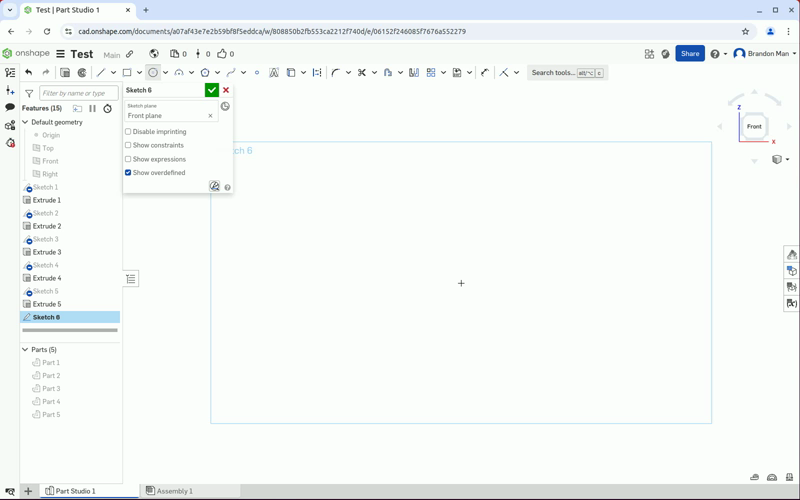
key_up(shift)
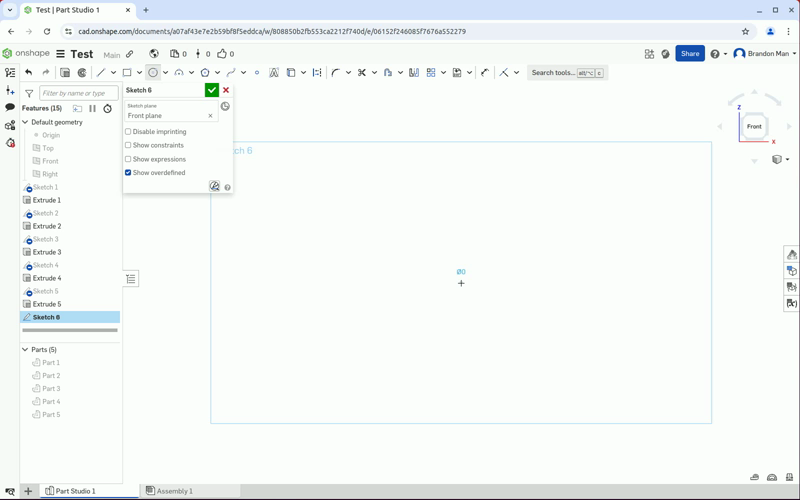
mouse_move(514, 282)
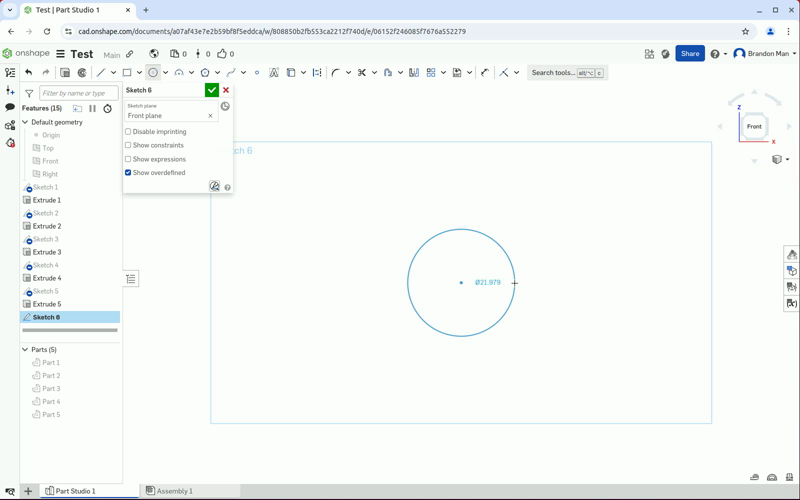
click(514, 282)
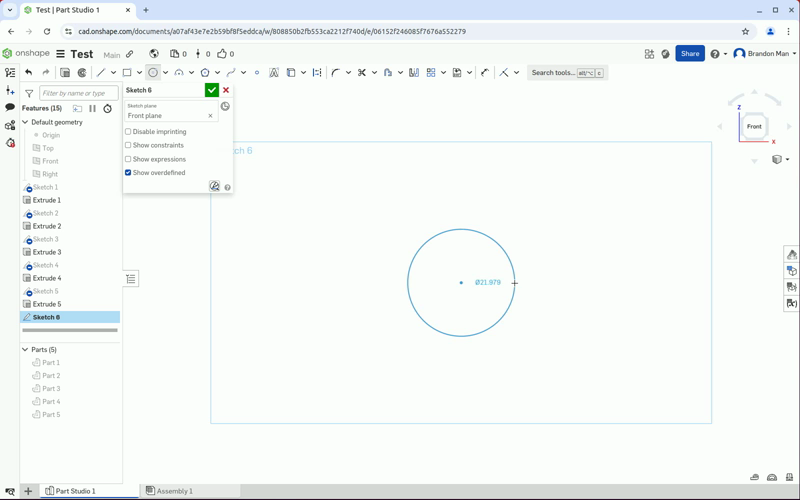
key(esc)
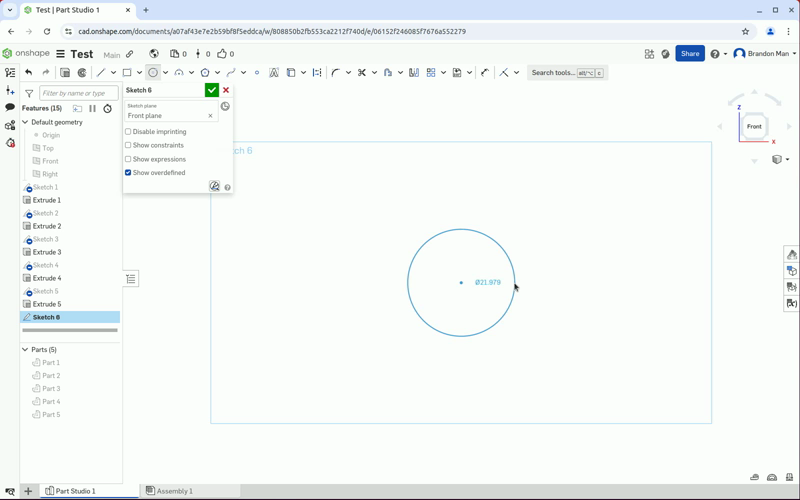
key(c)
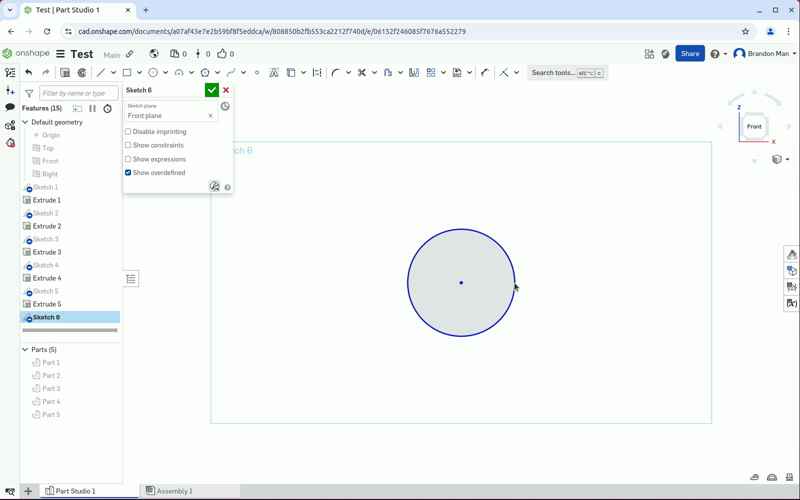
key_down(shift)
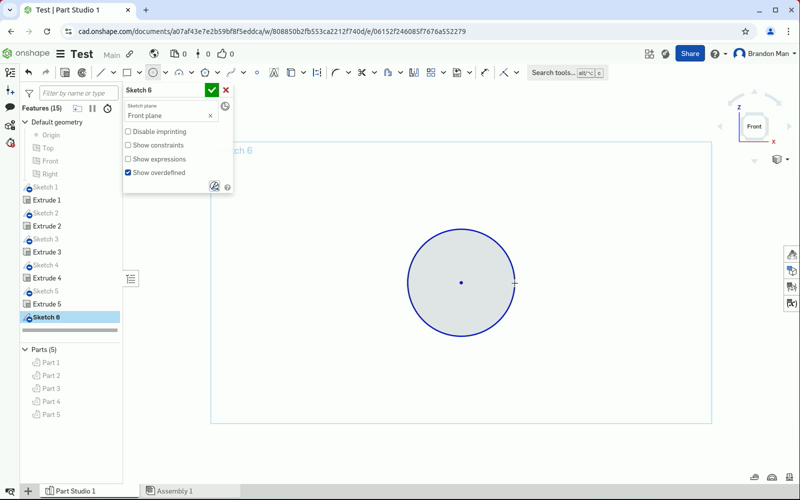
mouse_move(461, 282)
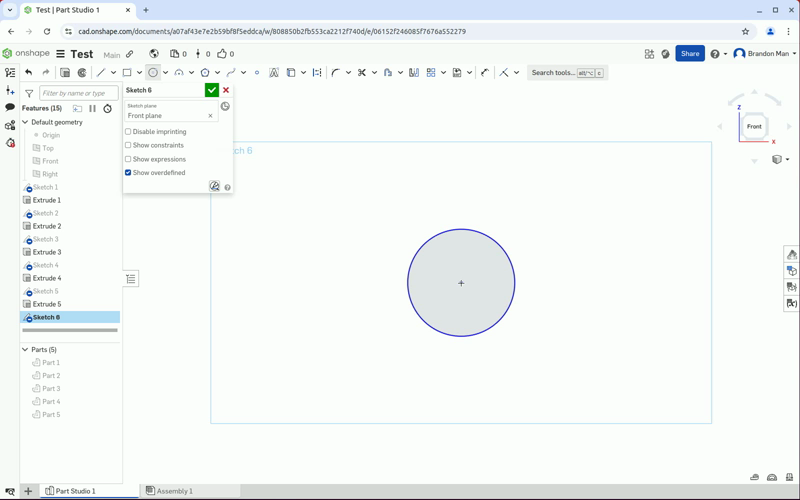
click(461, 282)
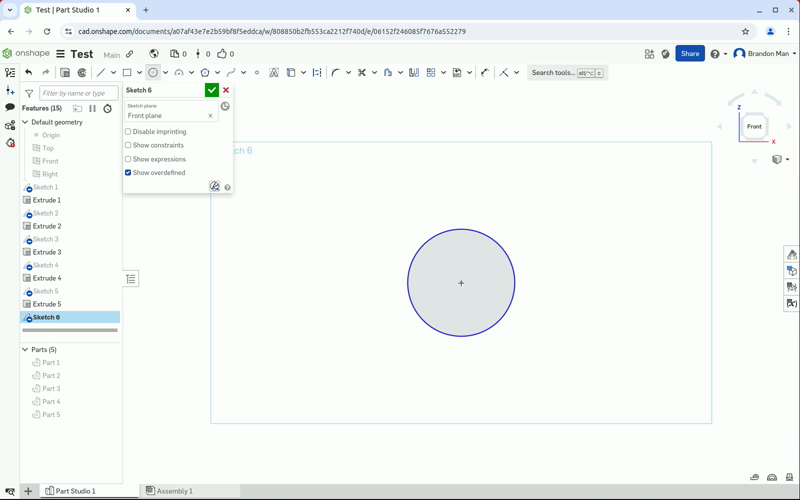
key_up(shift)
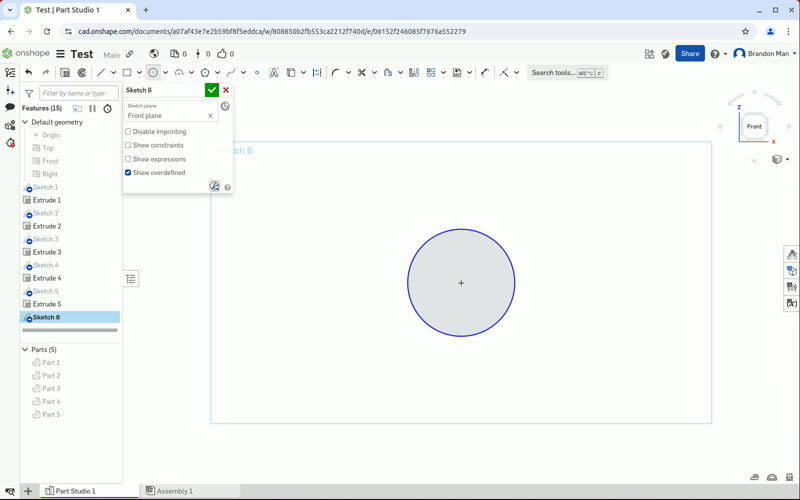
mouse_move(502, 282)
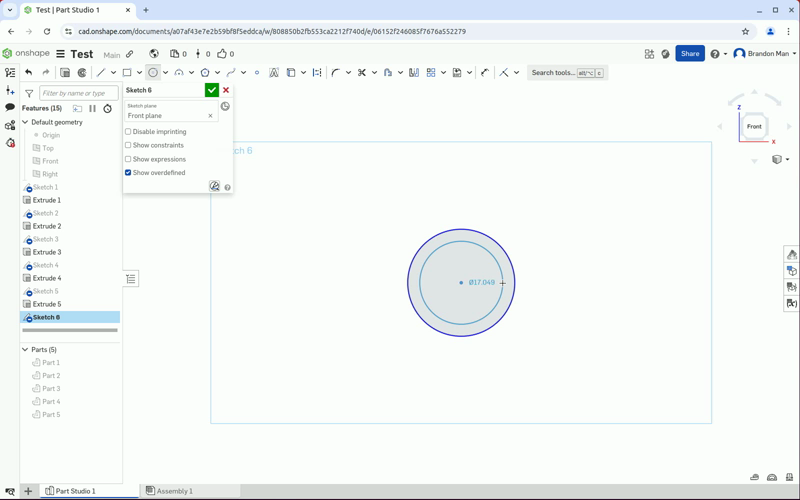
click(502, 282)
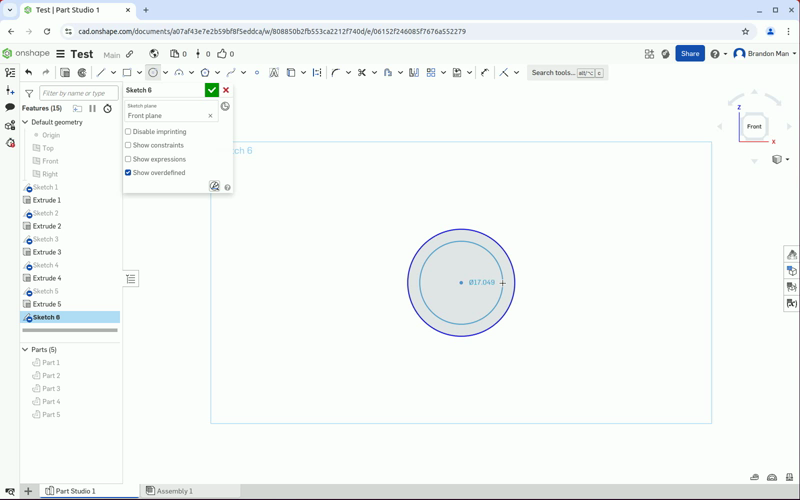
key(esc)
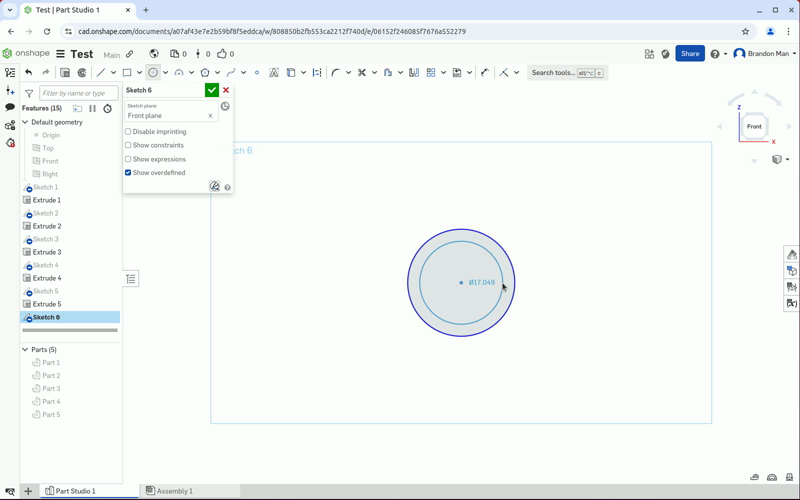
mouse_move(505, 271)
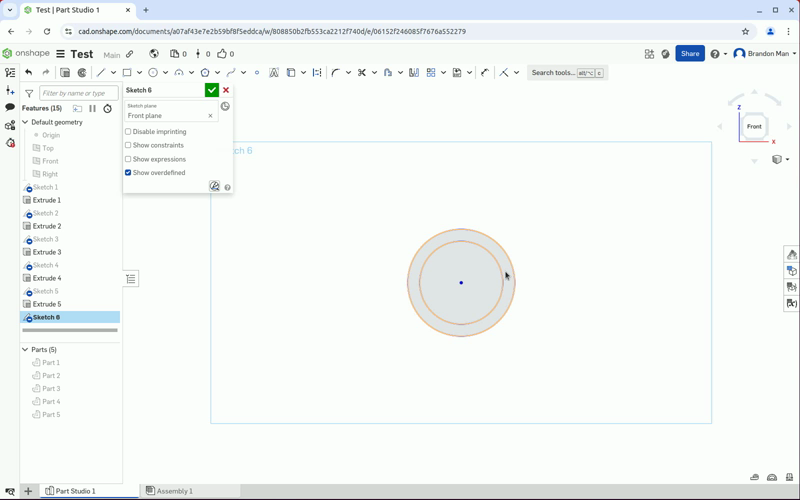
click(505, 271)
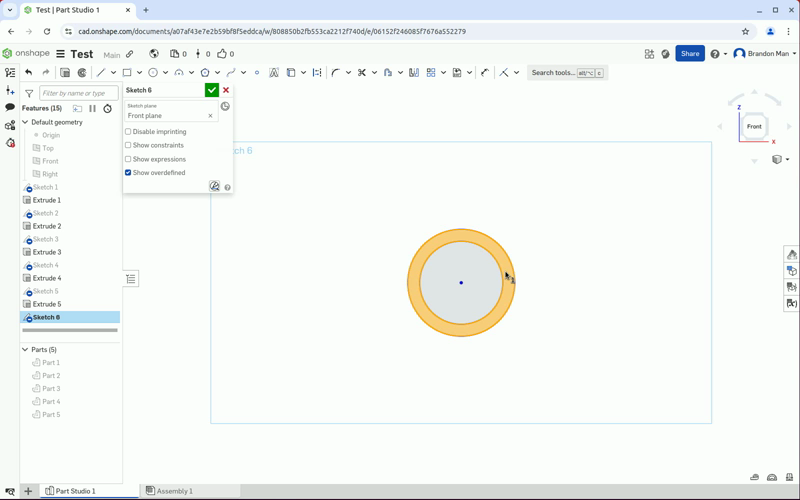
mouse_move(73, 352)
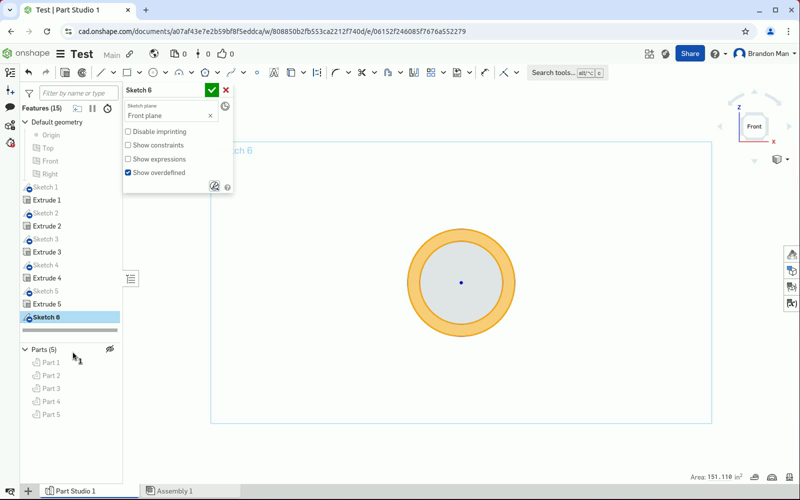
key(shift+y)
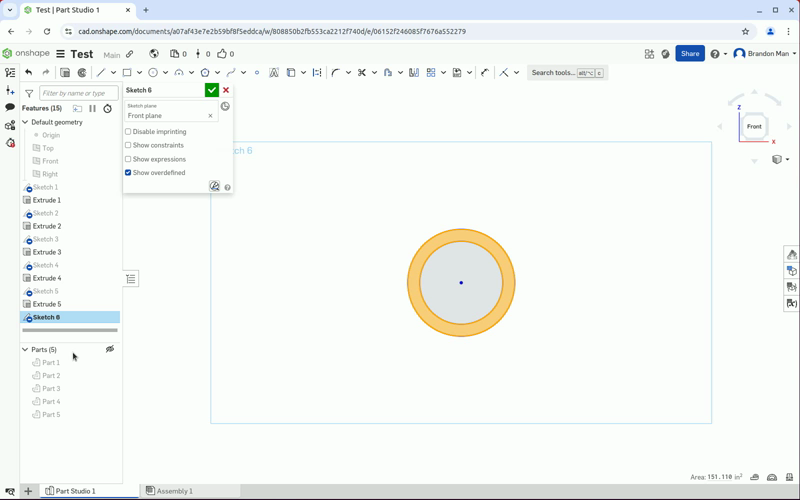
key(shift+e)
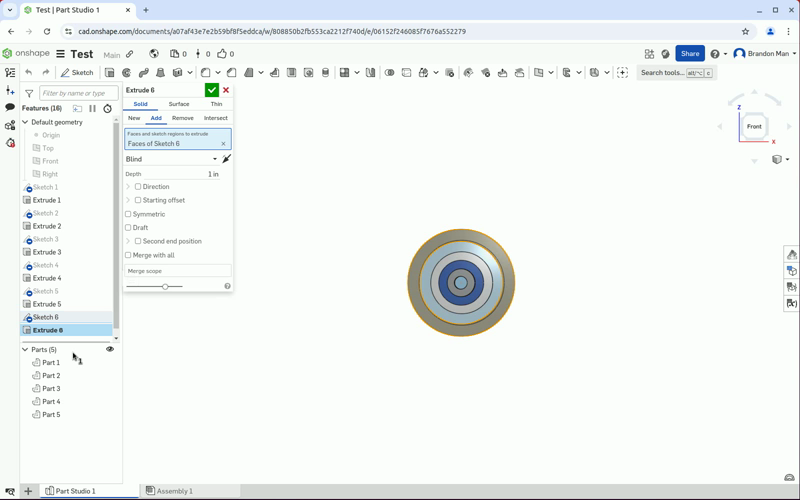
mouse_move(143, 106)
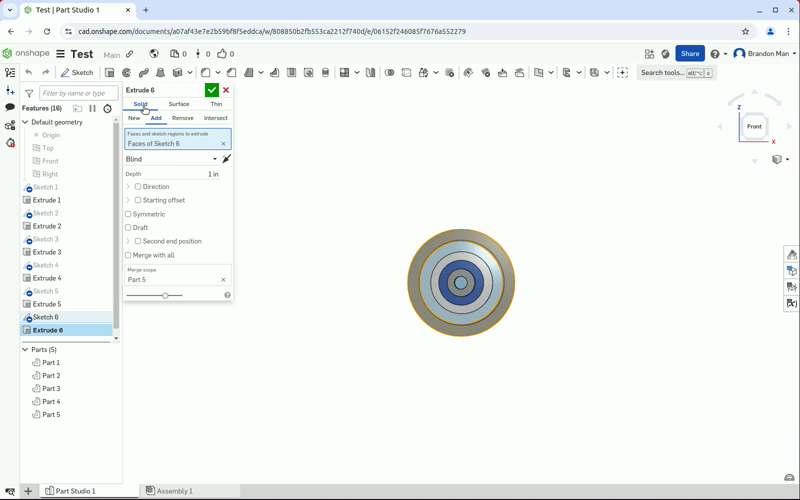
click(143, 106)
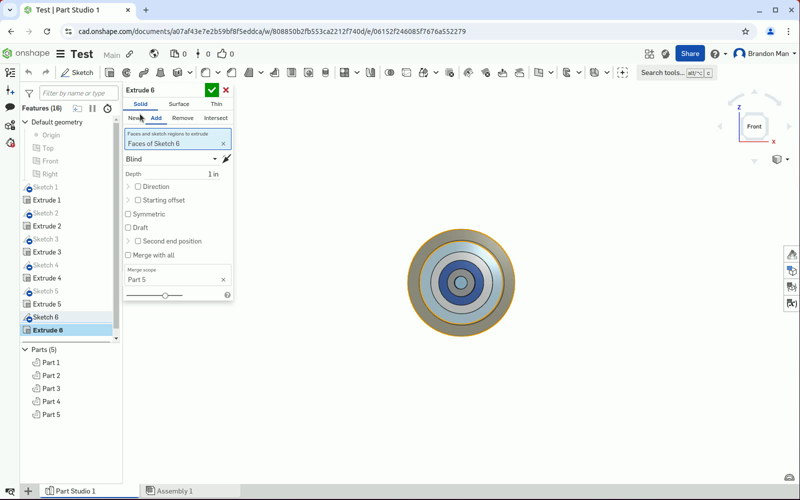
mouse_move(137, 120)
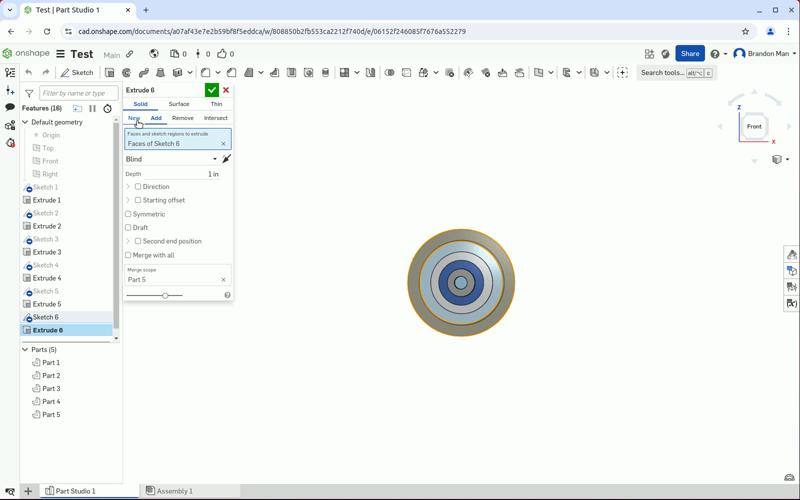
click(137, 120)
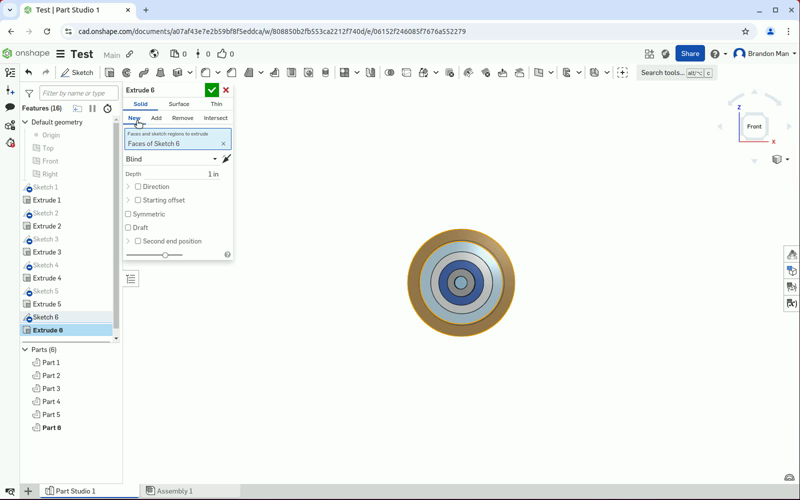
key(tab, 4)
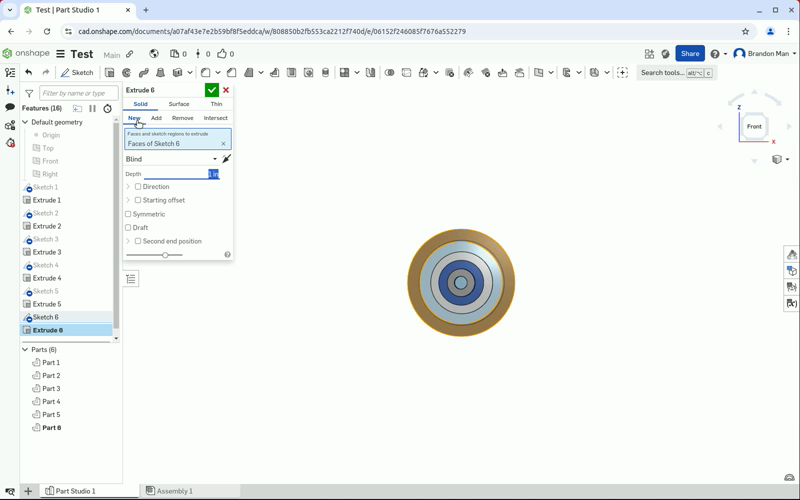
text(27.922)
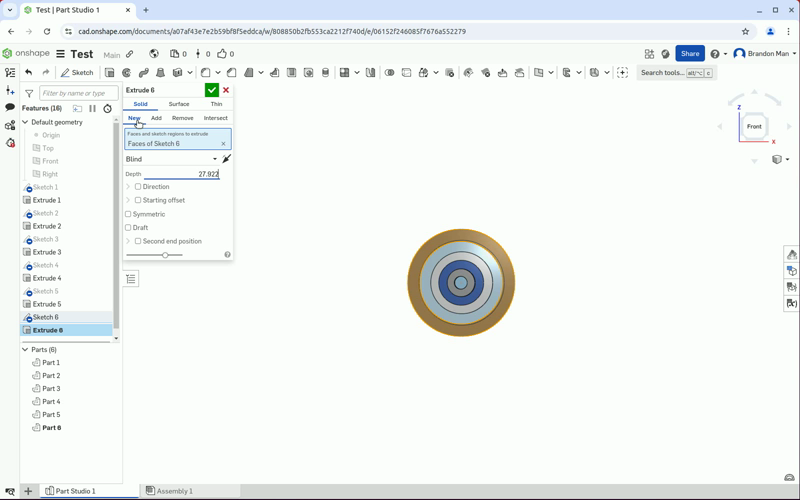
key(tab, 3)
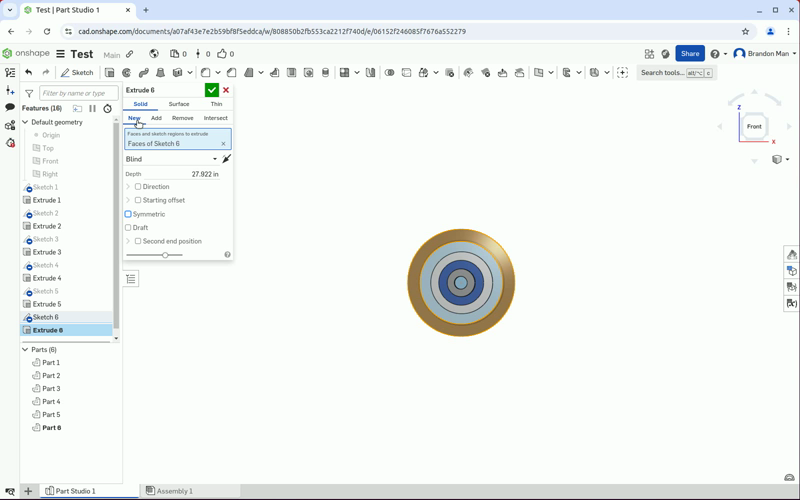
key(space)
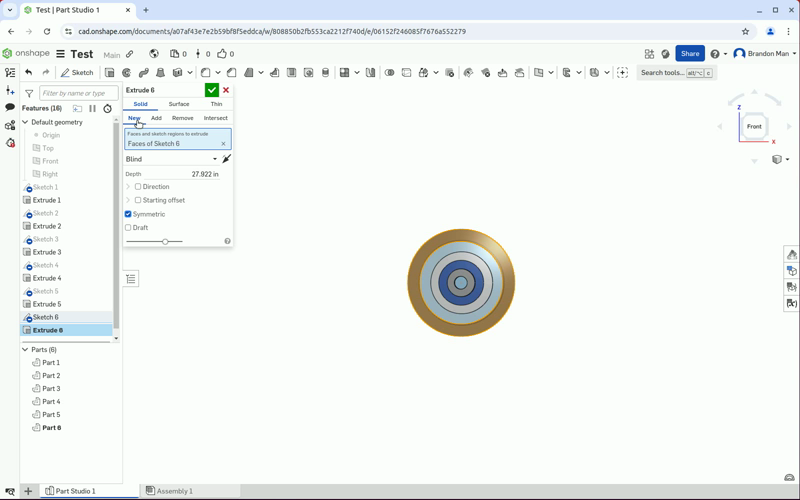
key(enter)
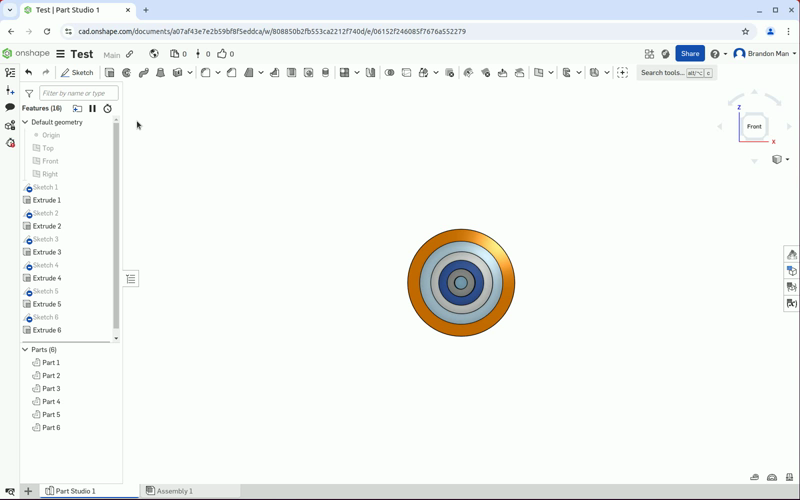
key(shift+h)
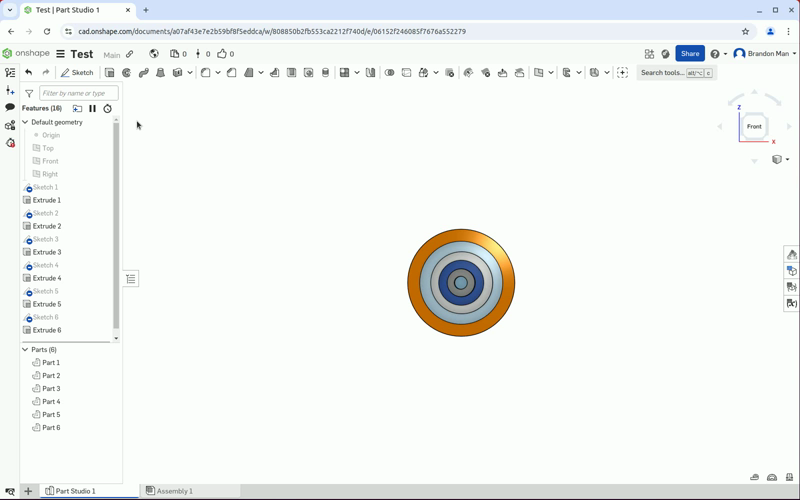
key(shift+h)
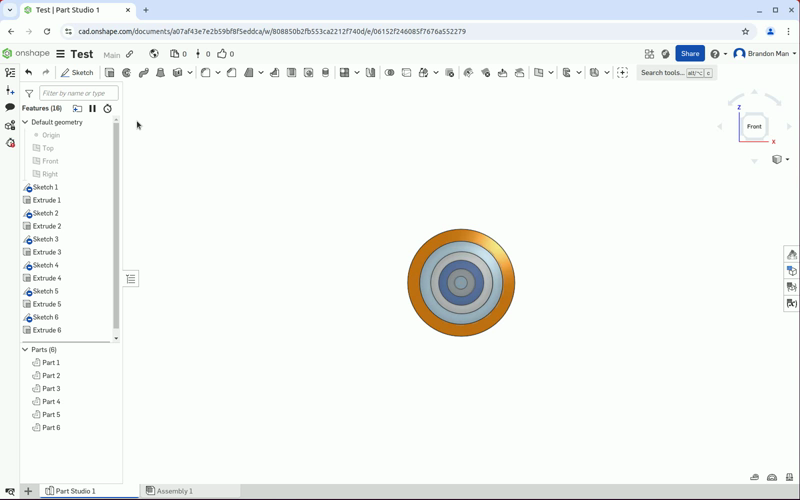
key(shift+7)
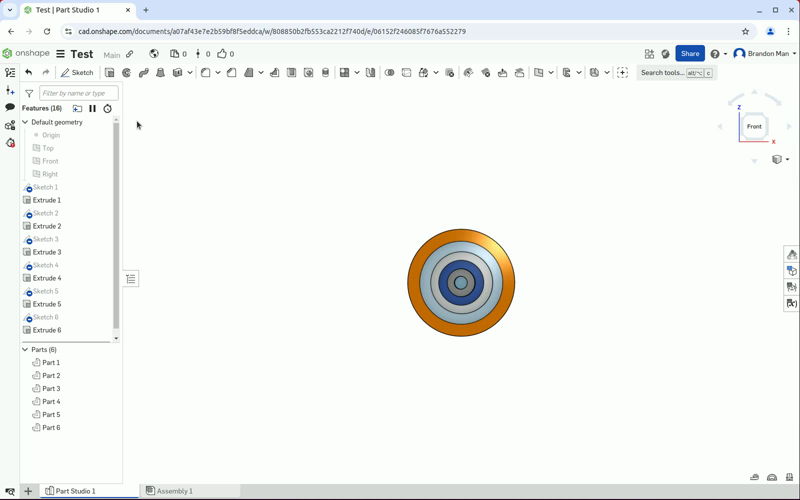
key(left, 2)
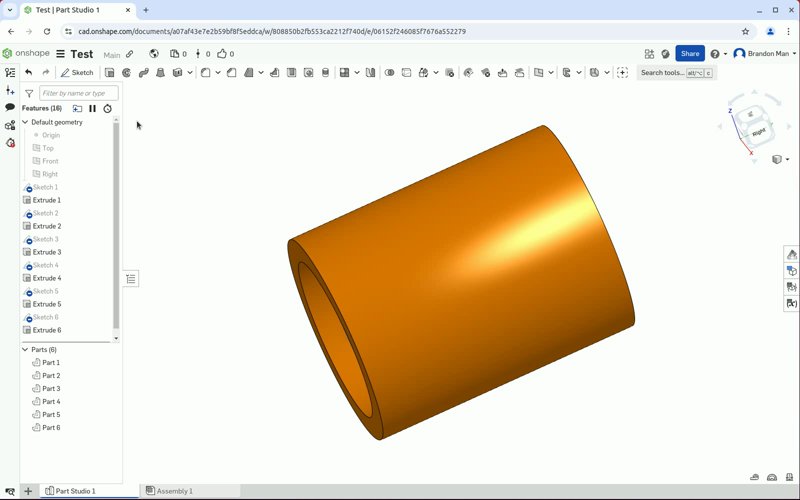
key(down, 2)
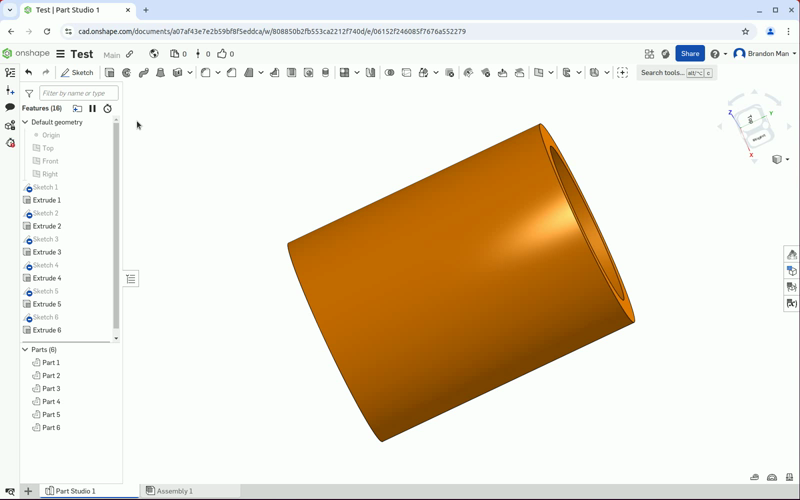
key(up, 2)
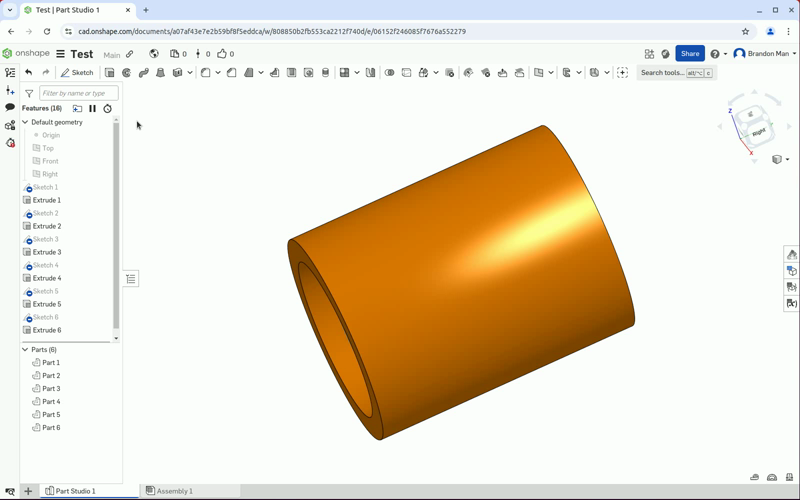
key(right, 2)
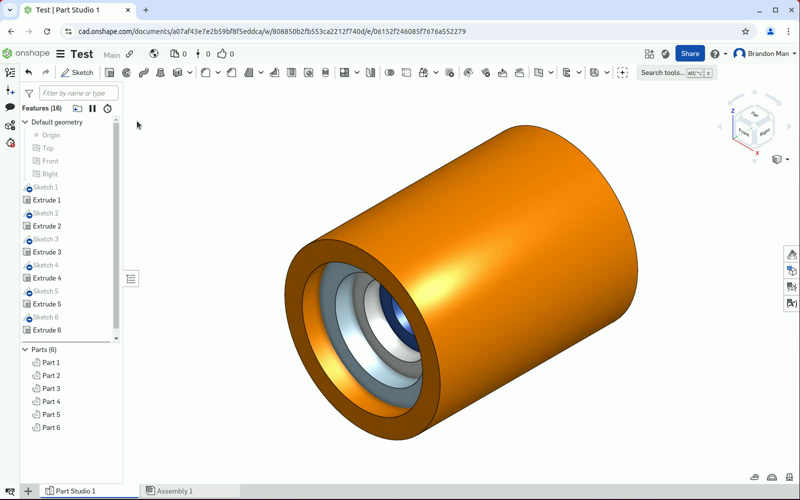
mouse_move(69, 189)
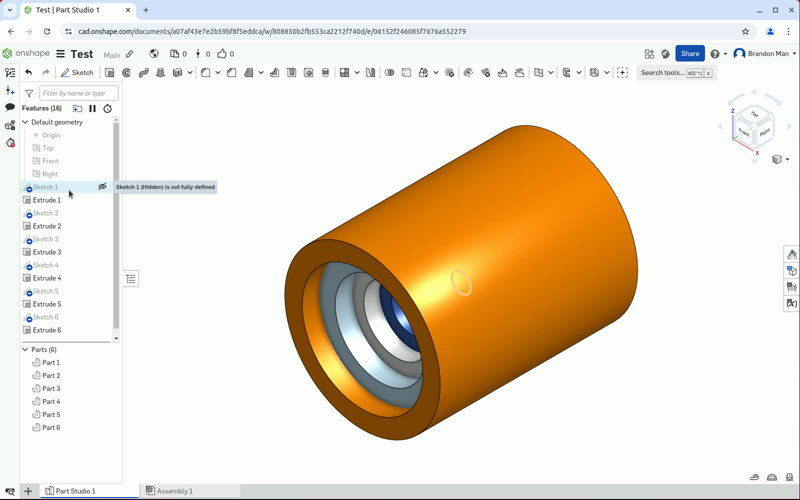
click(69, 189)